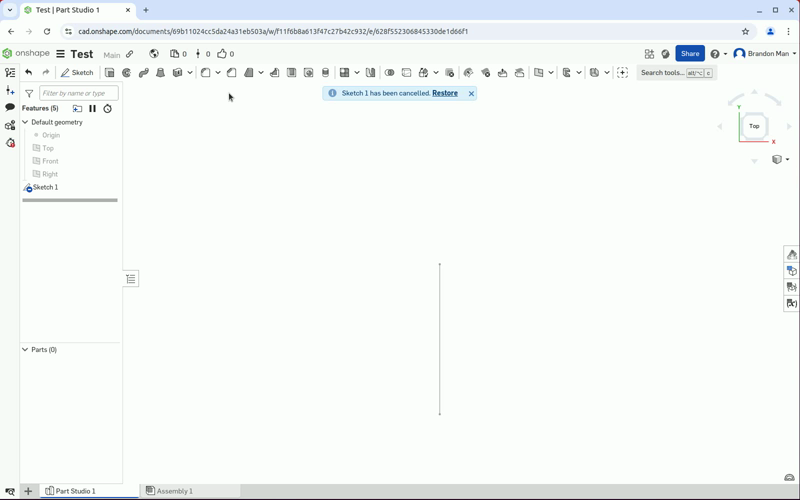
key(shift+h)
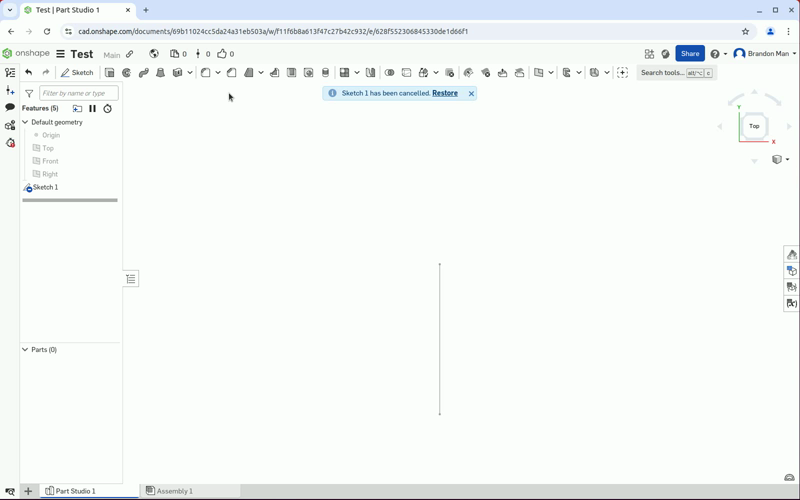
key(shift+s)
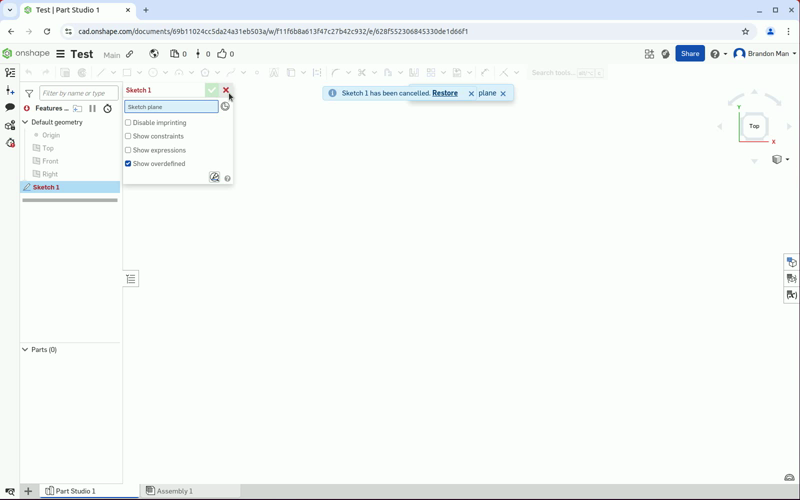
mouse_move(73, 150)
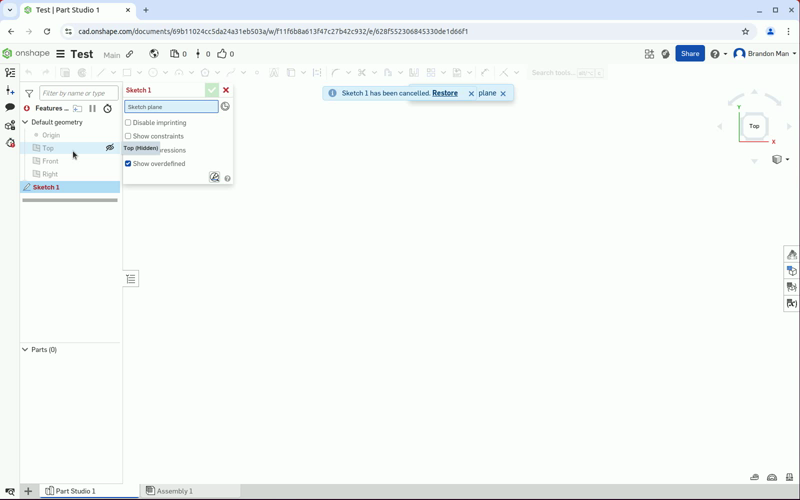
click(73, 150)
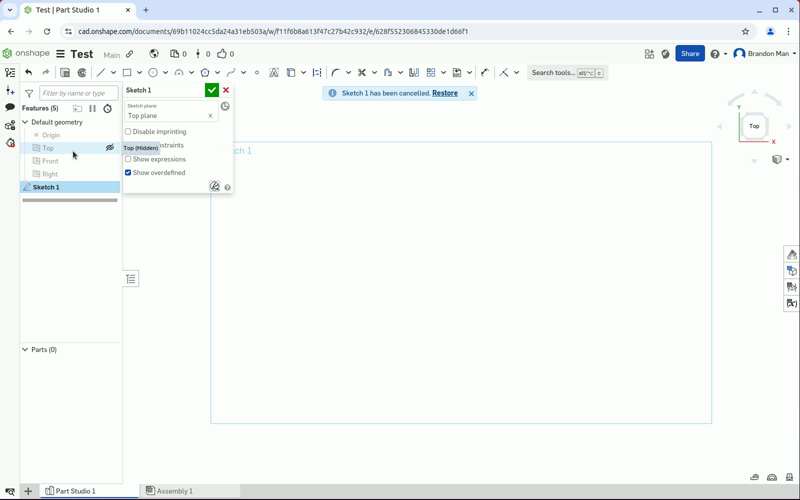
mouse_move(73, 352)
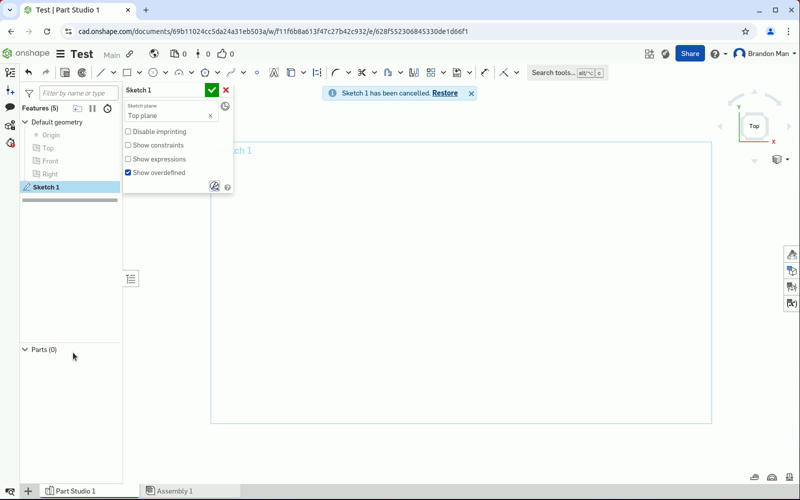
key(y)
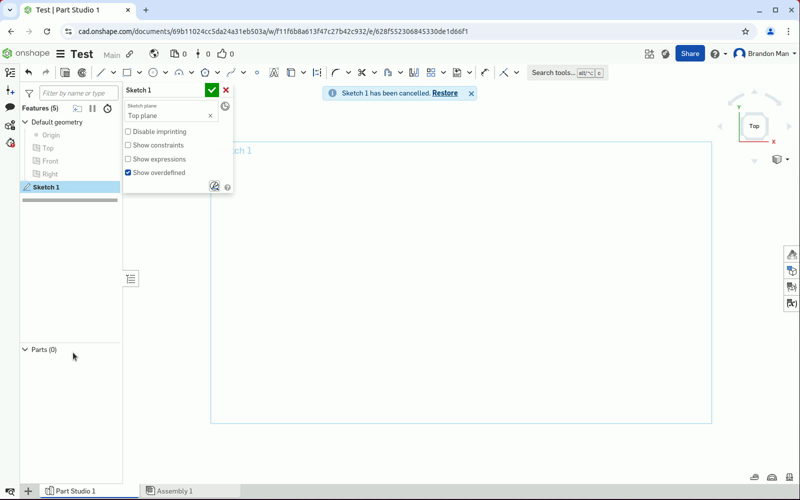
key(l)
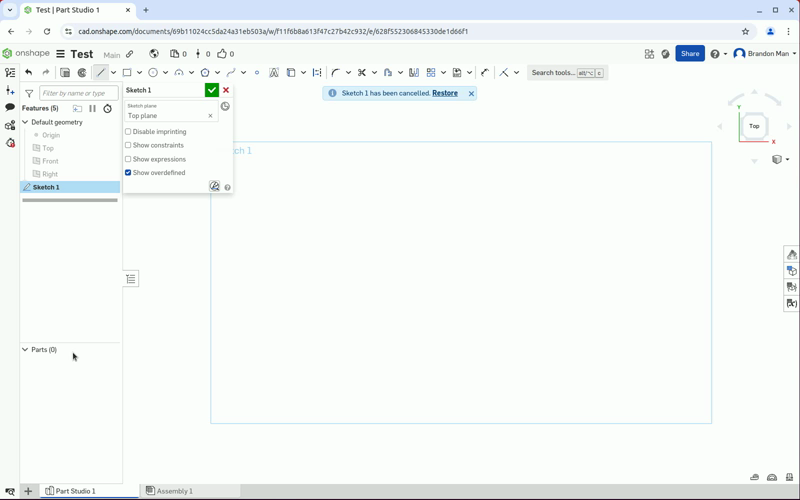
key_down(shift)
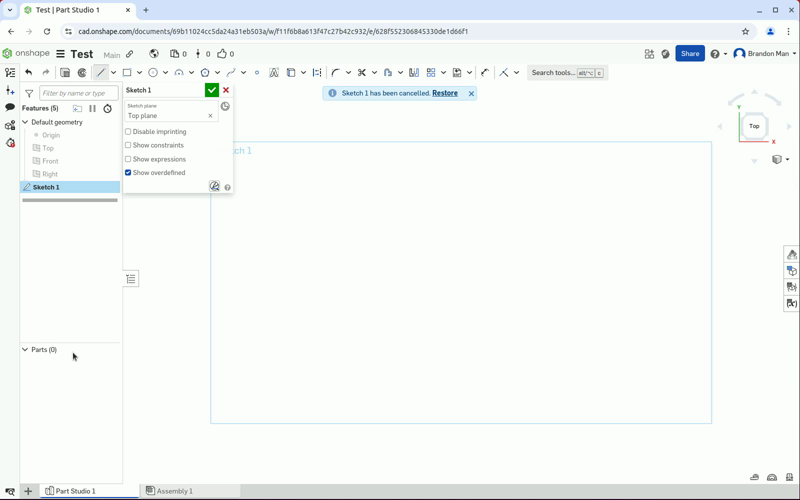
mouse_move(348, 333)
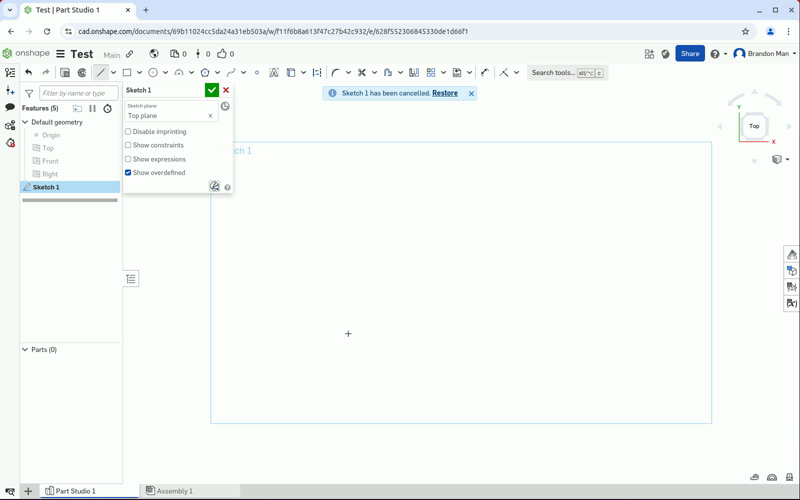
click(348, 333)
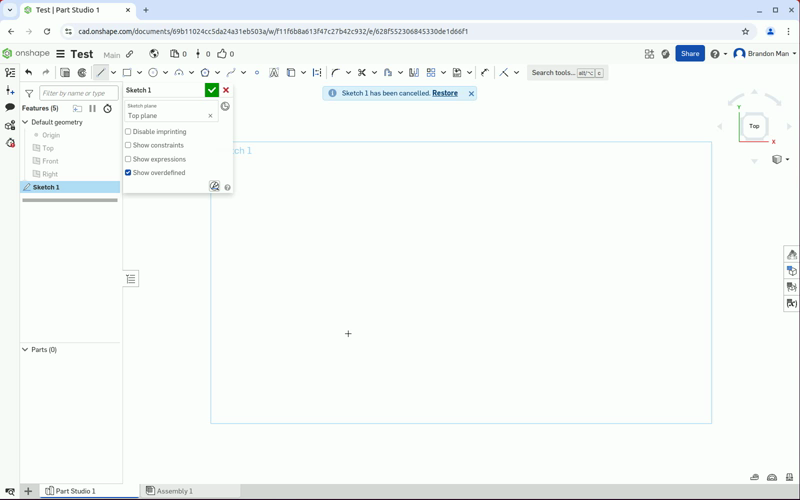
key_up(shift)
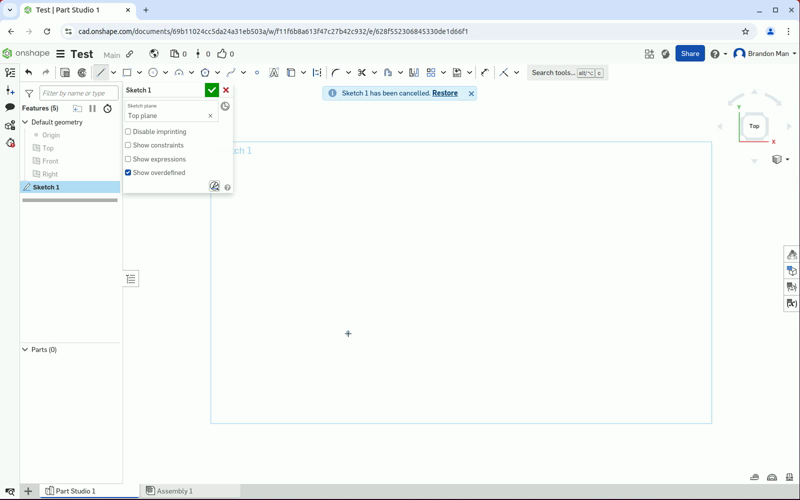
key_down(shift)
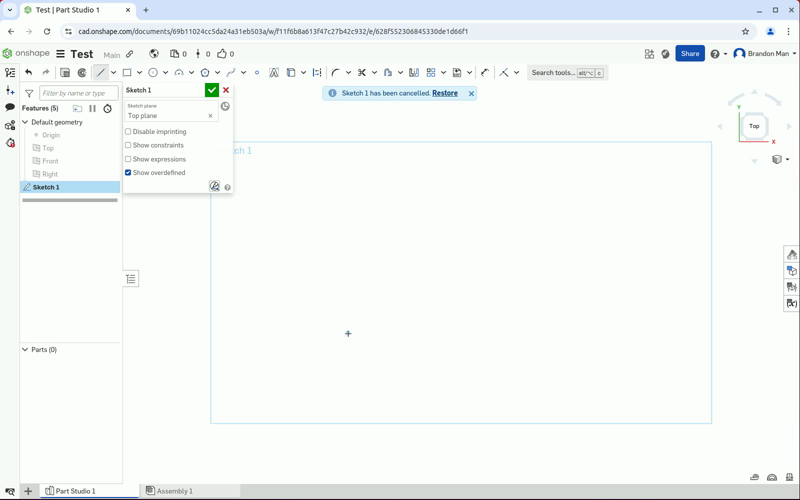
mouse_move(439, 333)
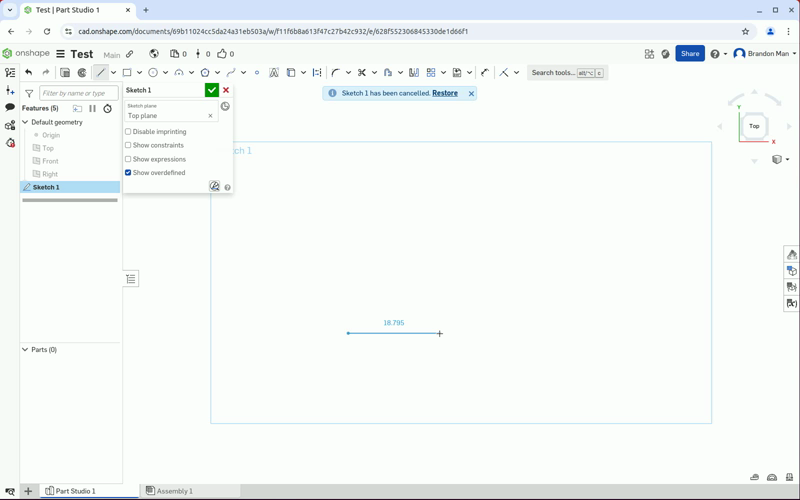
click(439, 333)
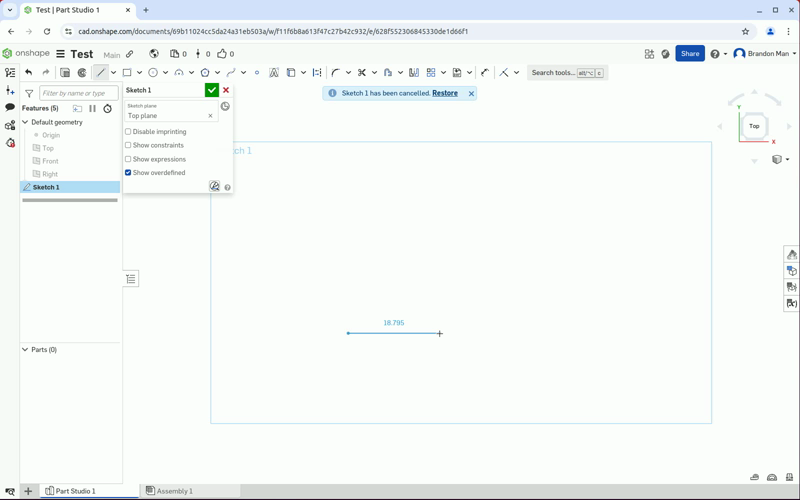
key_up(shift)
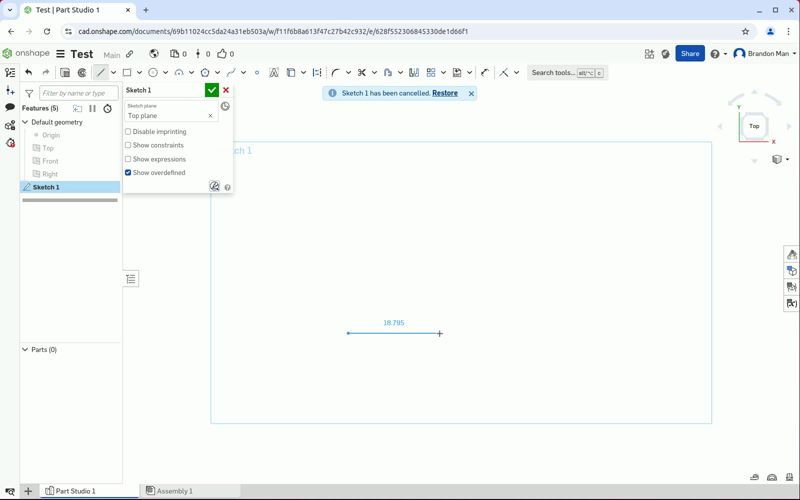
key_down(shift)
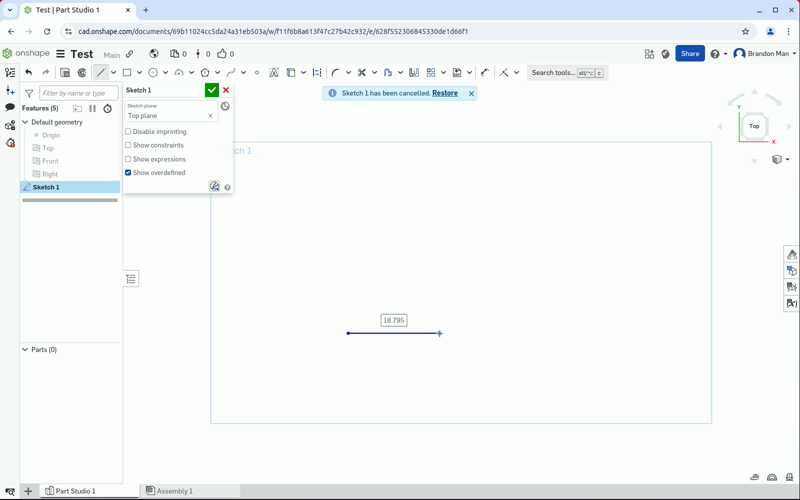
mouse_move(439, 251)
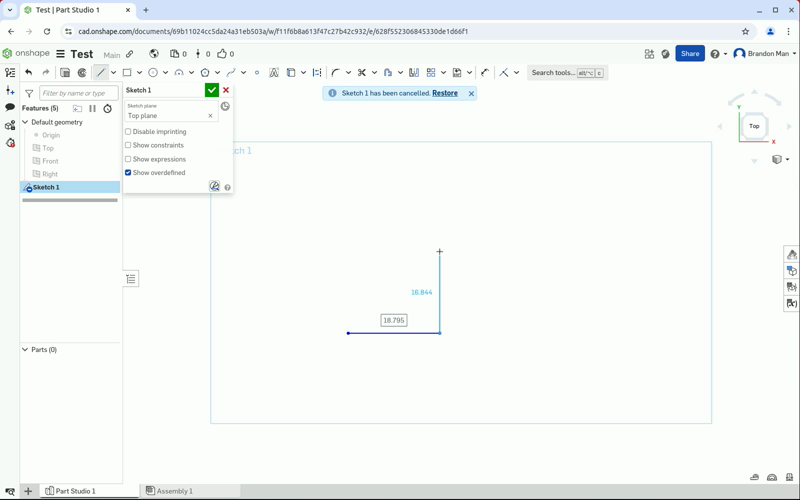
click(439, 251)
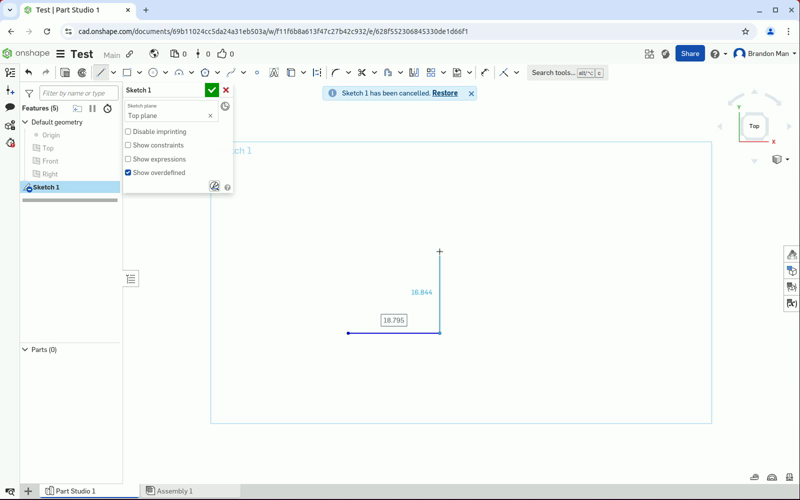
key_up(shift)
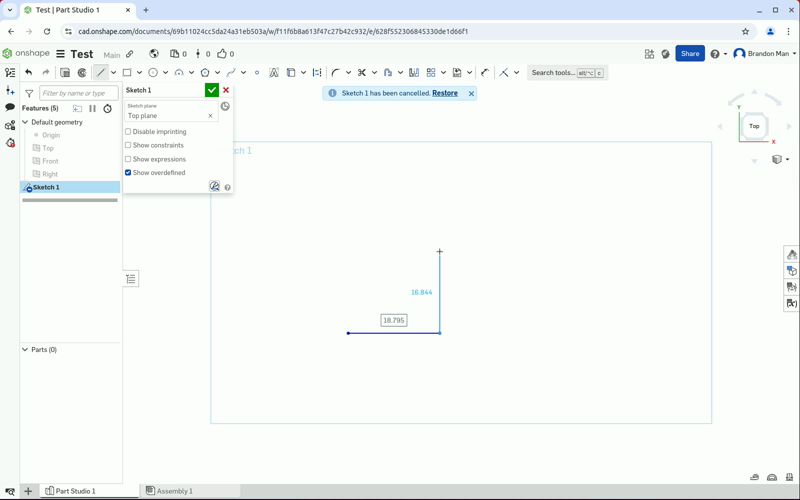
key_down(shift)
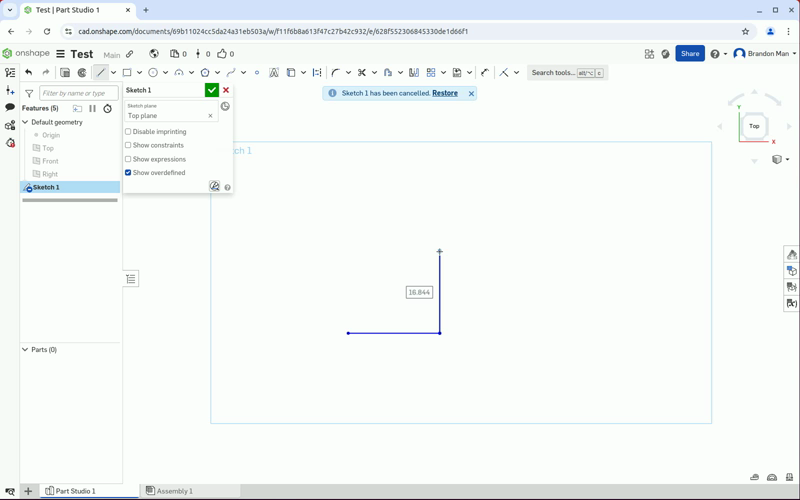
mouse_move(348, 251)
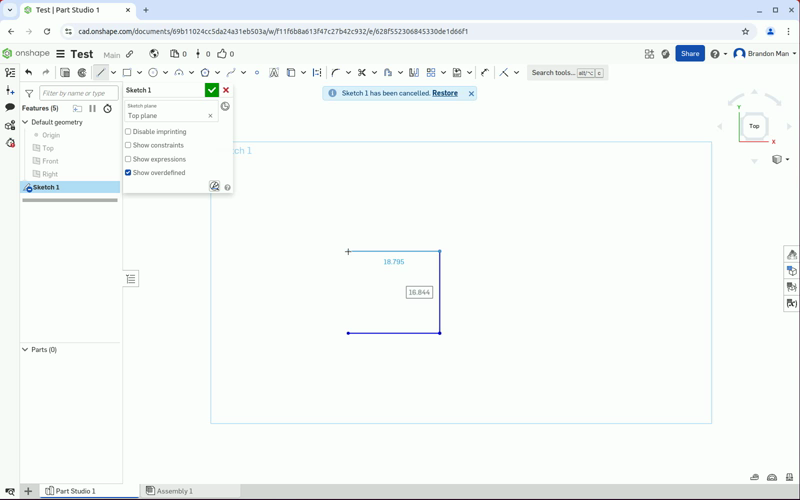
click(348, 251)
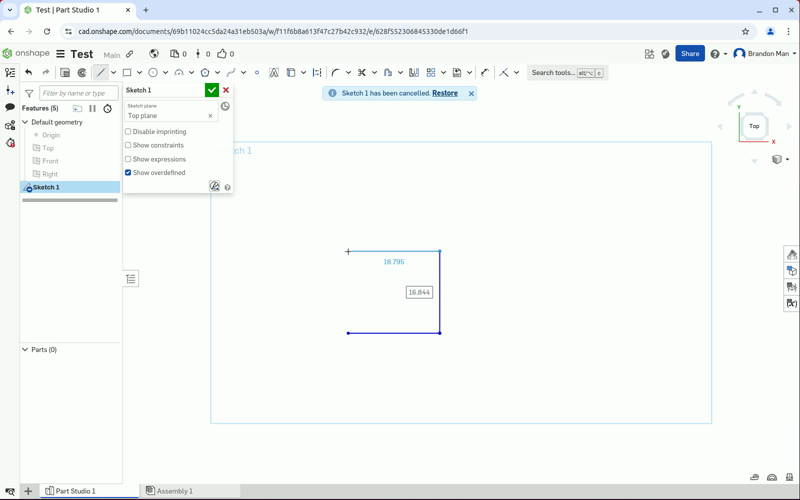
key_up(shift)
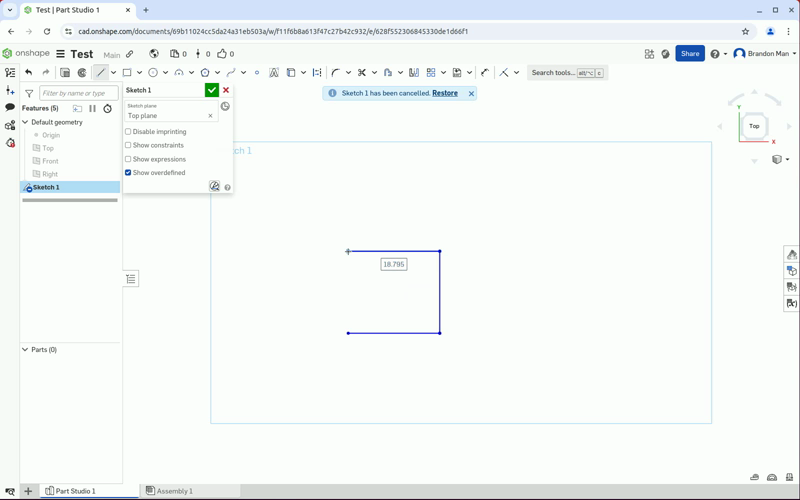
key_down(shift)
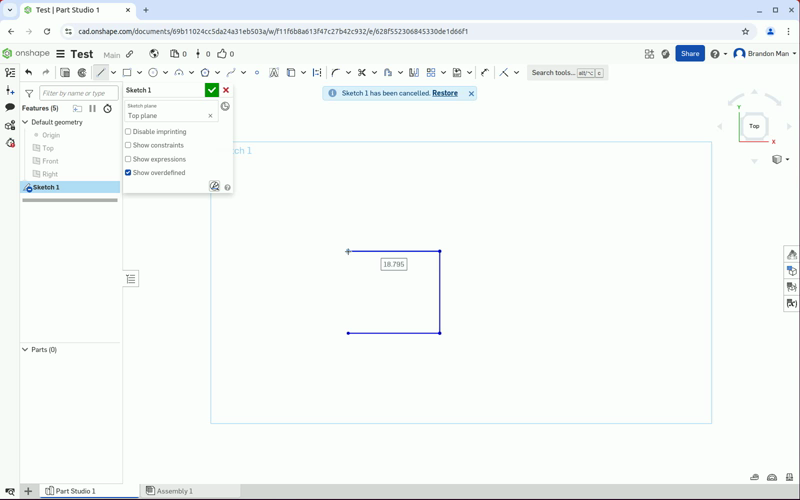
mouse_move(348, 333)
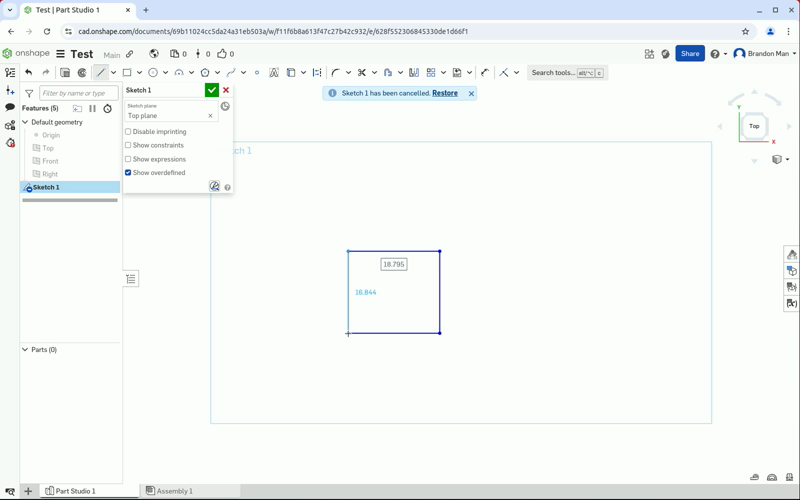
key_up(shift)
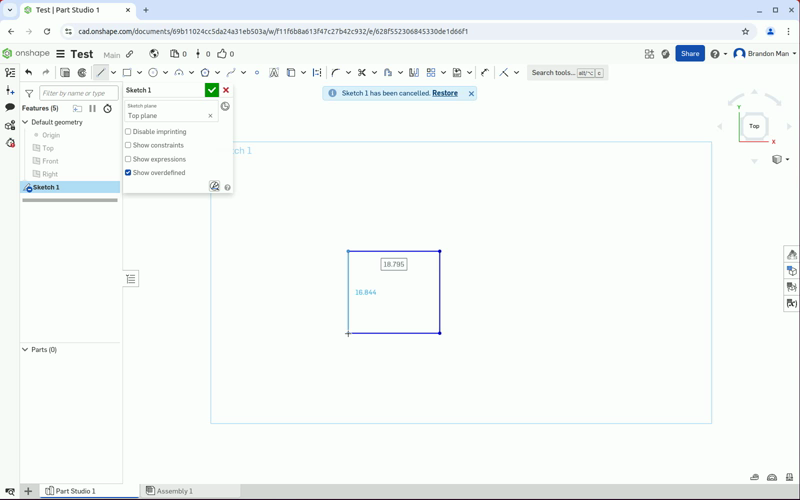
click(348, 333)
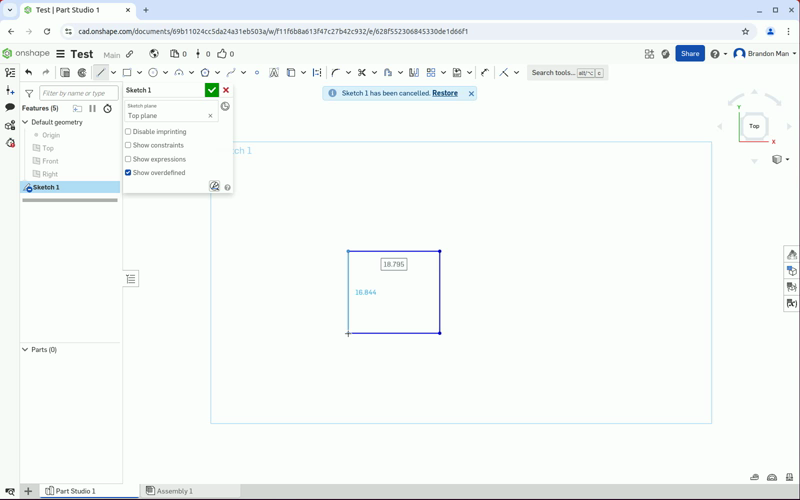
key(esc)
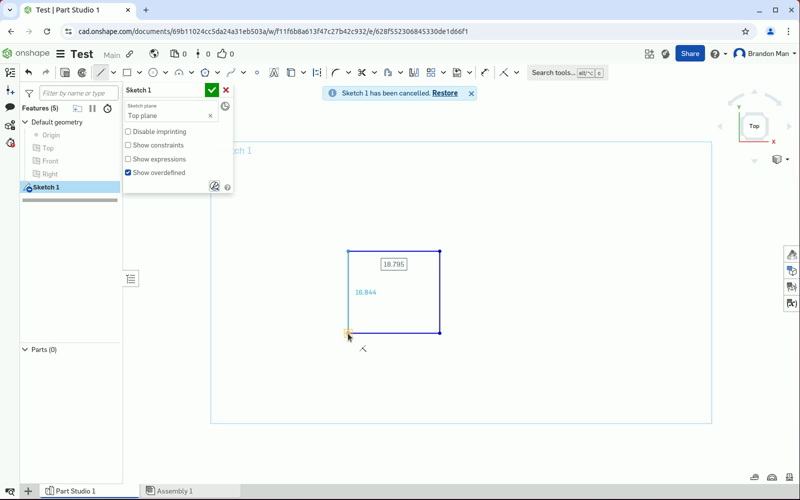
mouse_move(432, 307)
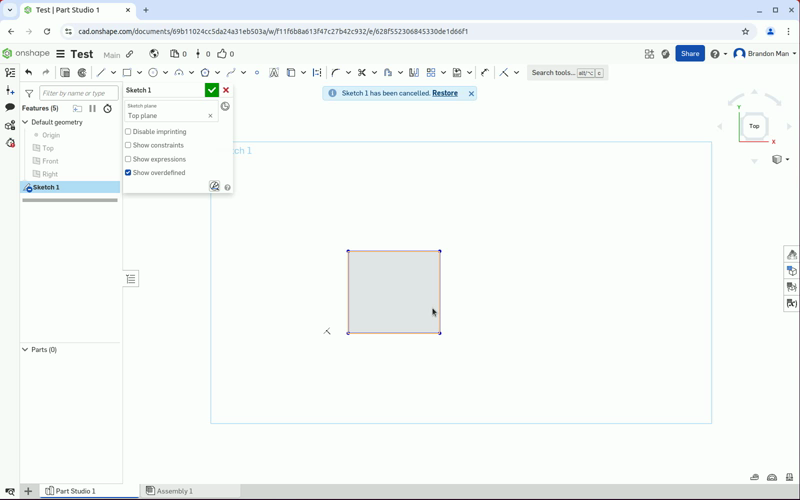
click(432, 307)
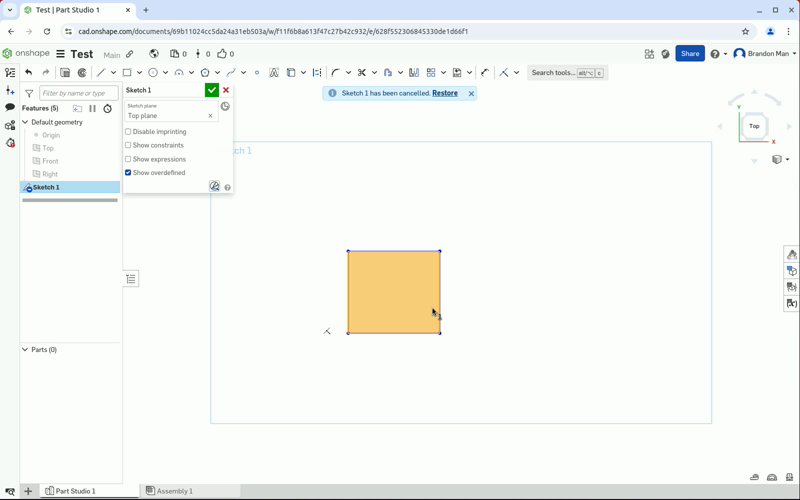
mouse_move(73, 352)
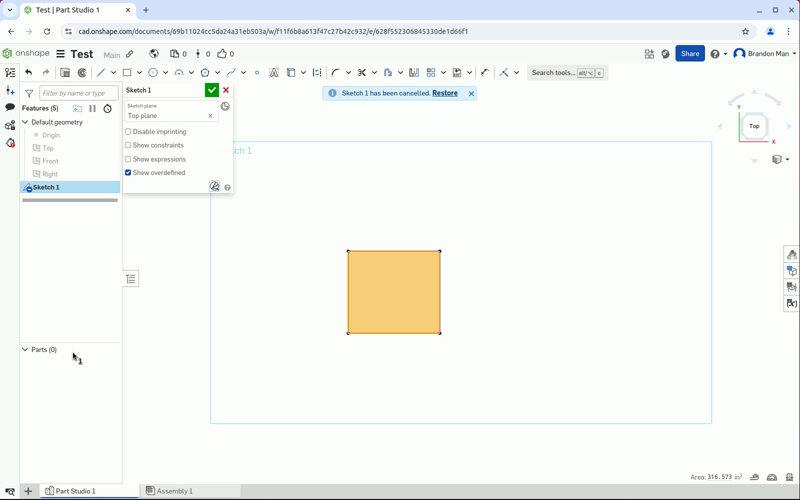
key(shift+y)
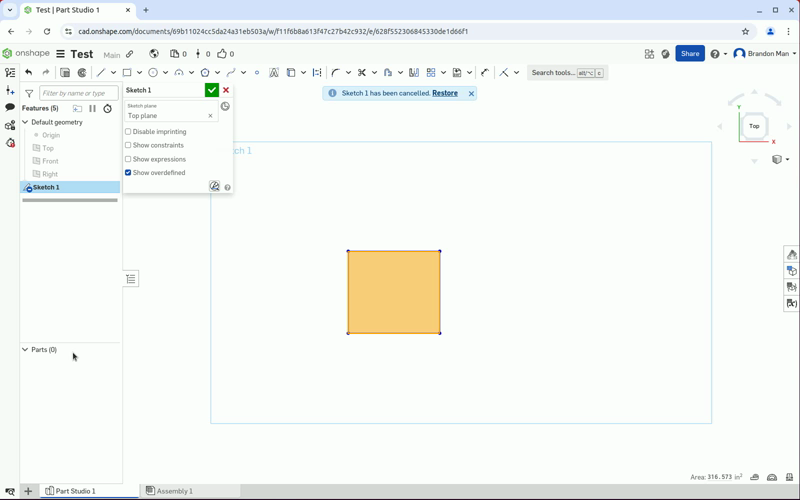
key(shift+e)
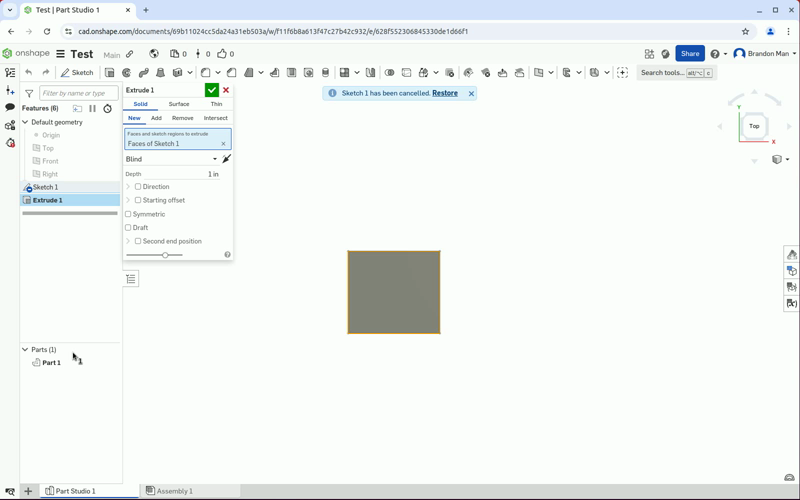
mouse_move(143, 106)
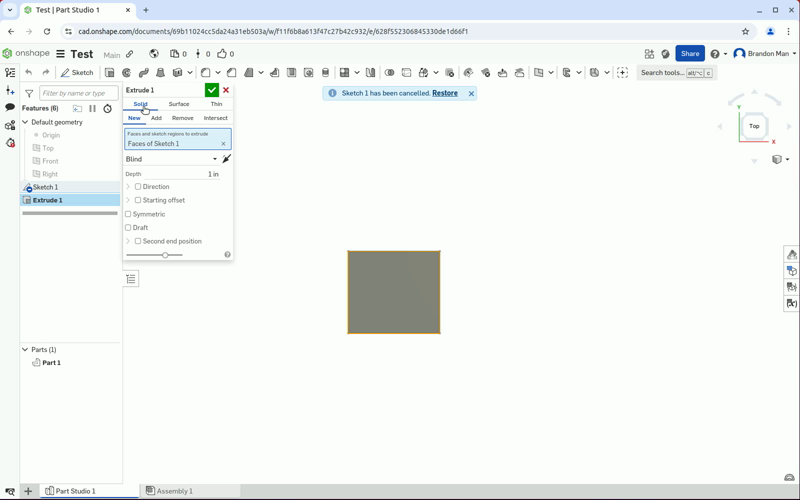
click(143, 106)
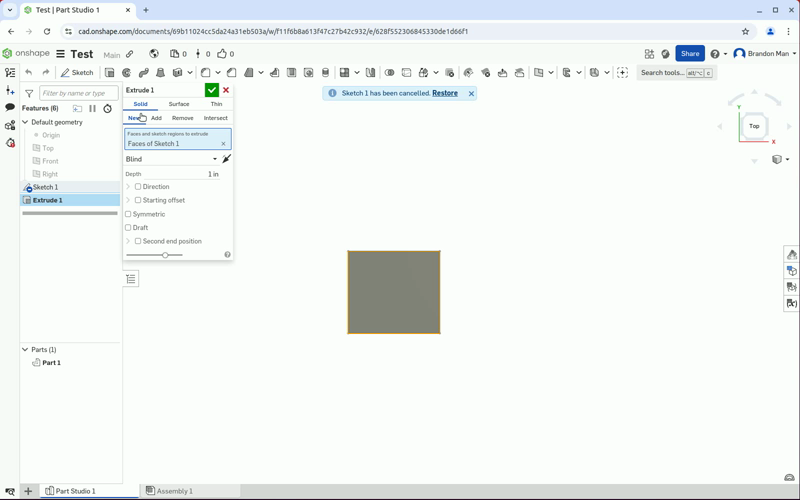
mouse_move(137, 120)
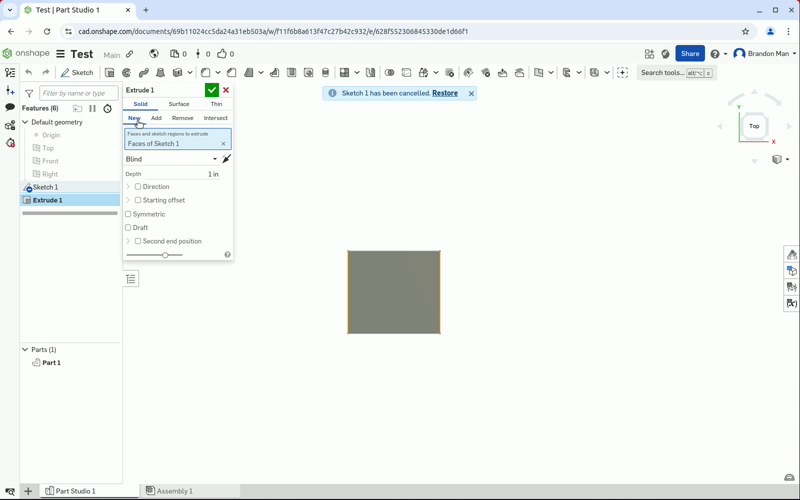
click(137, 120)
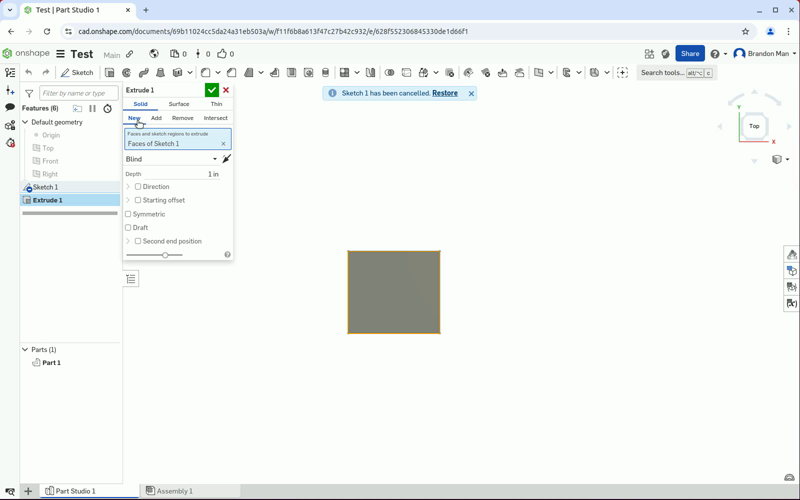
key(tab, 4)
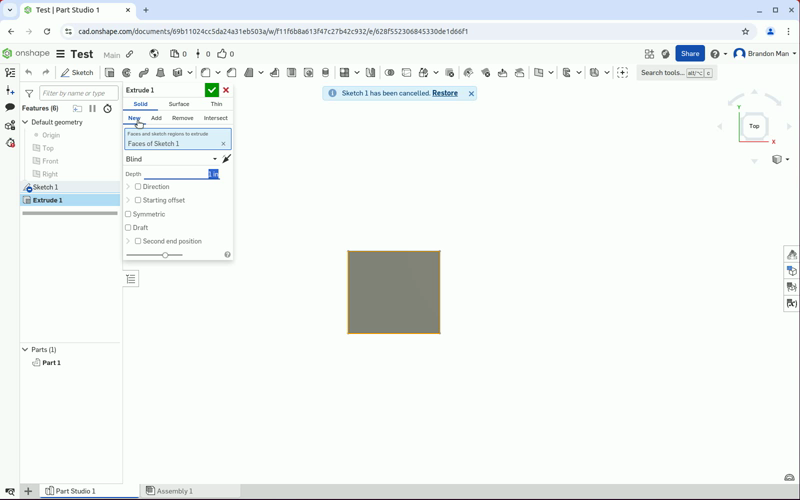
text(0.481)
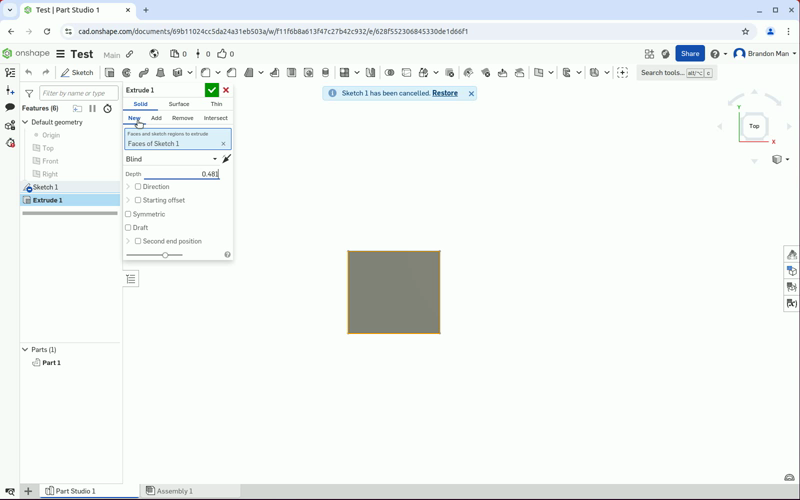
key(enter)
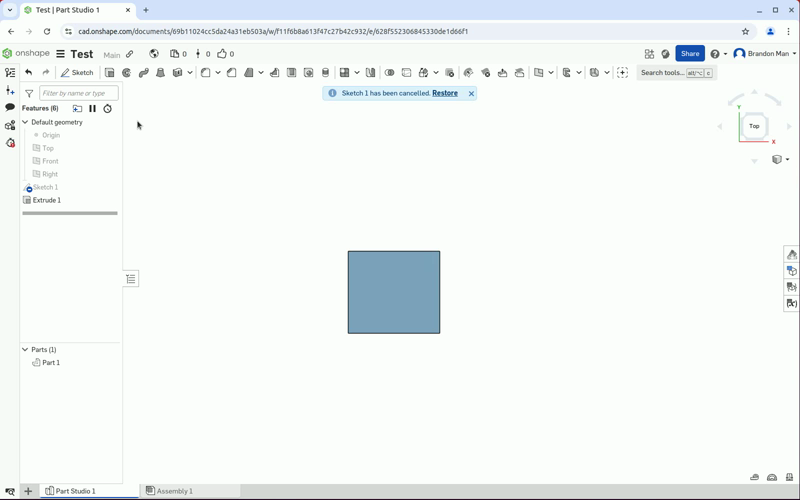
key(shift+h)
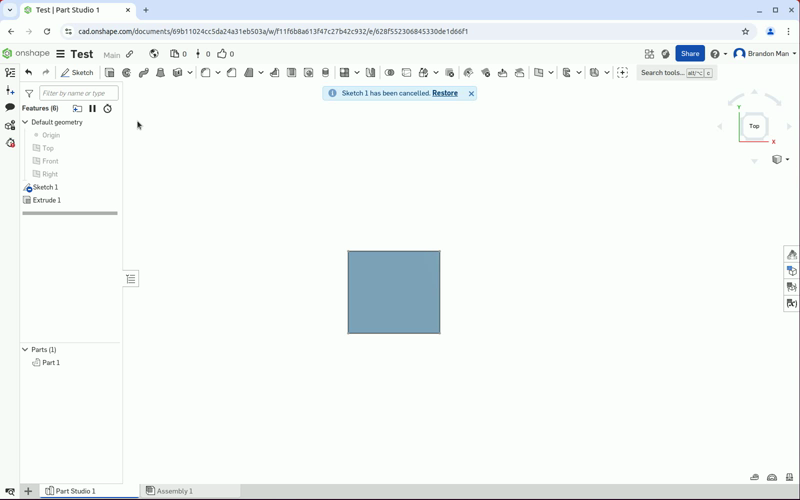
key(shift+h)
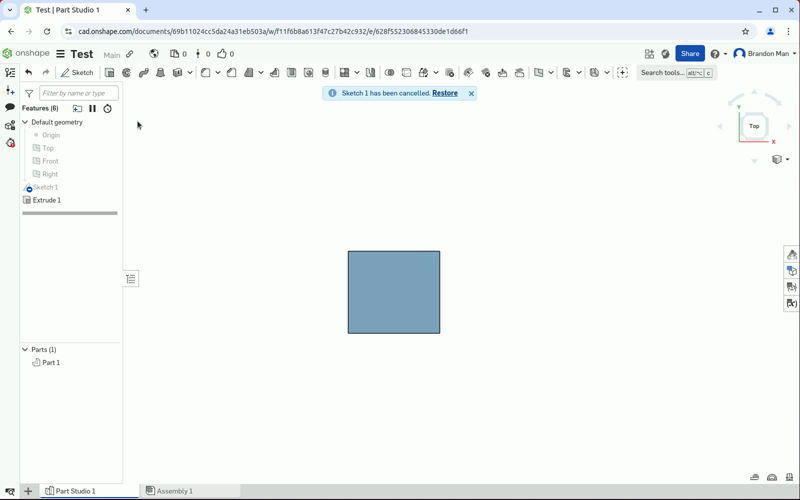
mouse_move(73, 189)
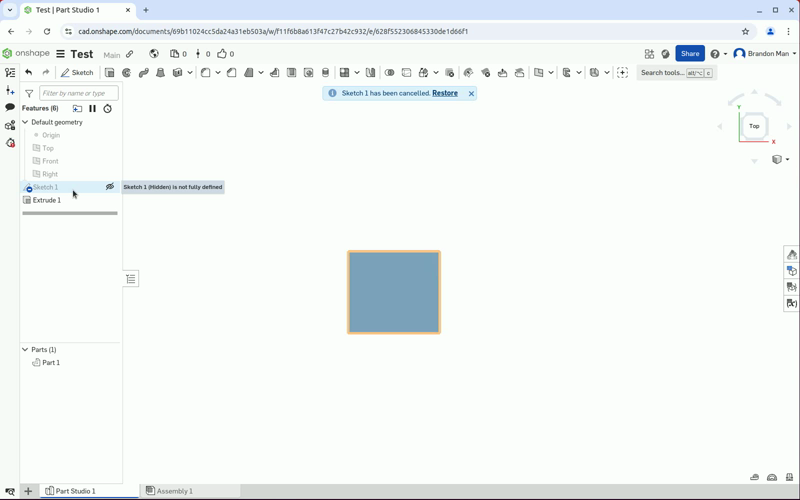
click(73, 189)
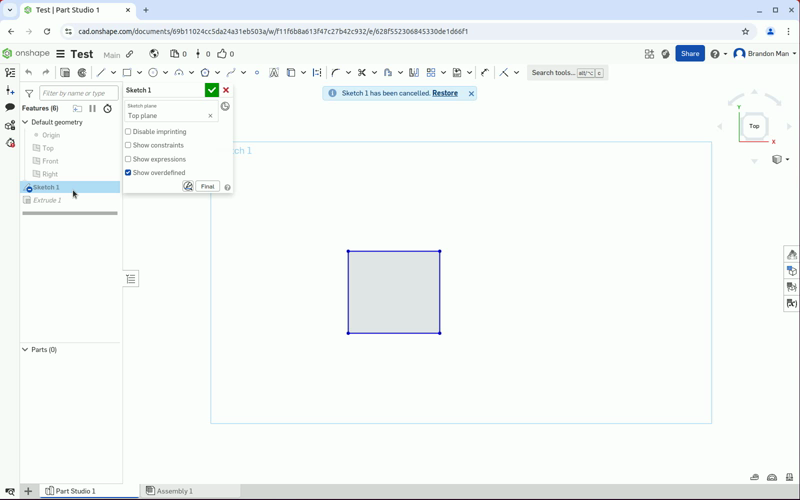
mouse_move(229, 92)
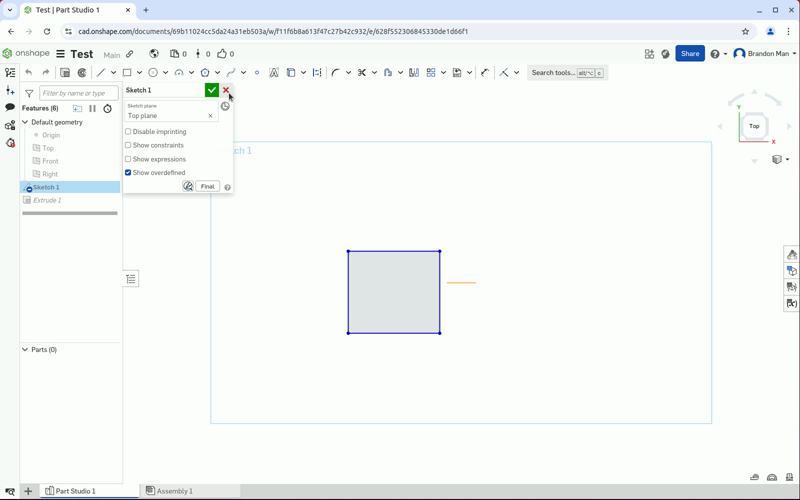
click(229, 92)
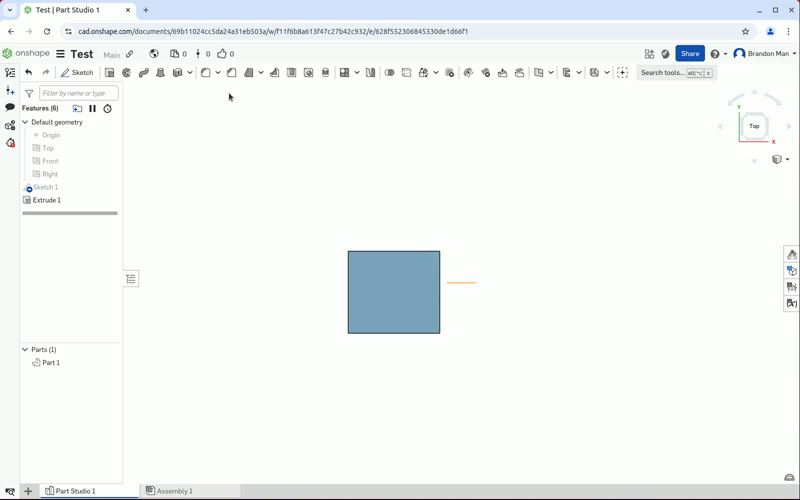
mouse_move(541, 75)
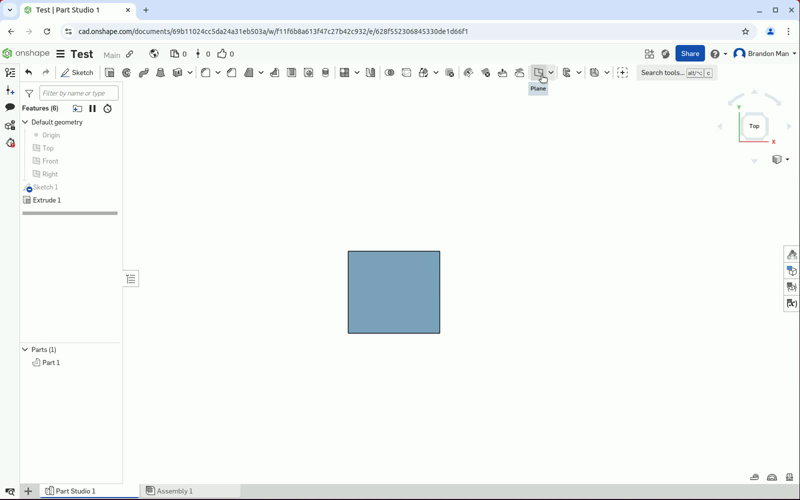
click(541, 75)
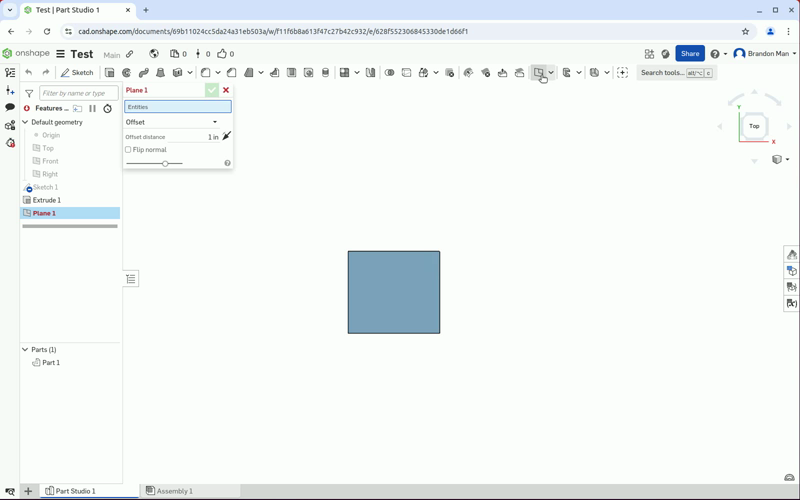
mouse_move(73, 150)
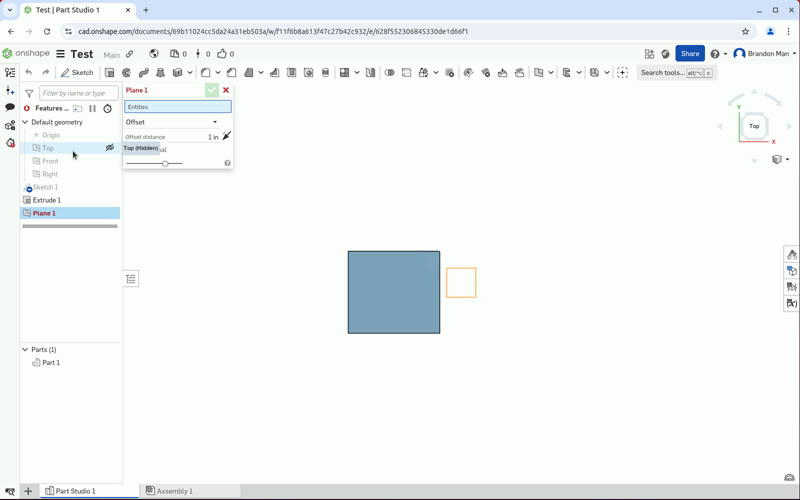
click(73, 150)
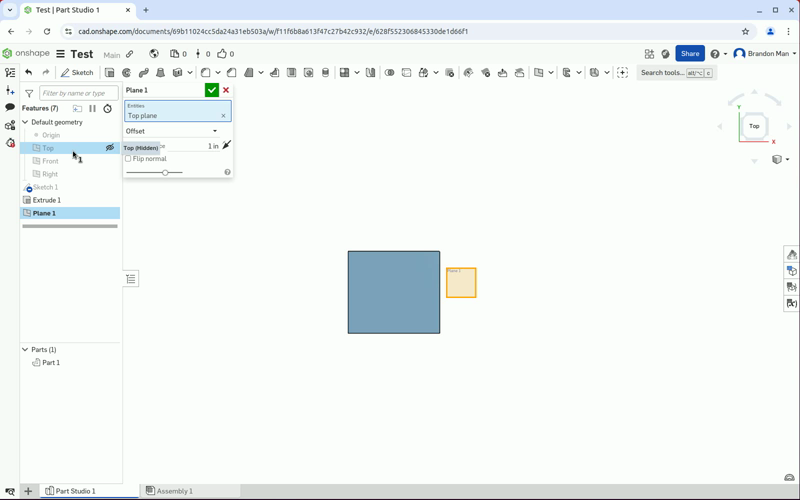
key(tab, 2)
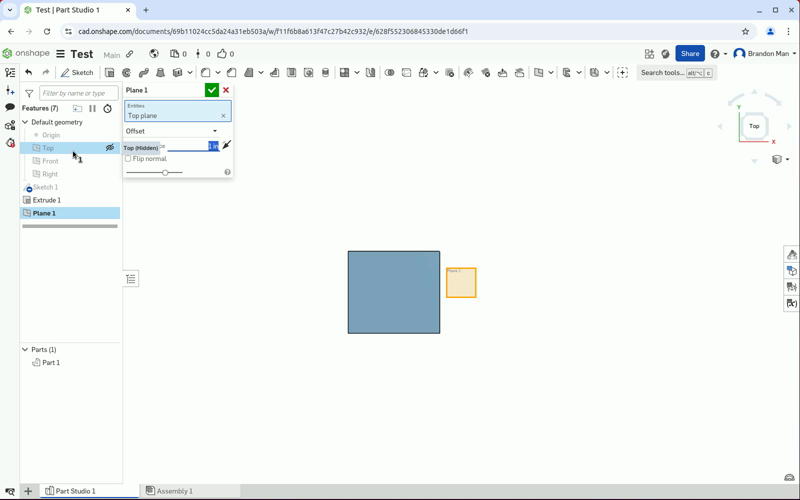
text(0.493)
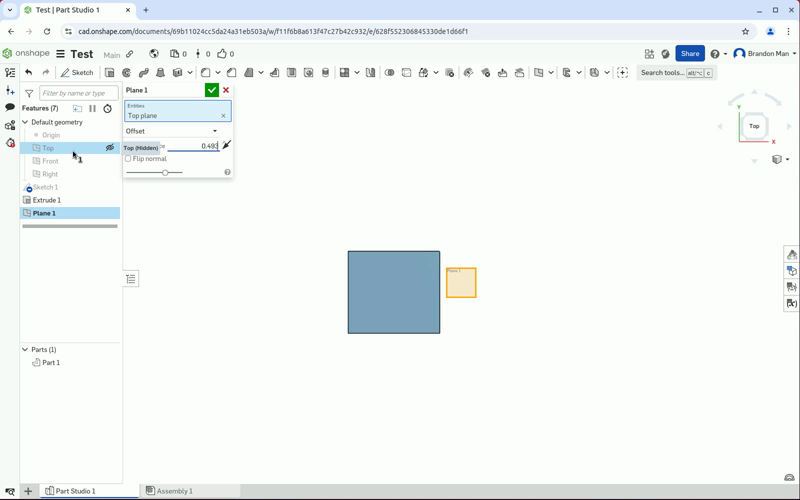
key(enter, 2)
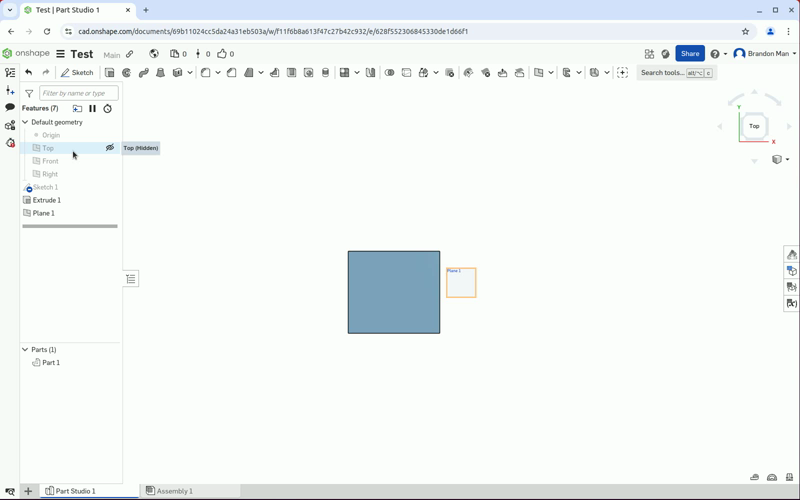
key(shift+s)
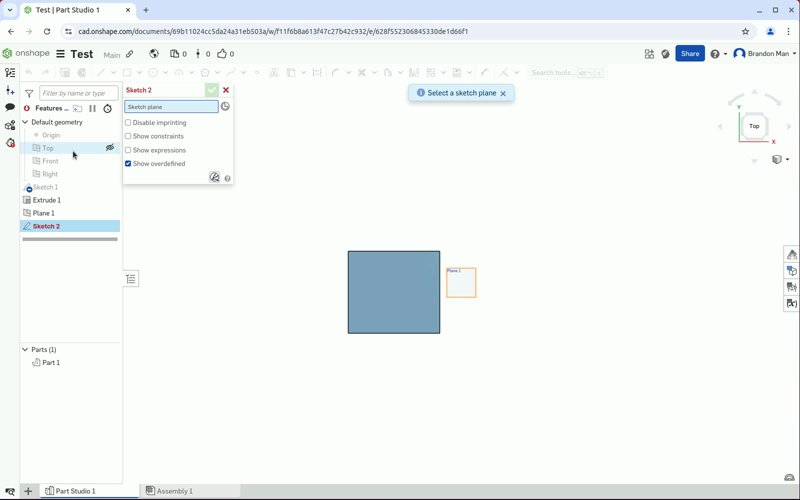
mouse_move(73, 215)
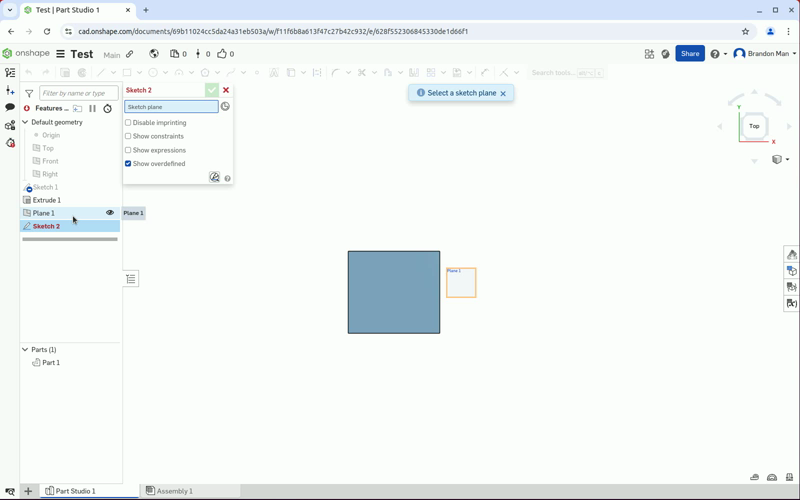
click(73, 215)
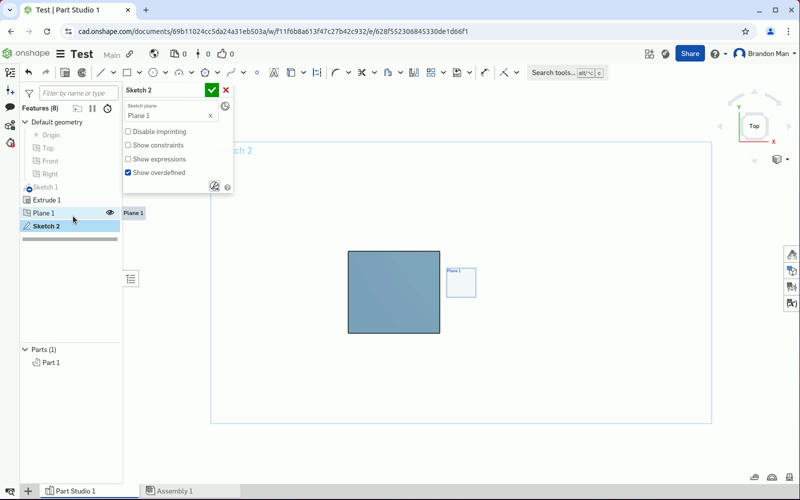
mouse_move(73, 352)
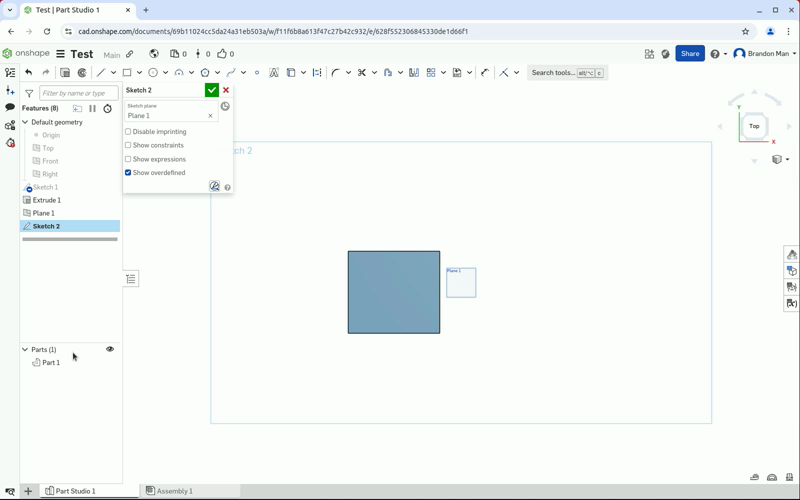
key(y)
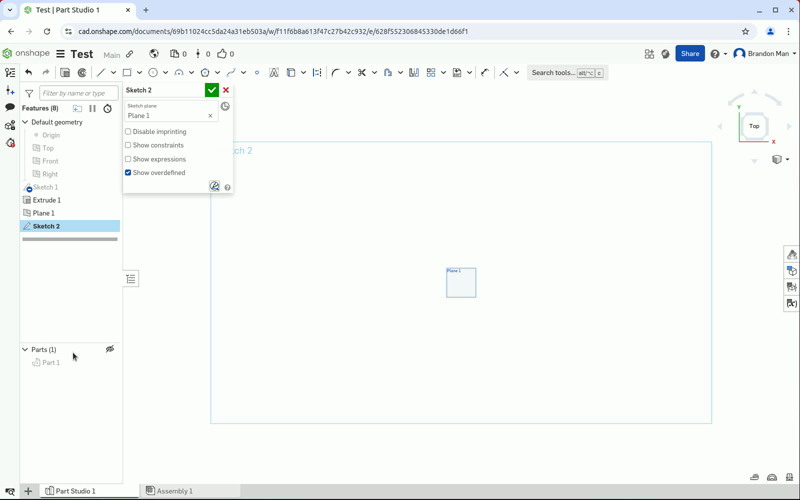
key(l)
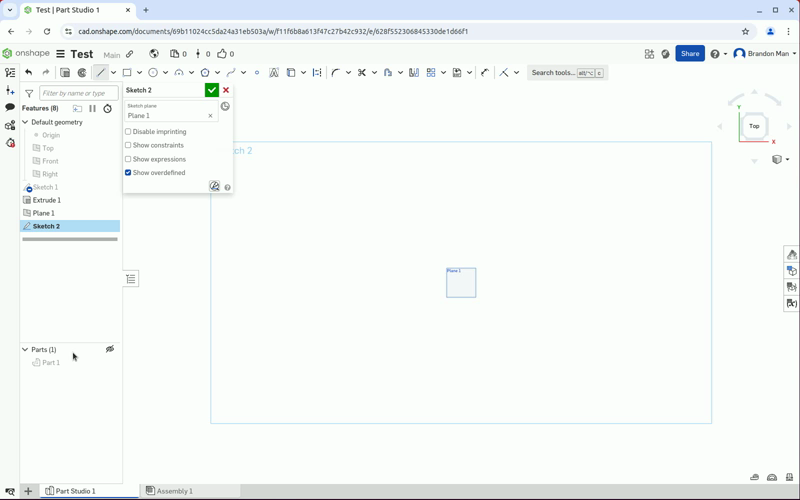
key_down(shift)
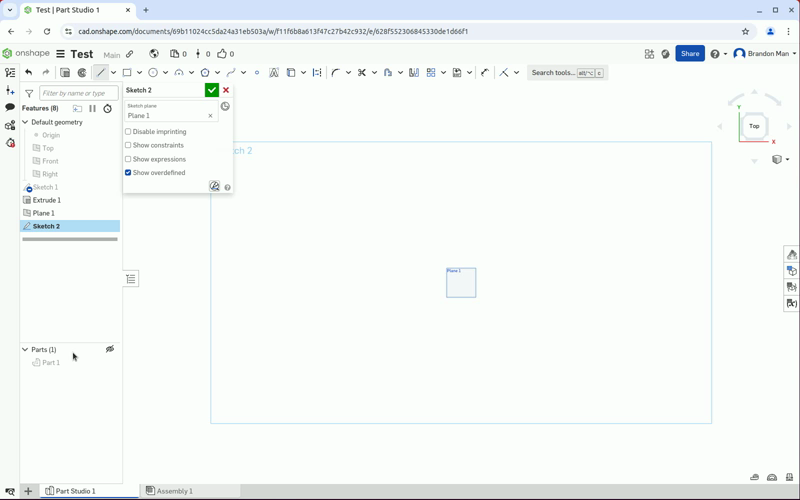
mouse_move(423, 312)
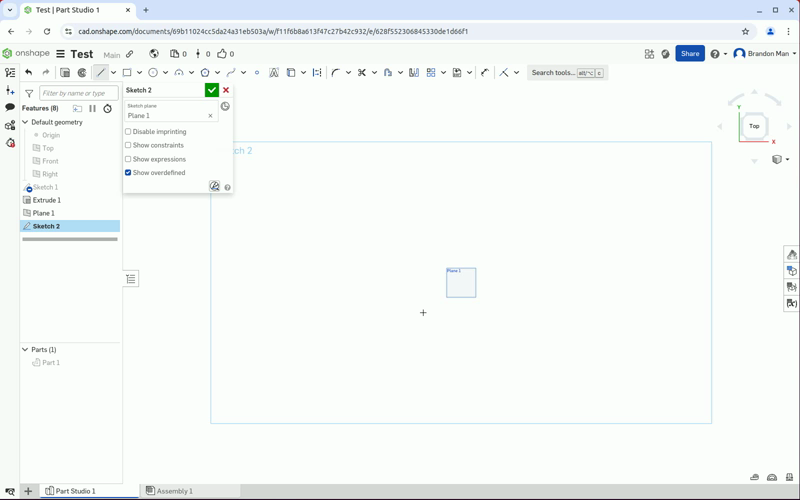
click(423, 312)
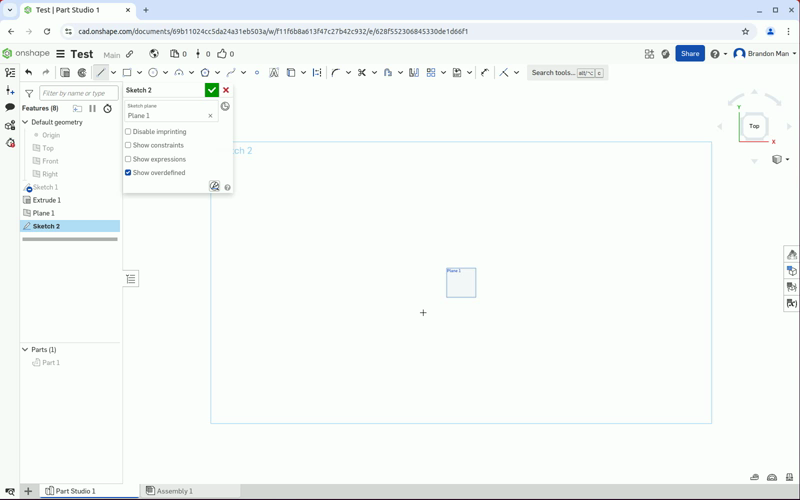
key_up(shift)
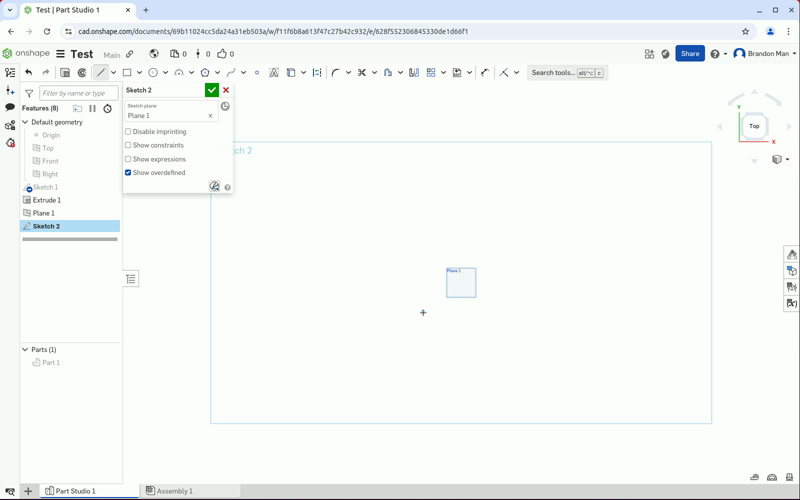
key_down(shift)
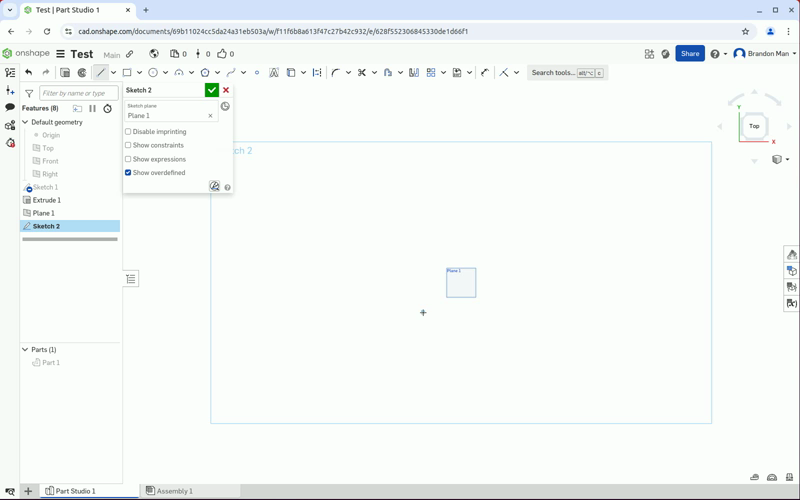
mouse_move(453, 312)
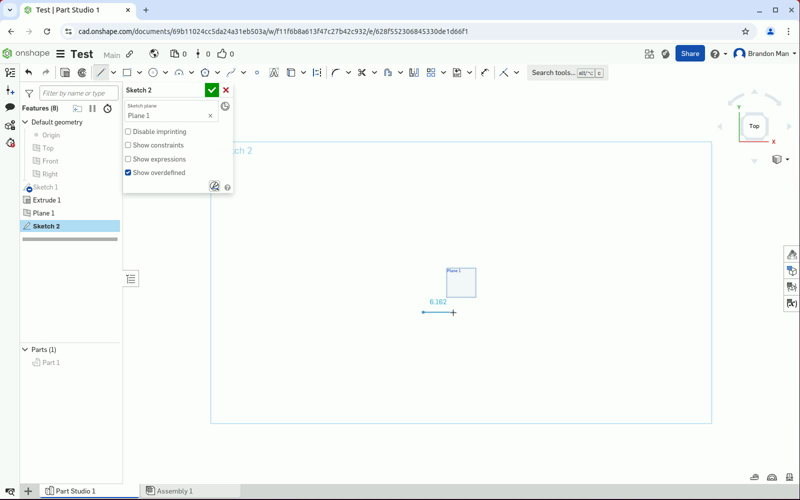
mouse_move(432, 312)
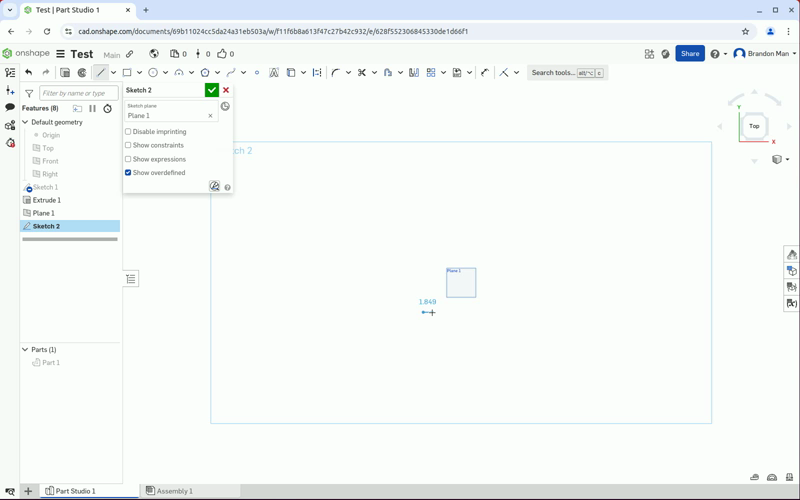
click(432, 312)
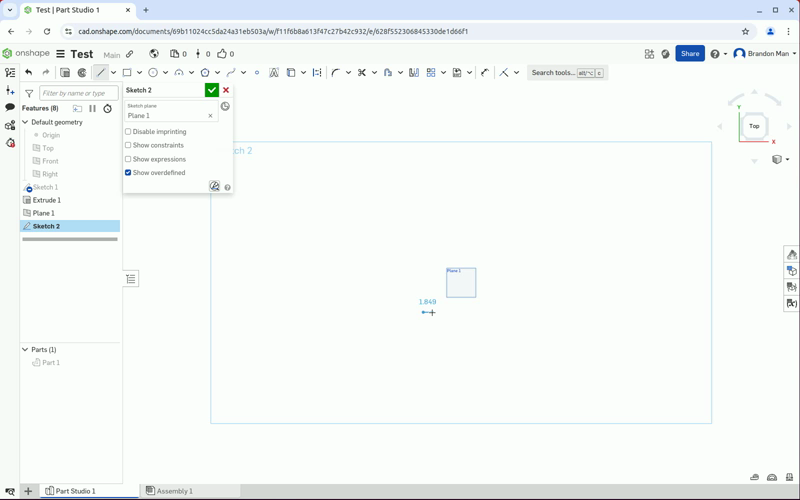
key_up(shift)
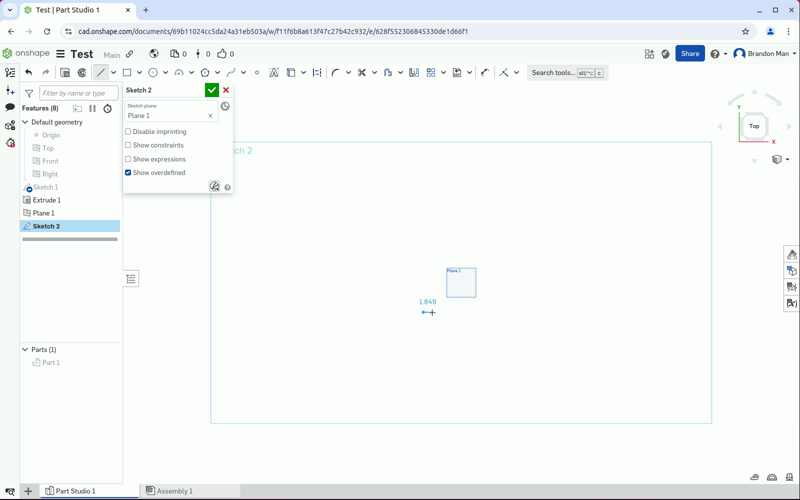
key_down(shift)
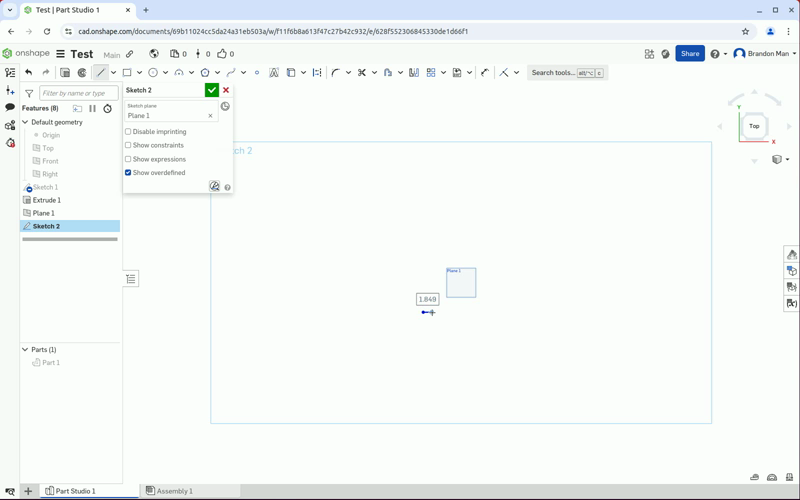
mouse_move(462, 312)
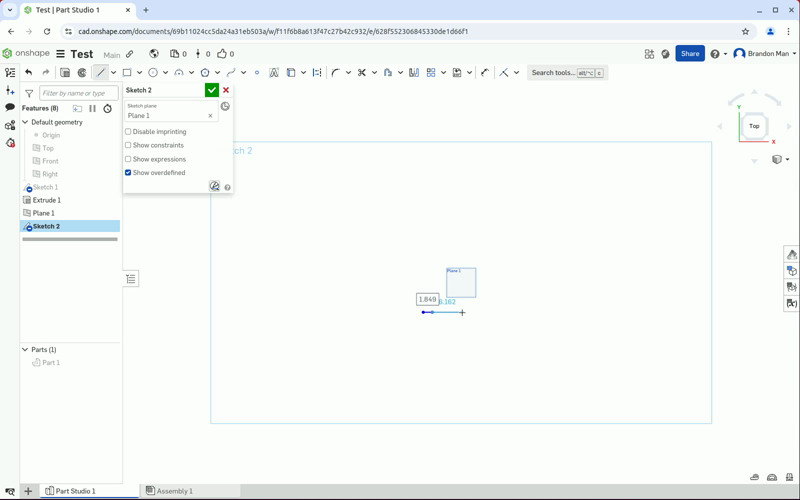
mouse_move(432, 290)
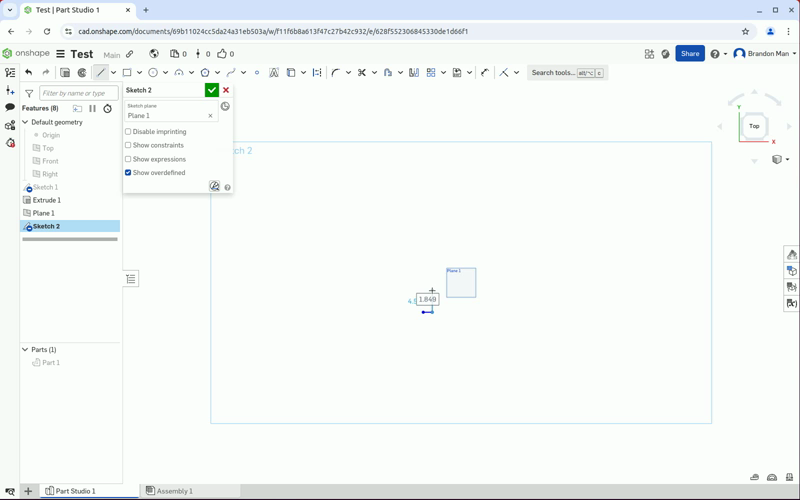
click(432, 290)
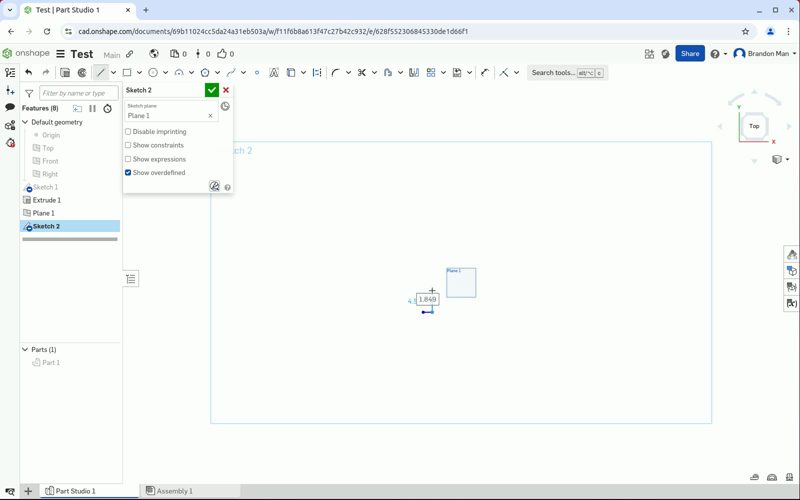
key_up(shift)
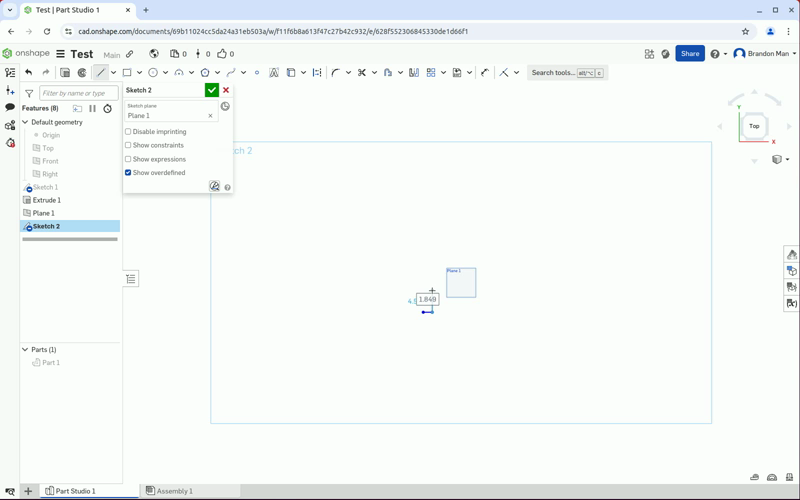
key_down(shift)
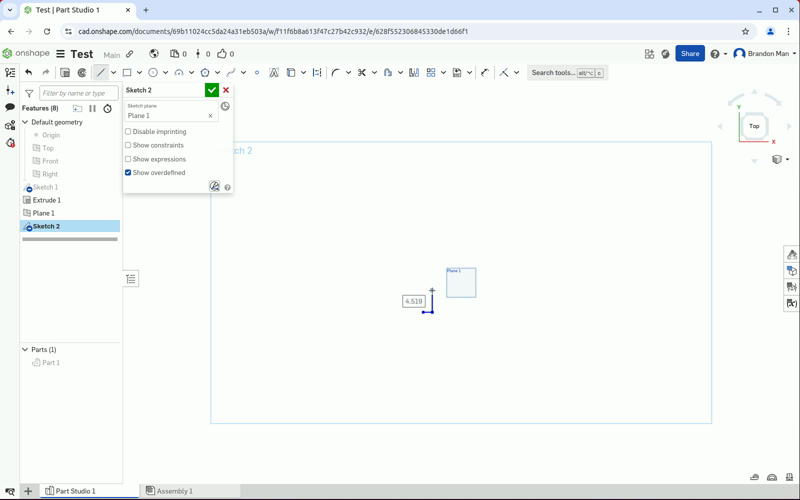
mouse_move(462, 290)
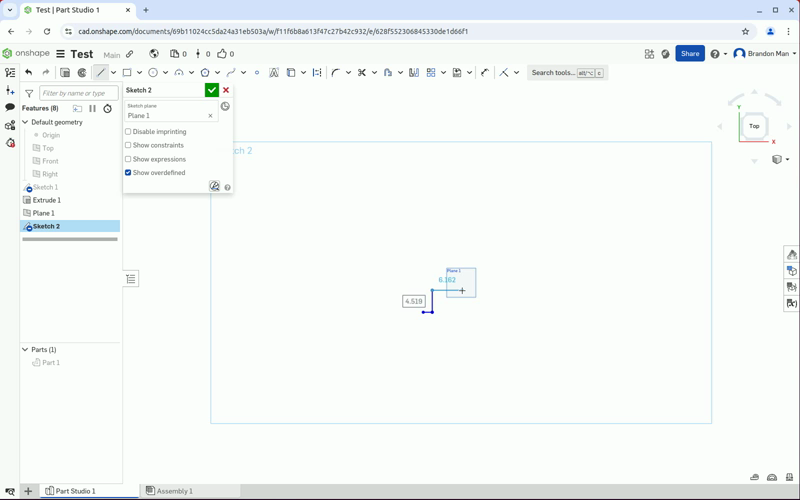
mouse_move(423, 290)
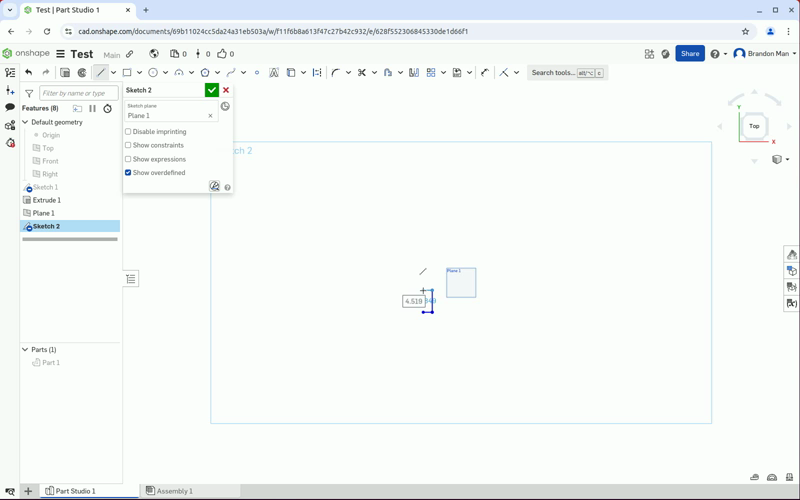
click(423, 290)
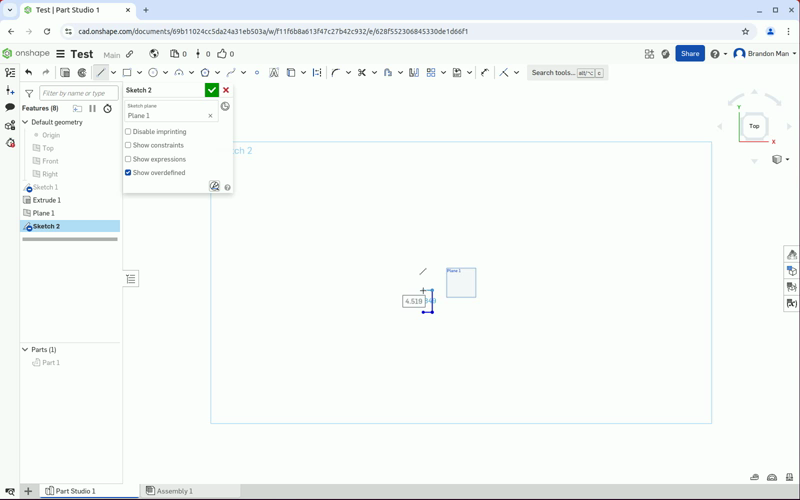
key_up(shift)
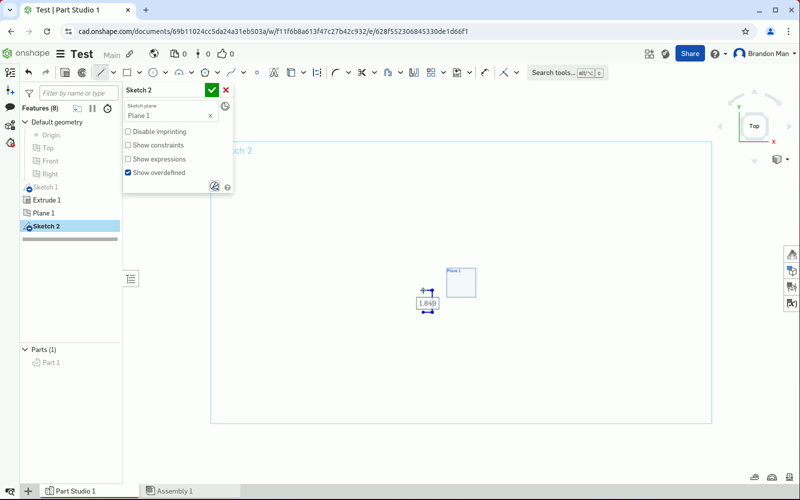
mouse_move(453, 290)
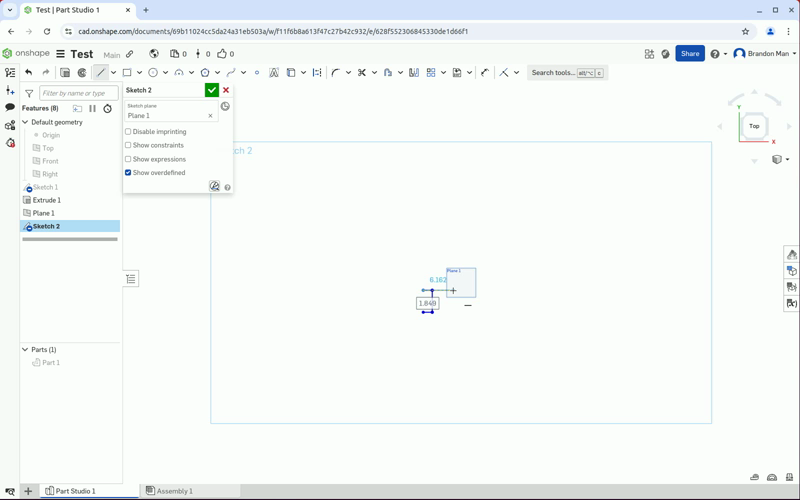
key_down(shift)
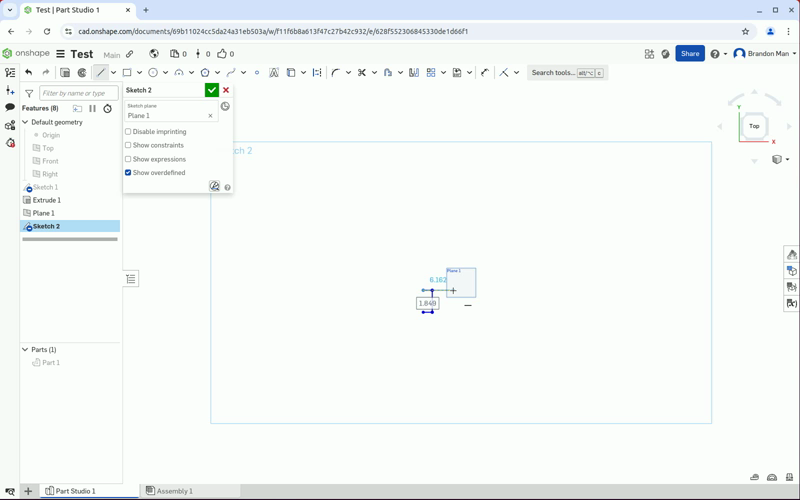
mouse_move(423, 312)
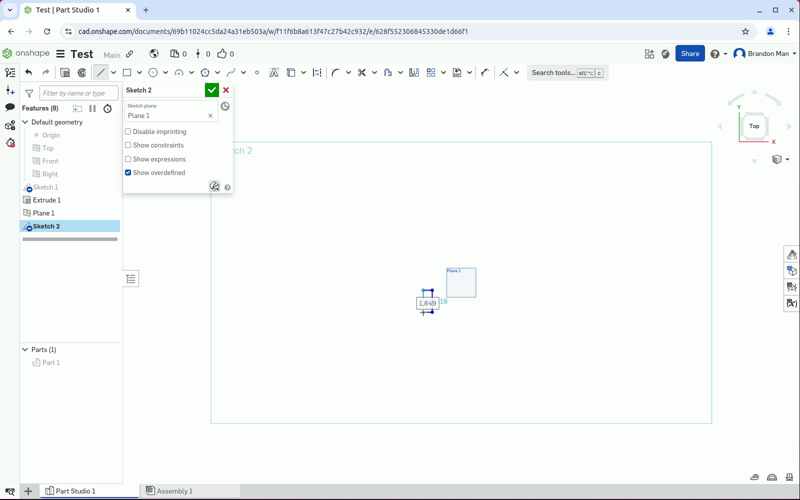
key_up(shift)
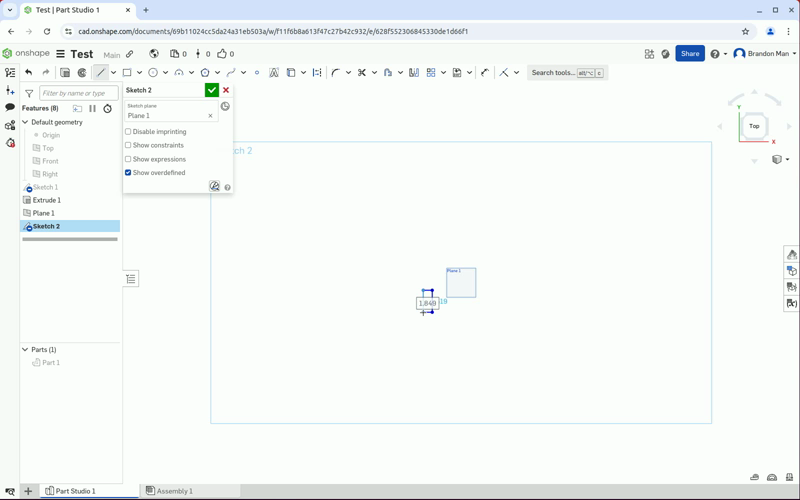
click(423, 312)
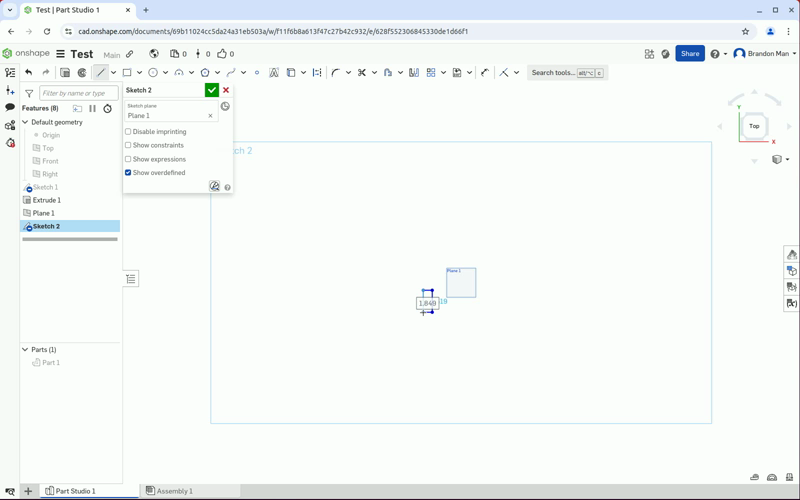
key(esc)
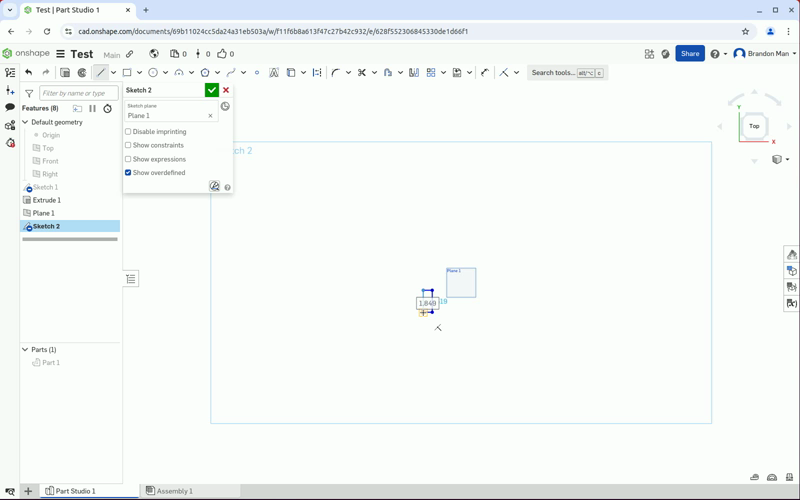
mouse_move(428, 293)
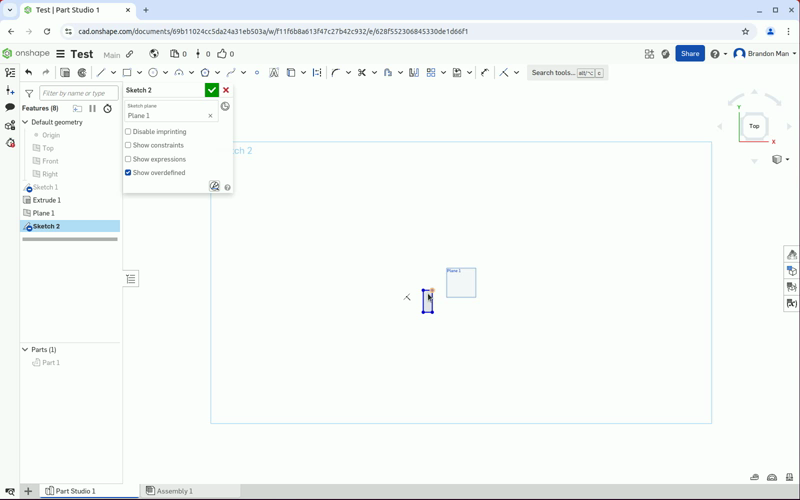
scroll(6)
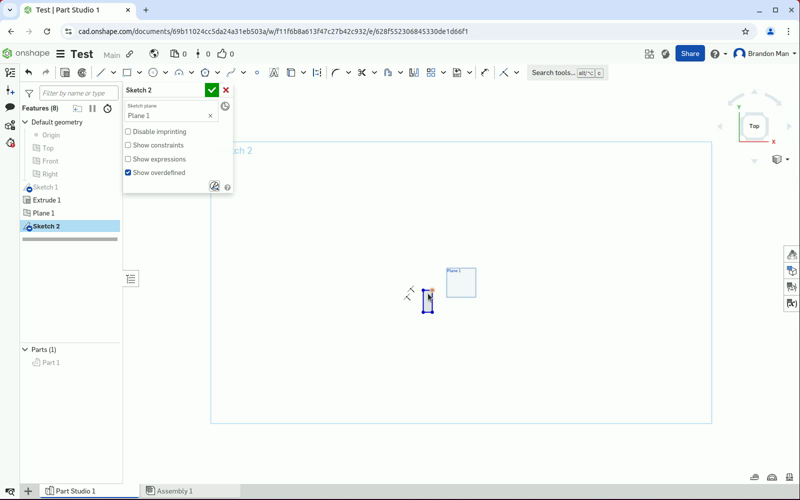
scroll(6)
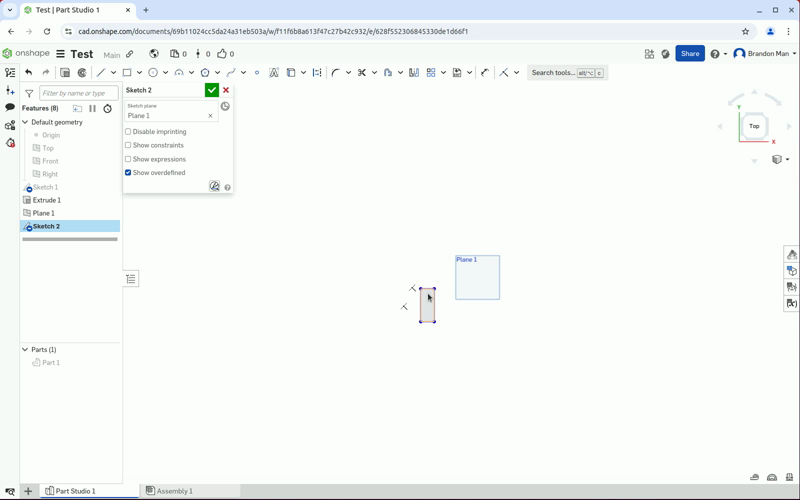
scroll(6)
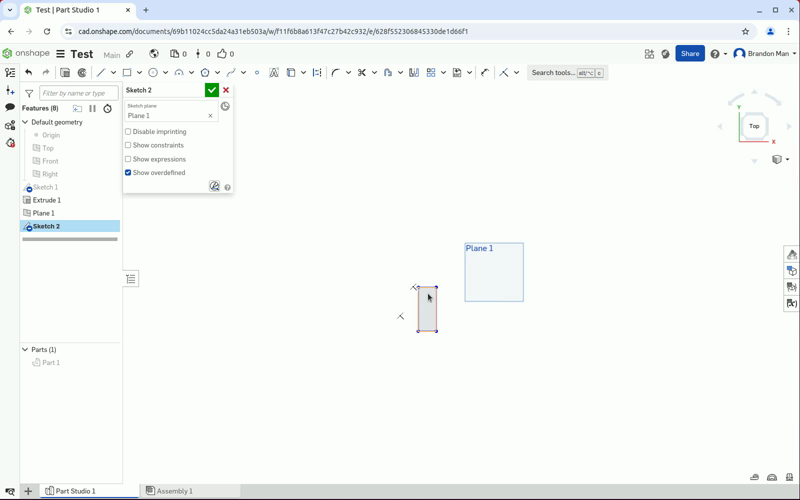
scroll(6)
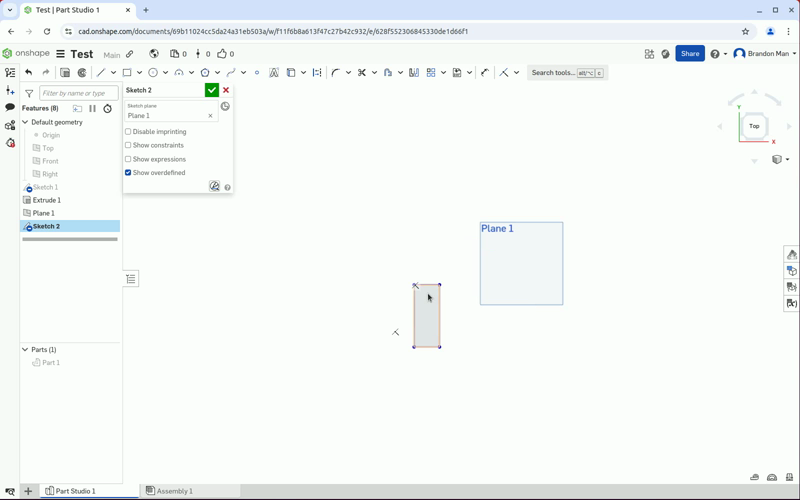
scroll(6)
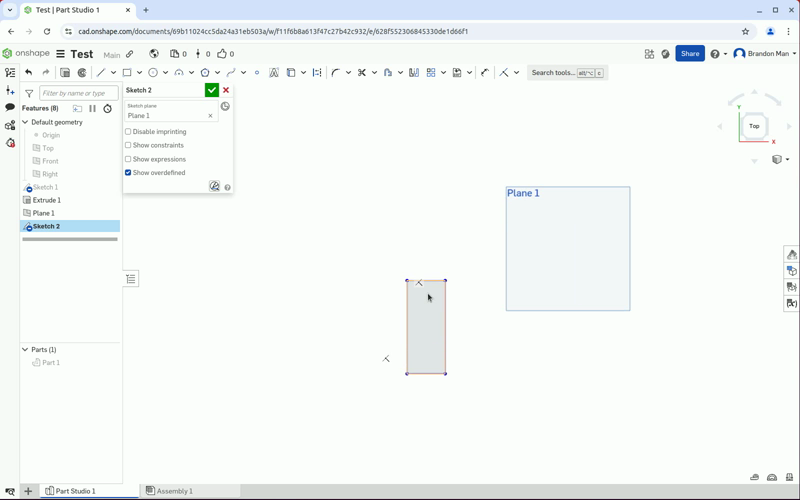
scroll(6)
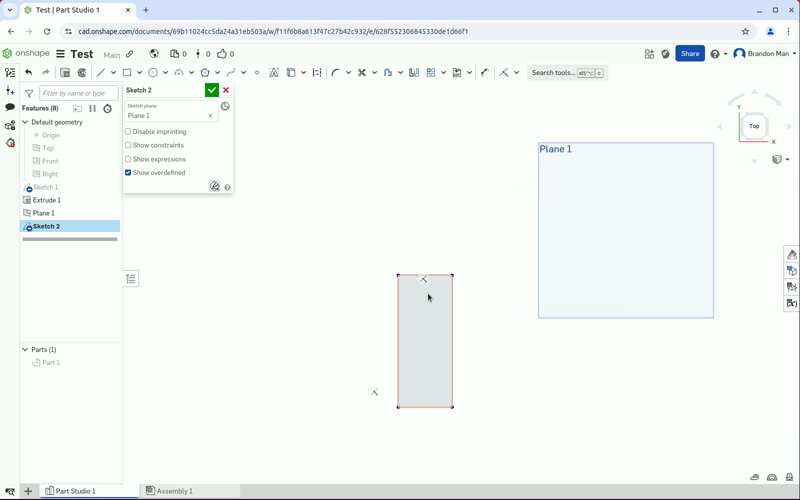
scroll(6)
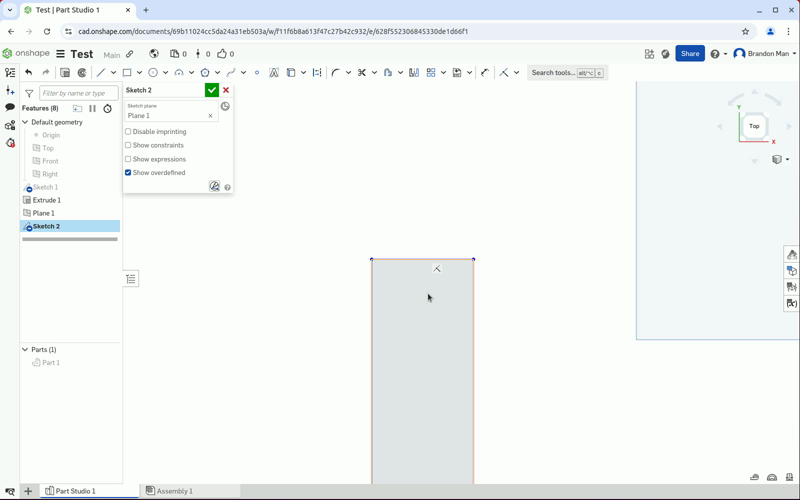
click(428, 293)
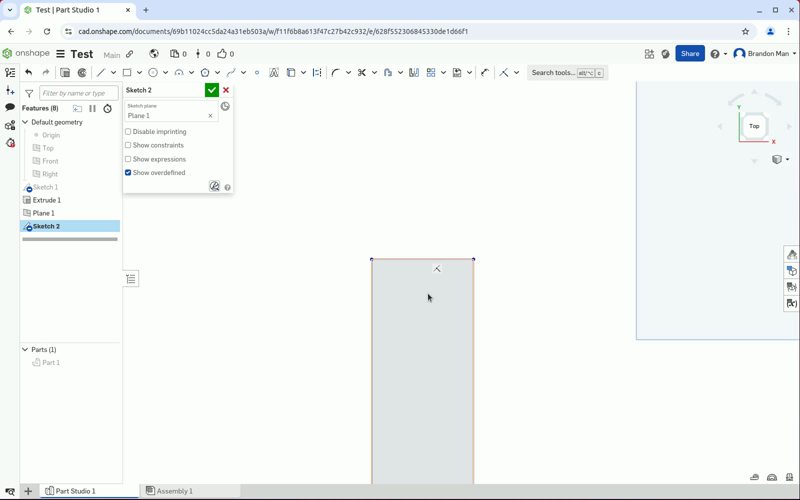
scroll(-6)
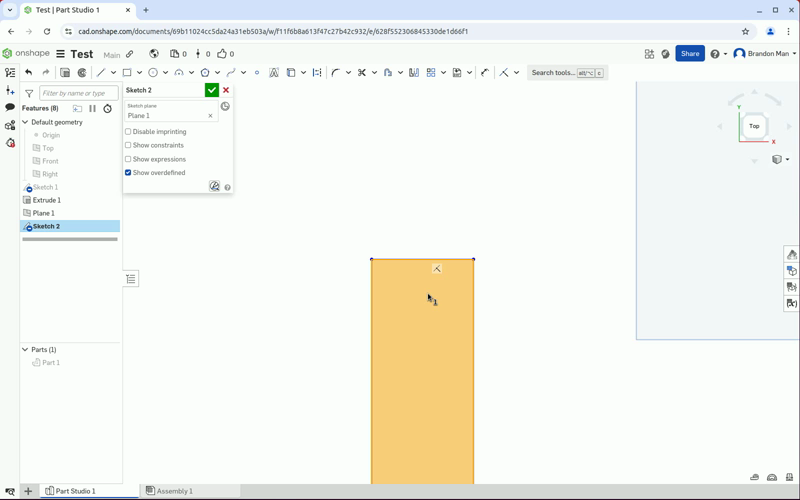
scroll(-6)
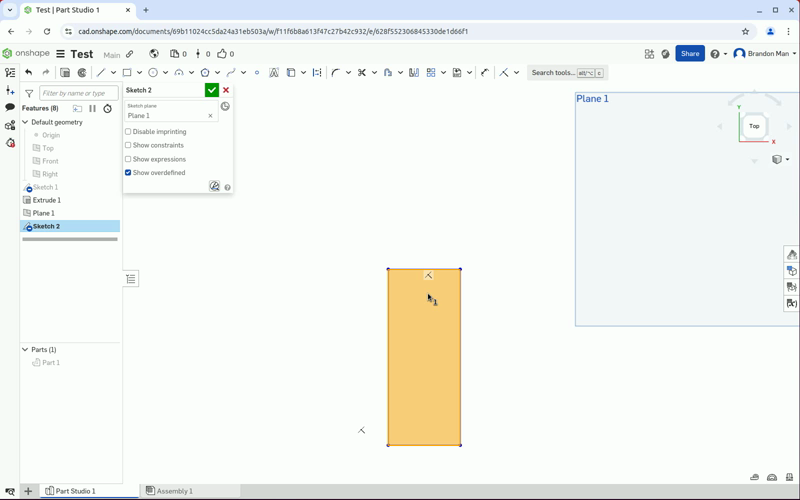
scroll(-6)
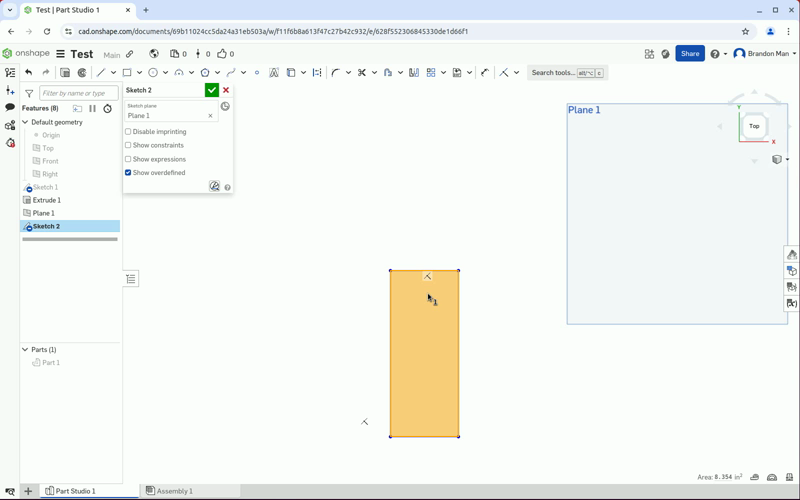
scroll(-6)
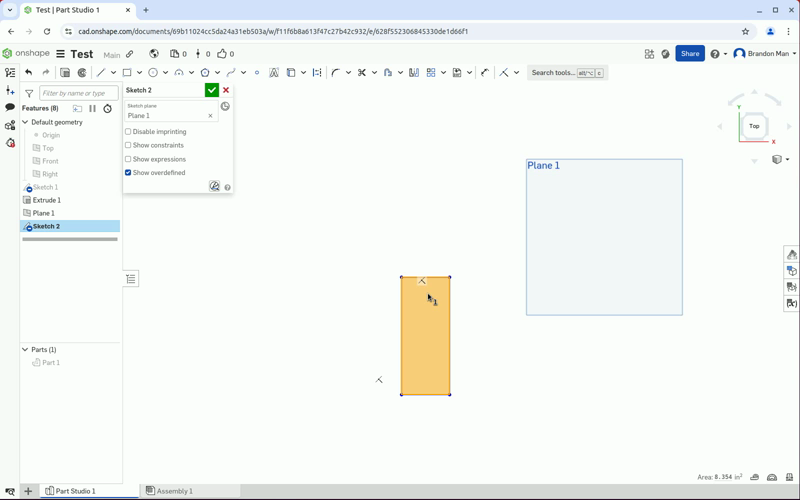
scroll(-6)
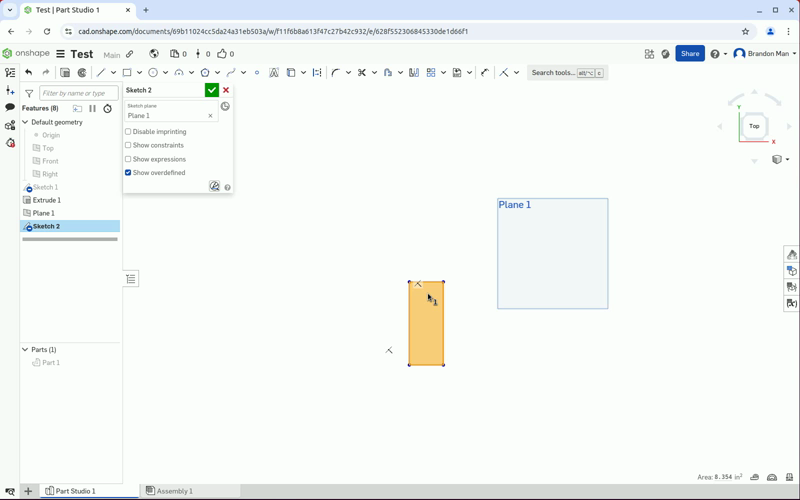
scroll(-6)
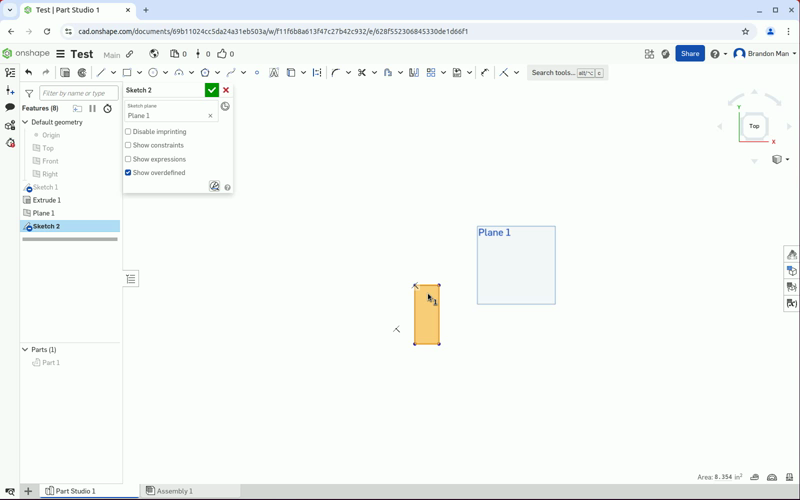
scroll(-6)
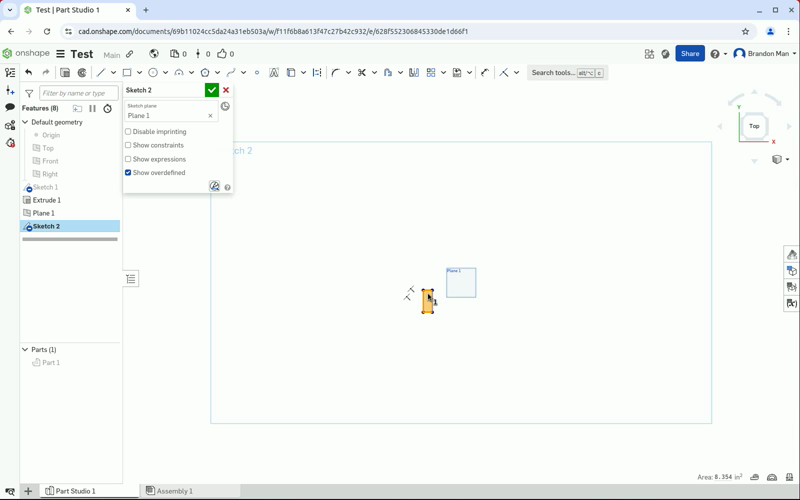
mouse_move(73, 352)
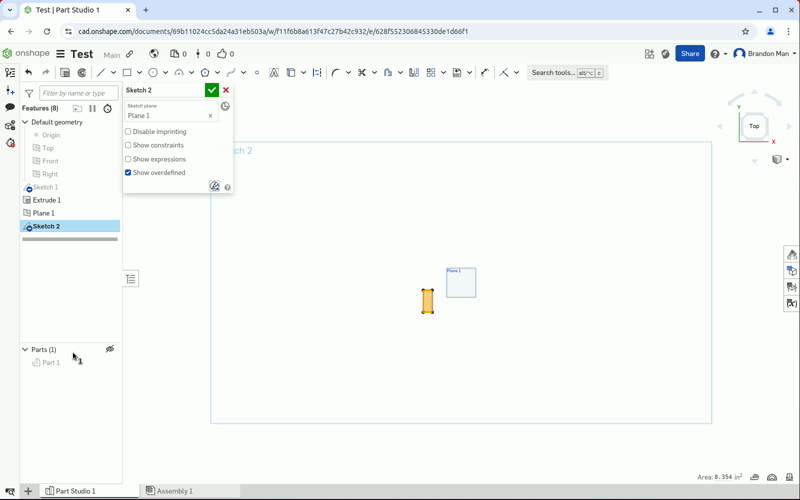
key(shift+y)
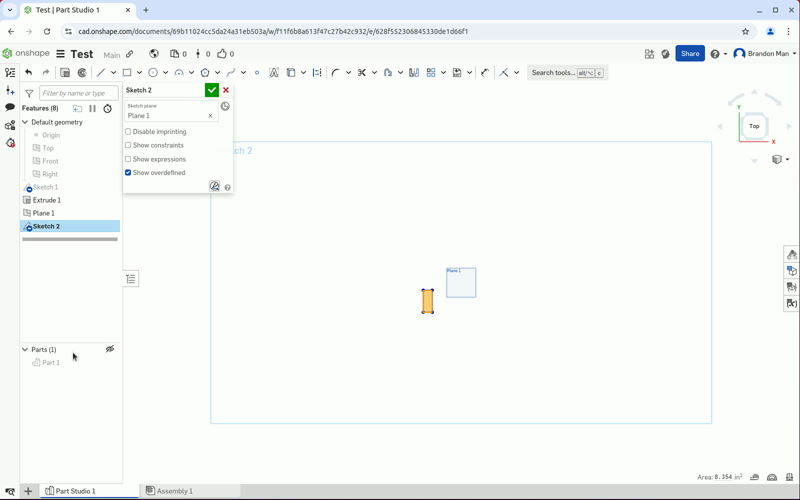
key(shift+e)
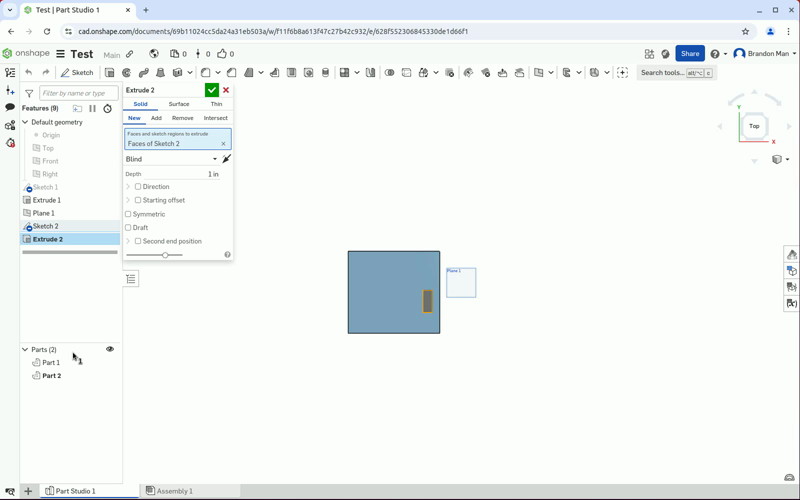
mouse_move(143, 106)
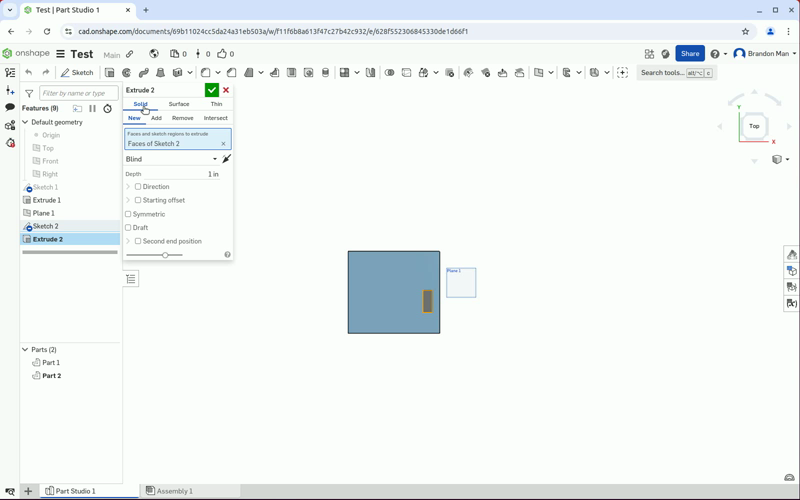
click(143, 106)
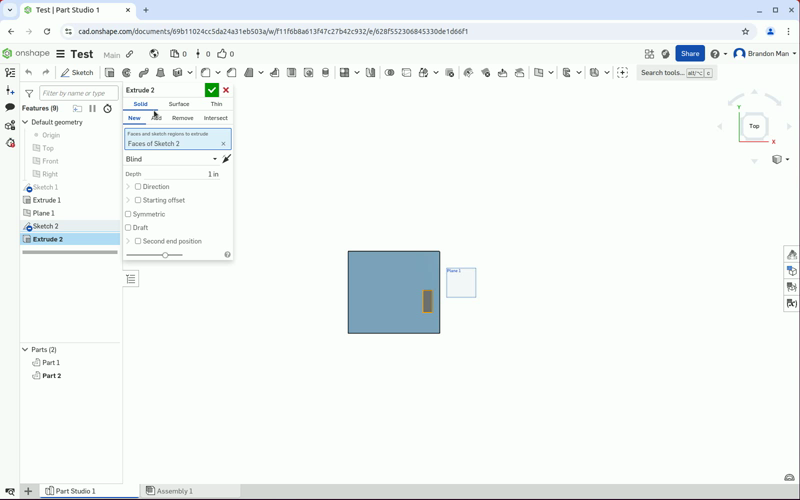
mouse_move(186, 120)
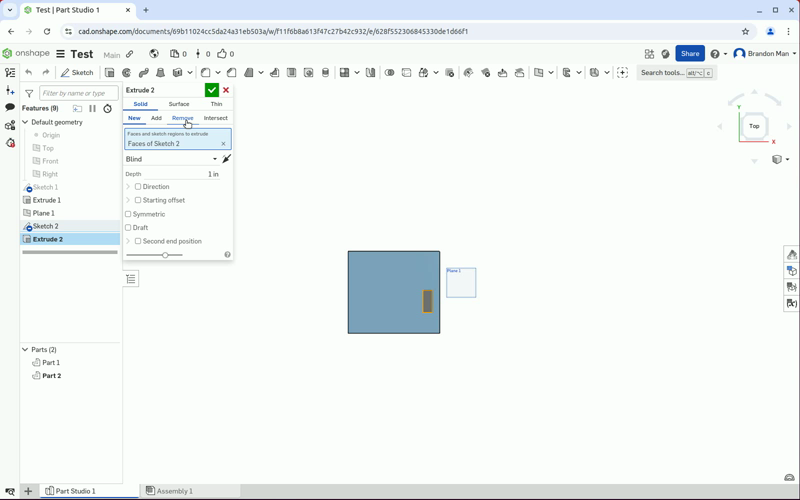
click(186, 120)
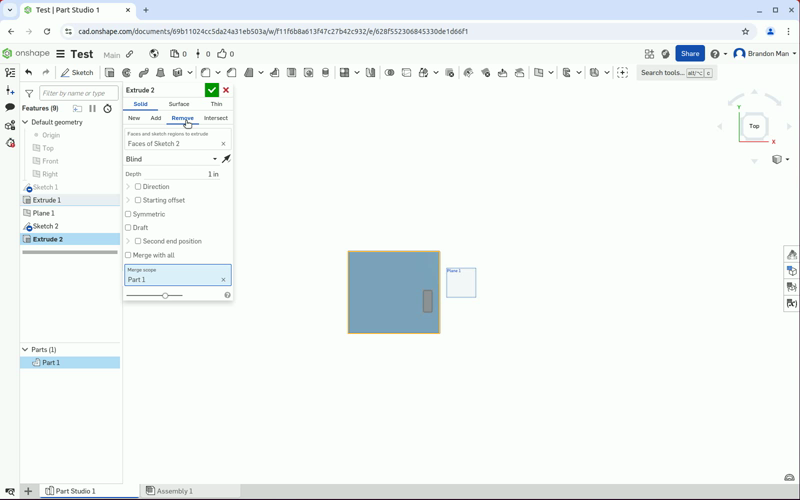
key(tab, 4)
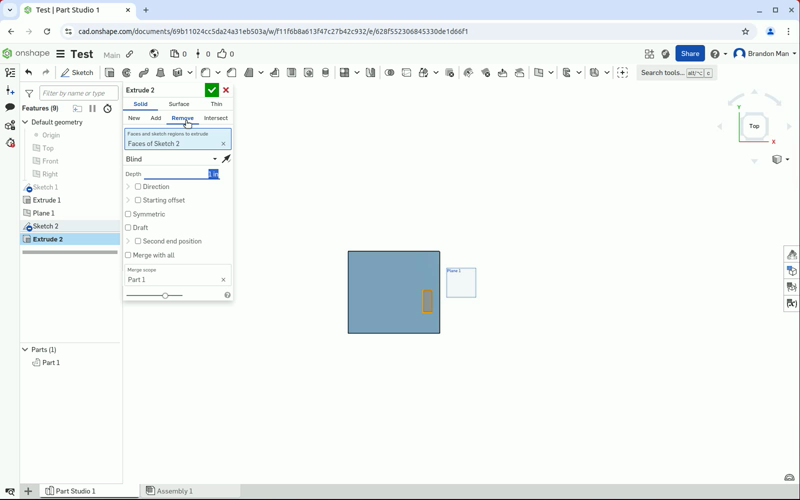
text(0.481)
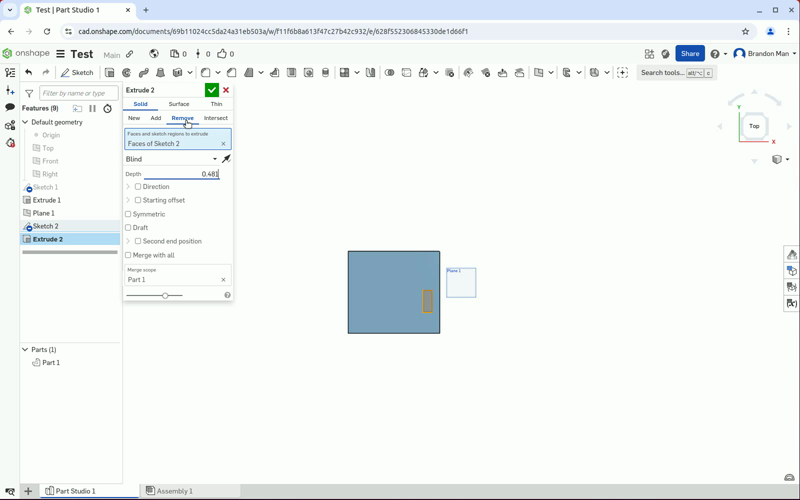
key(tab, 6)
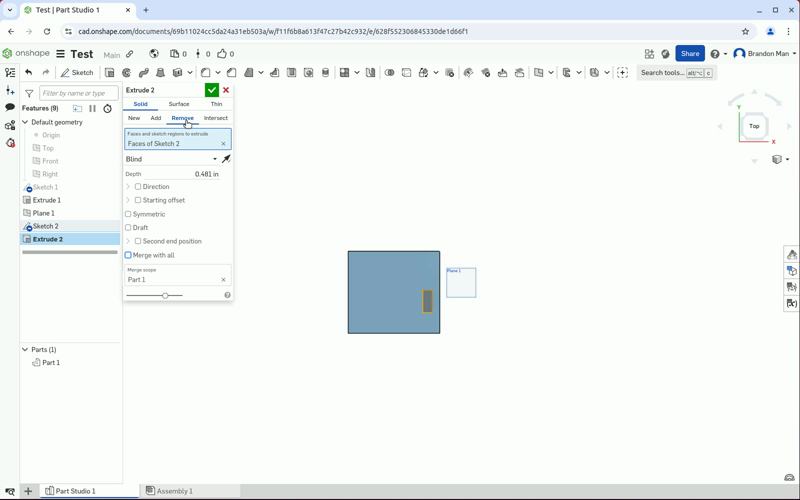
key(space)
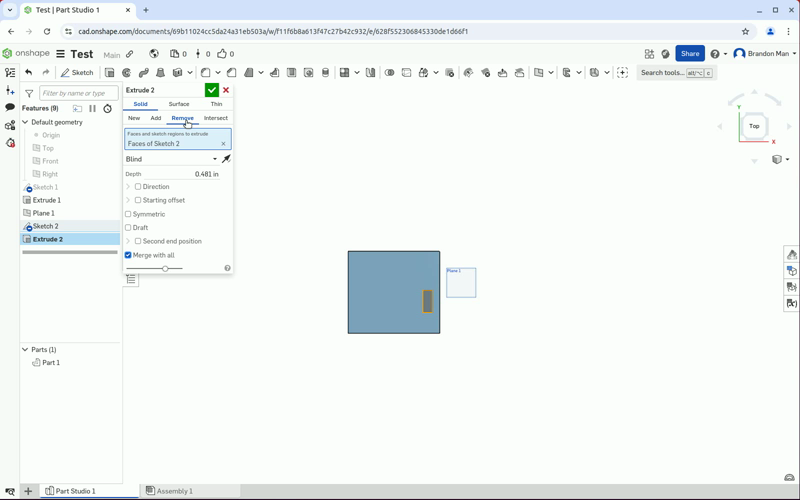
key(enter)
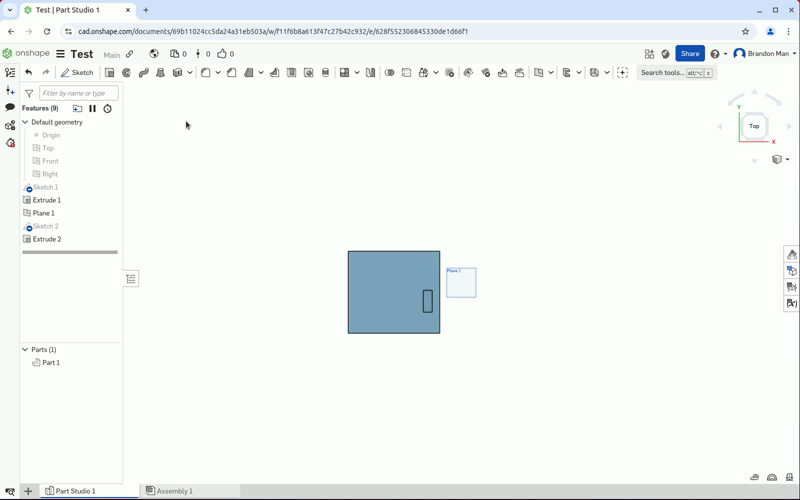
key(shift+h)
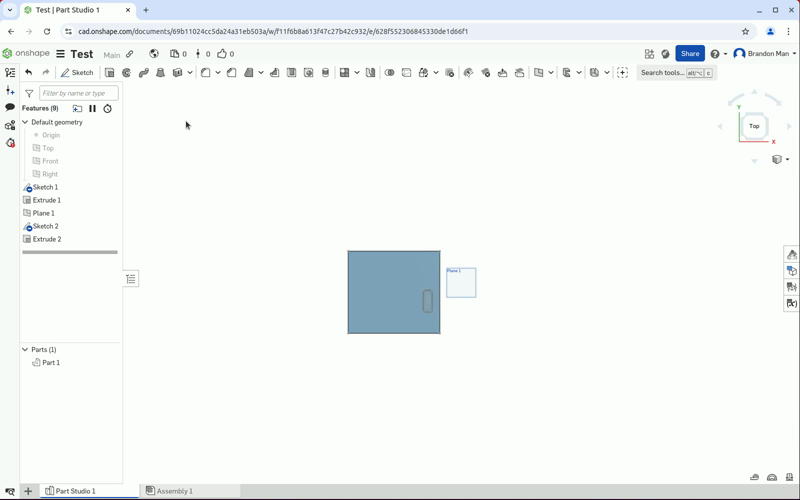
key(shift+h)
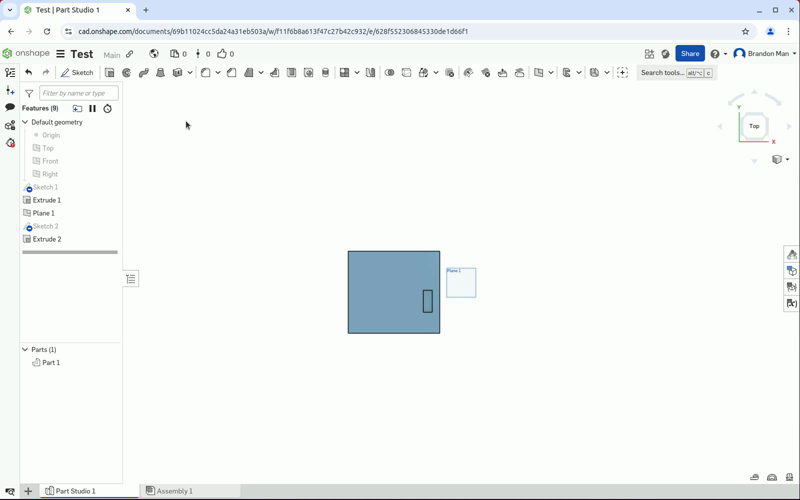
mouse_move(73, 189)
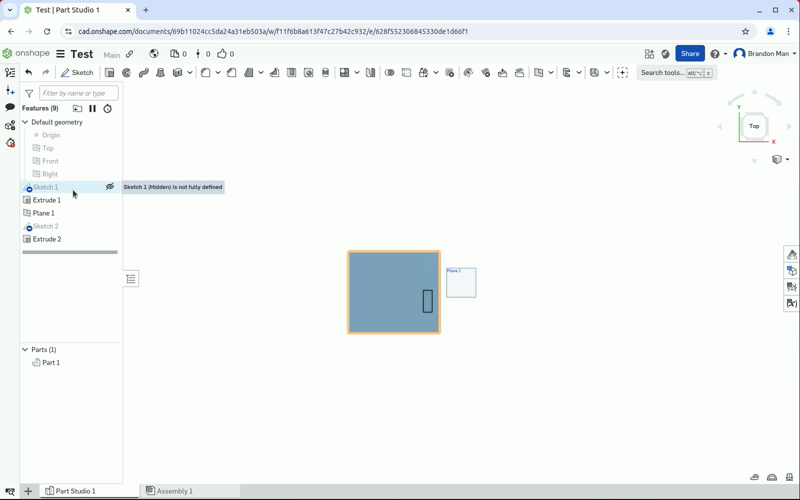
click(73, 189)
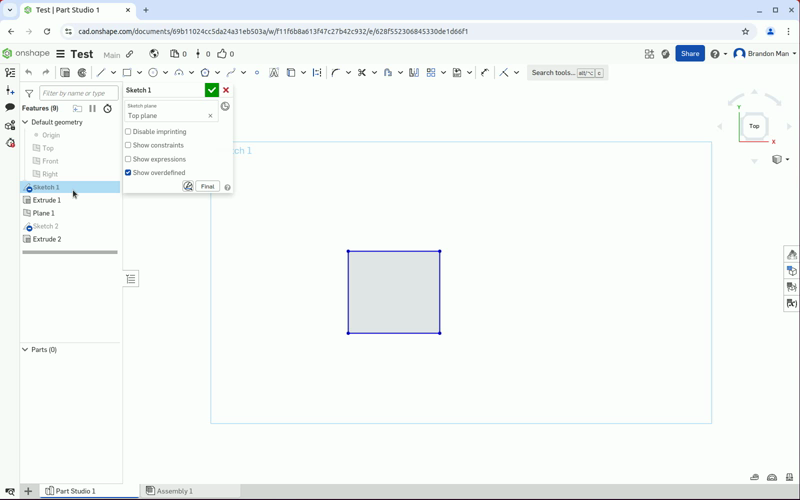
mouse_move(229, 92)
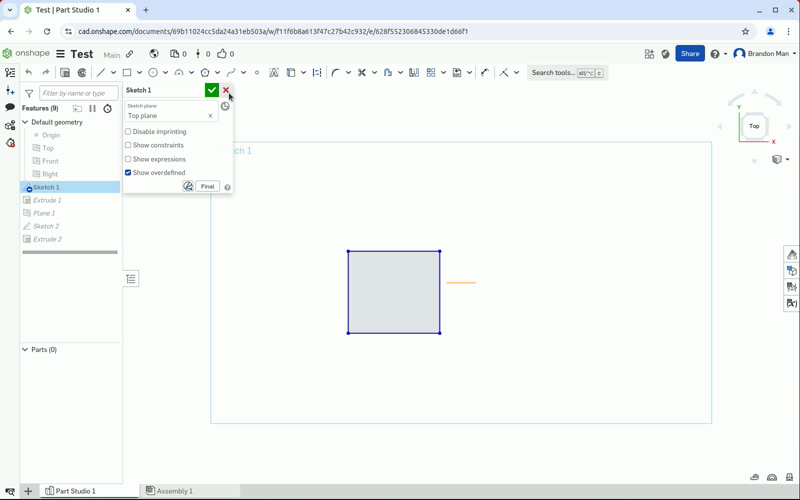
click(229, 92)
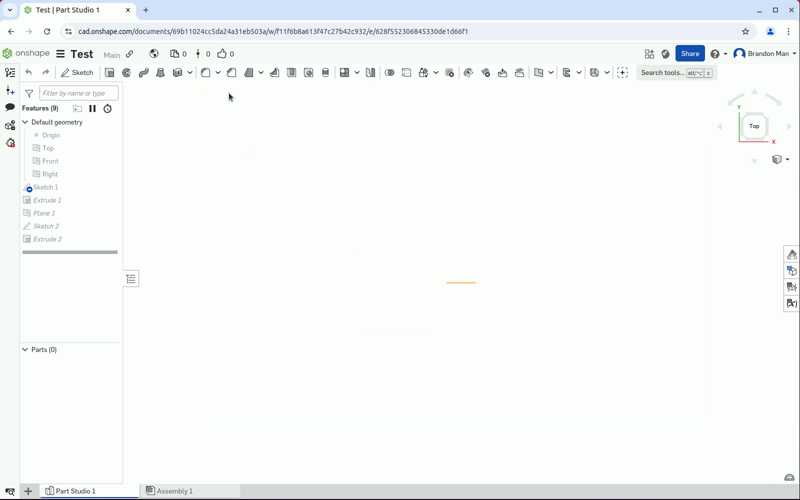
key(shift+s)
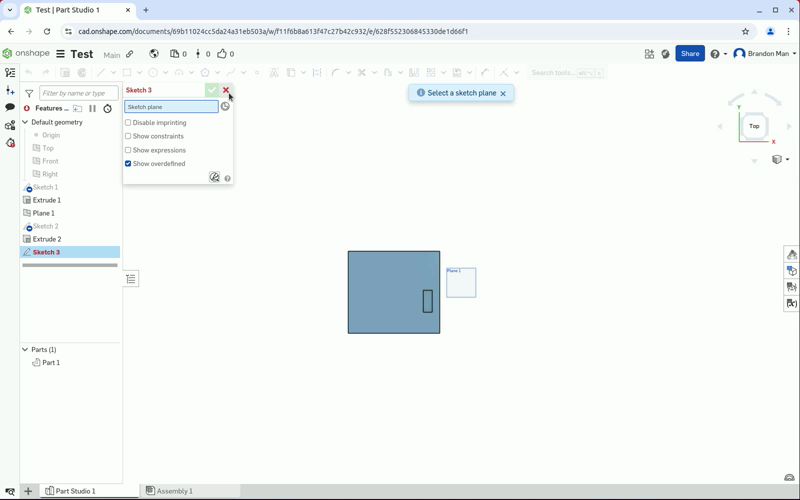
mouse_move(73, 215)
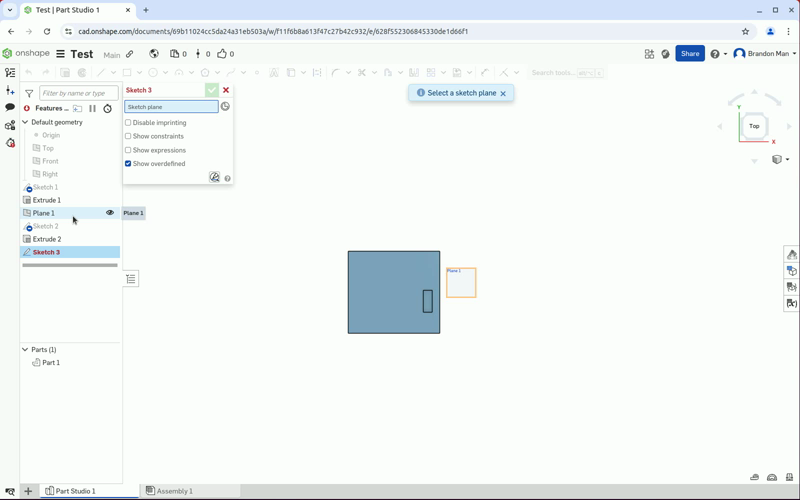
click(73, 215)
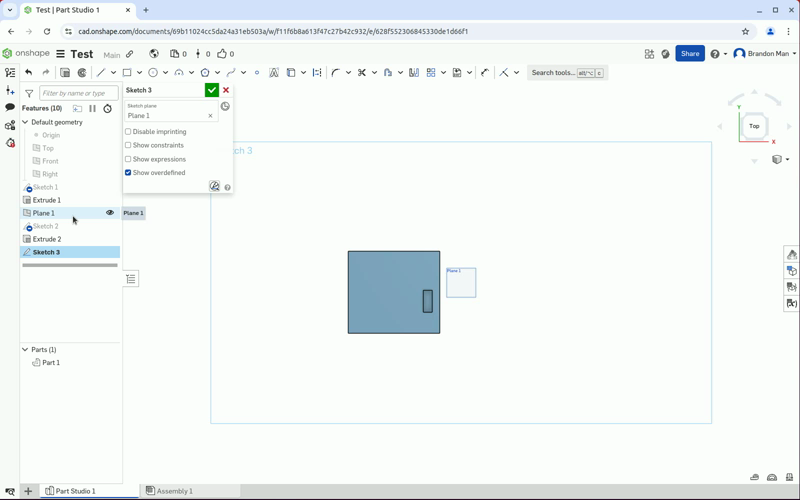
mouse_move(73, 352)
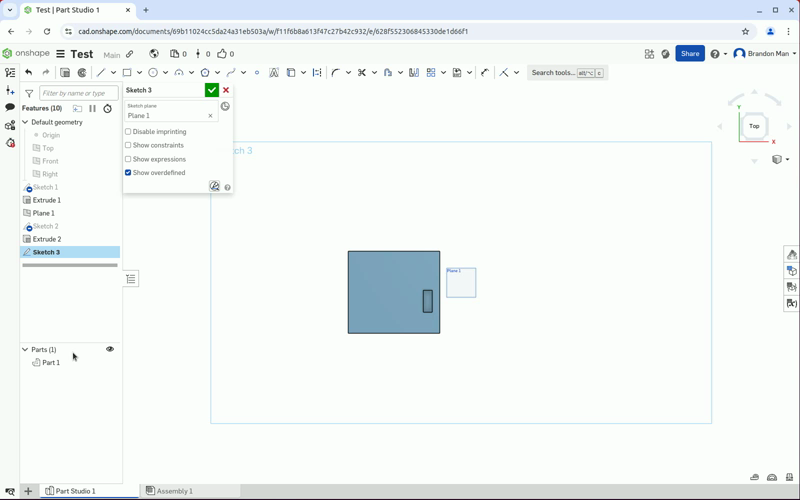
key(y)
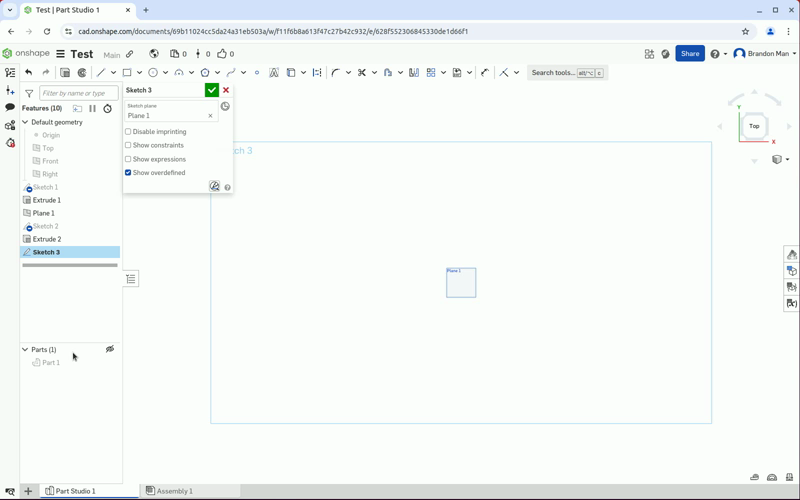
key(l)
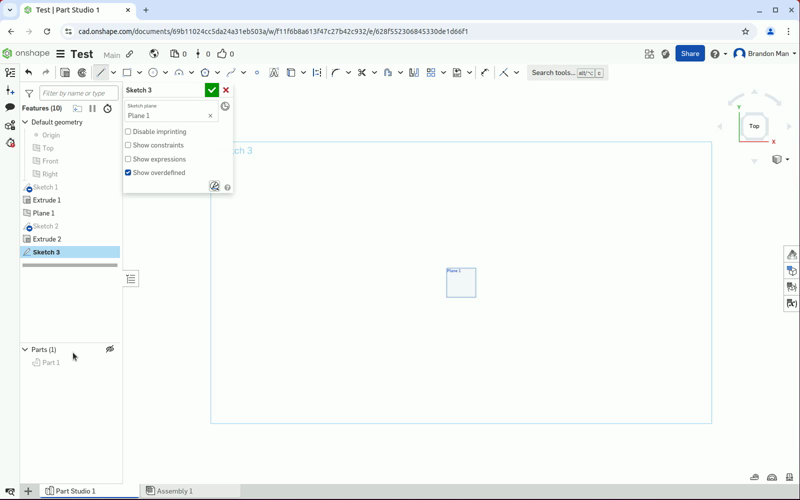
key_down(shift)
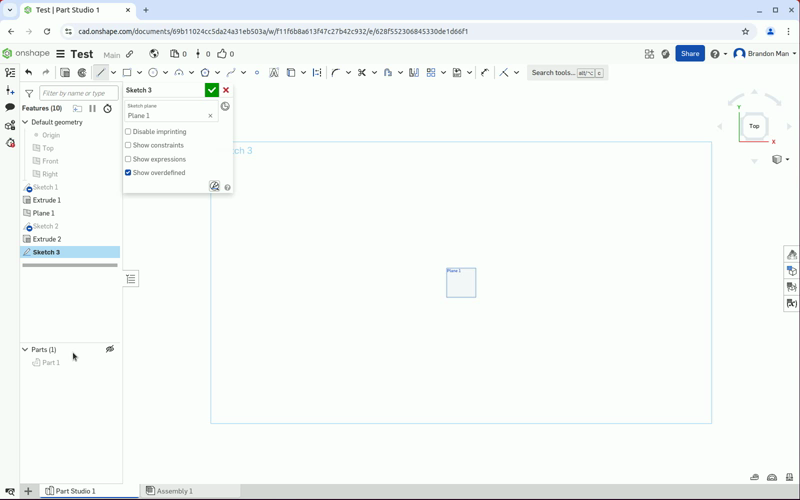
mouse_move(351, 328)
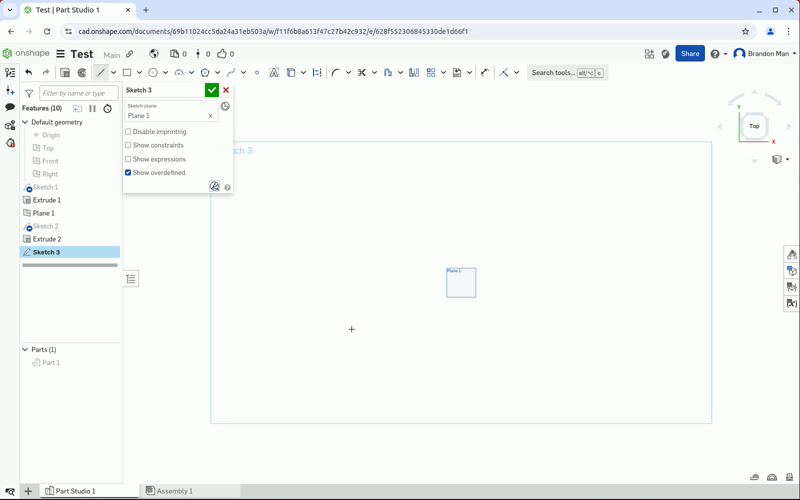
click(351, 328)
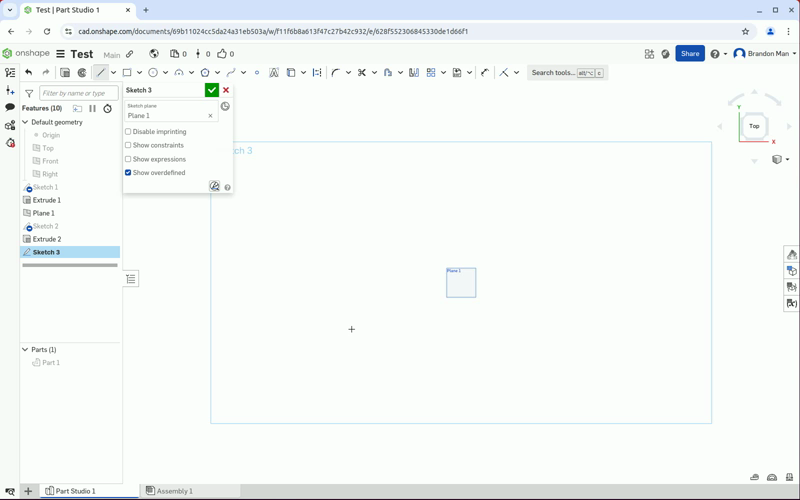
key_up(shift)
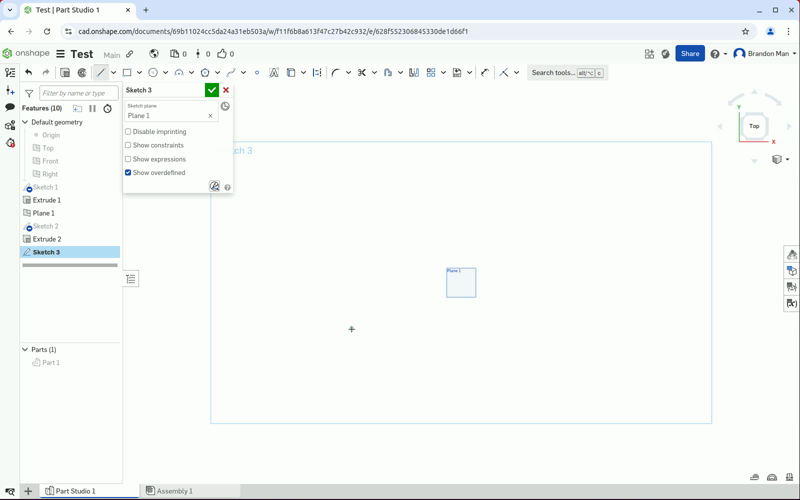
key_down(shift)
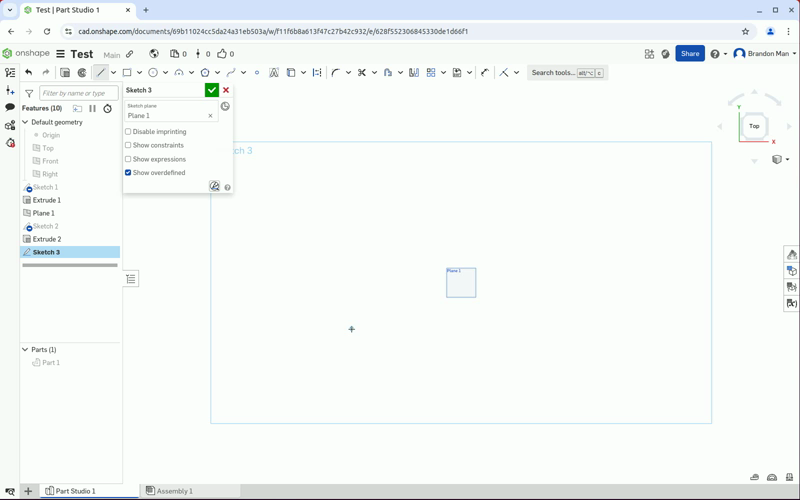
mouse_move(435, 328)
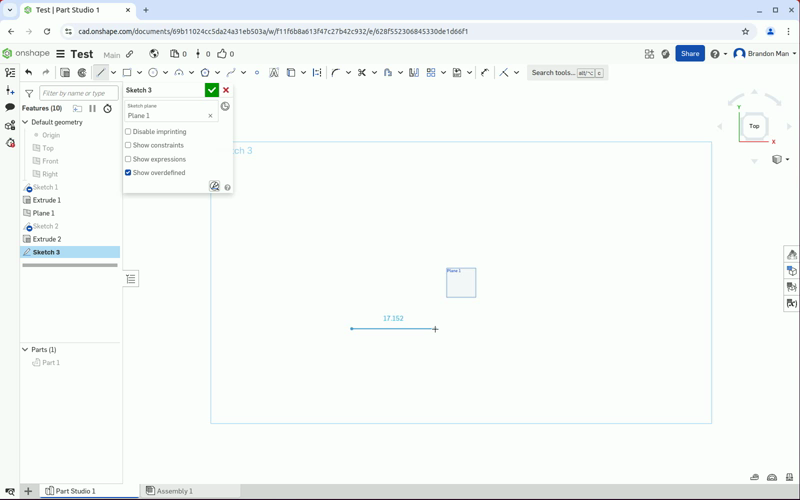
click(435, 328)
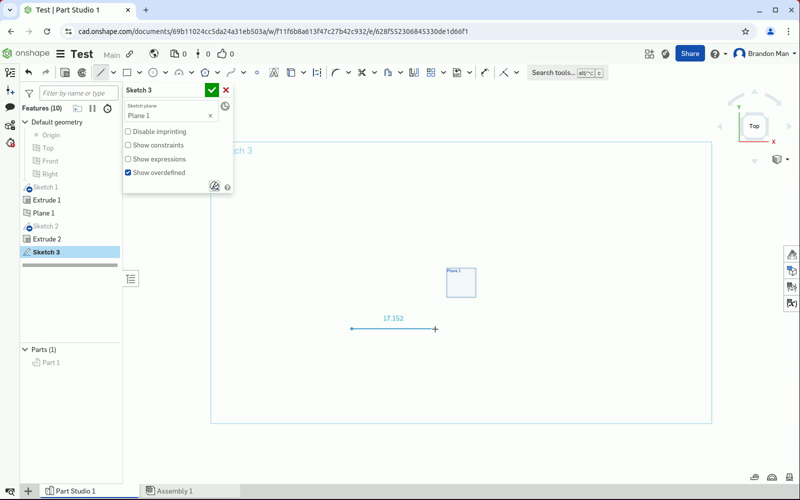
key_up(shift)
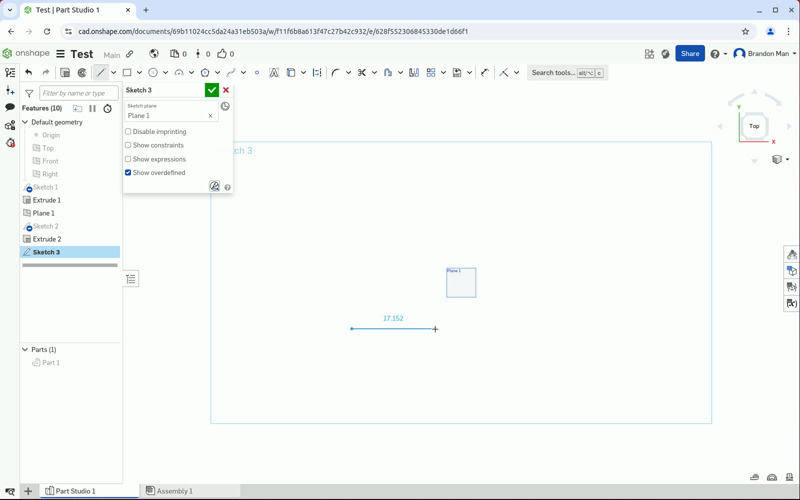
key_down(shift)
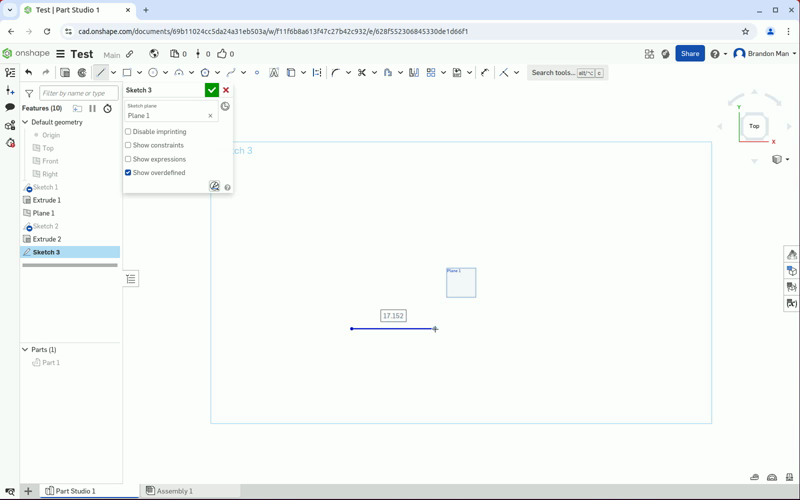
mouse_move(435, 257)
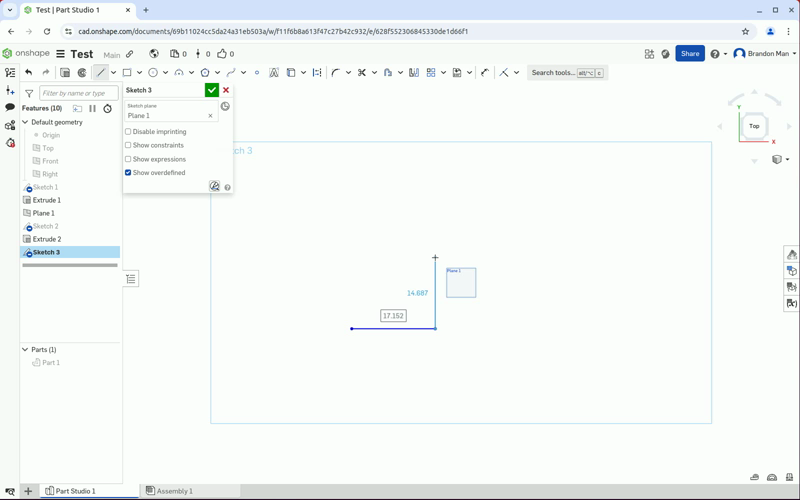
click(435, 257)
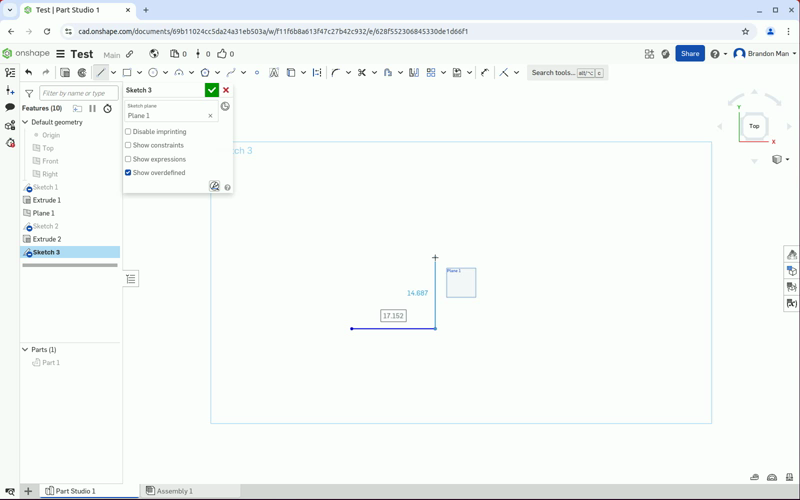
key_up(shift)
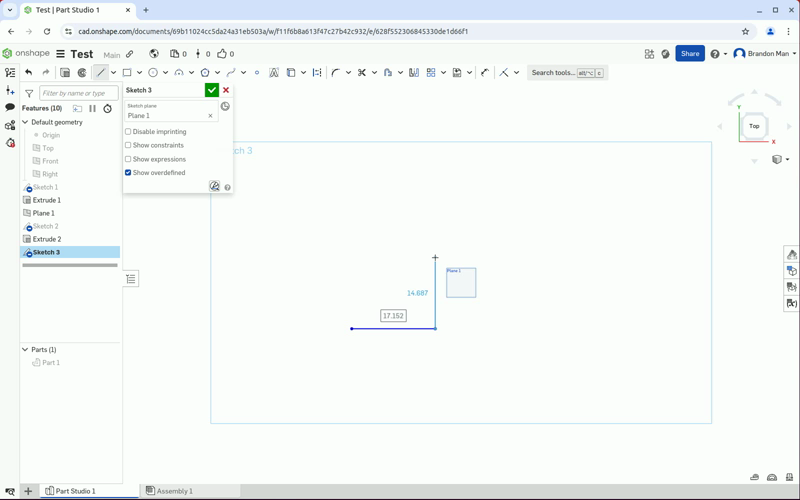
key_down(shift)
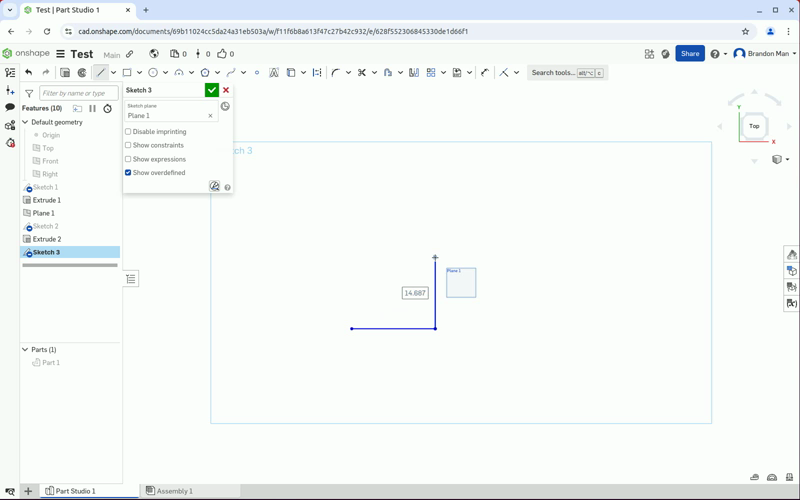
mouse_move(351, 257)
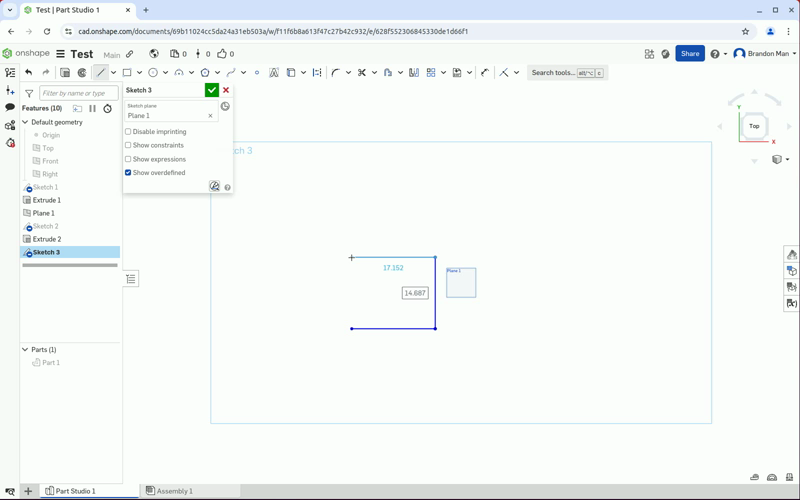
click(351, 257)
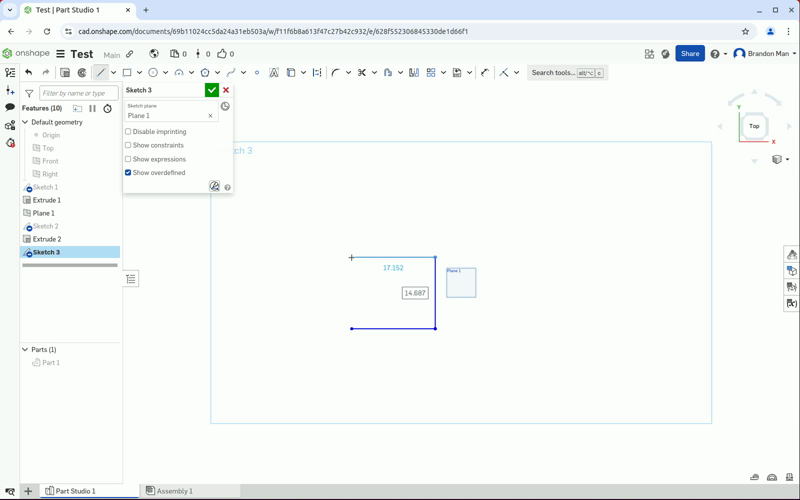
key_up(shift)
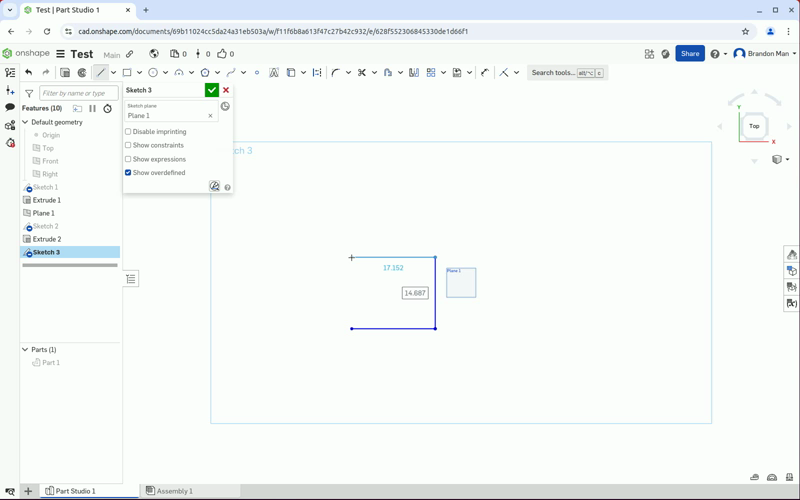
key_down(shift)
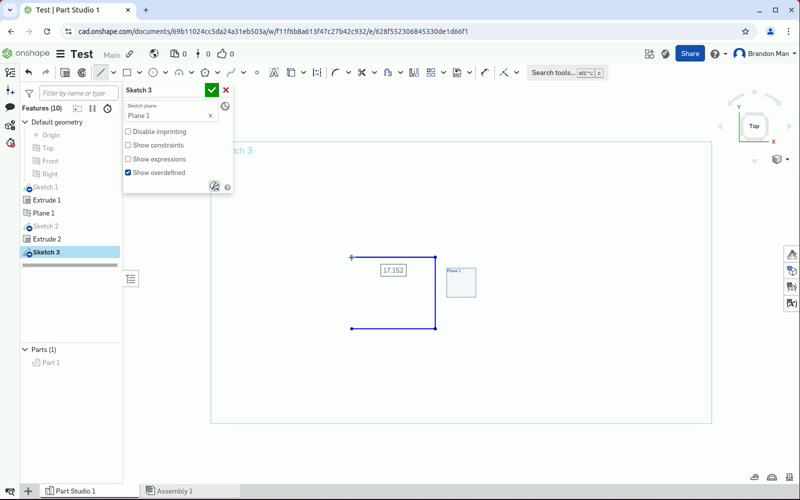
mouse_move(351, 328)
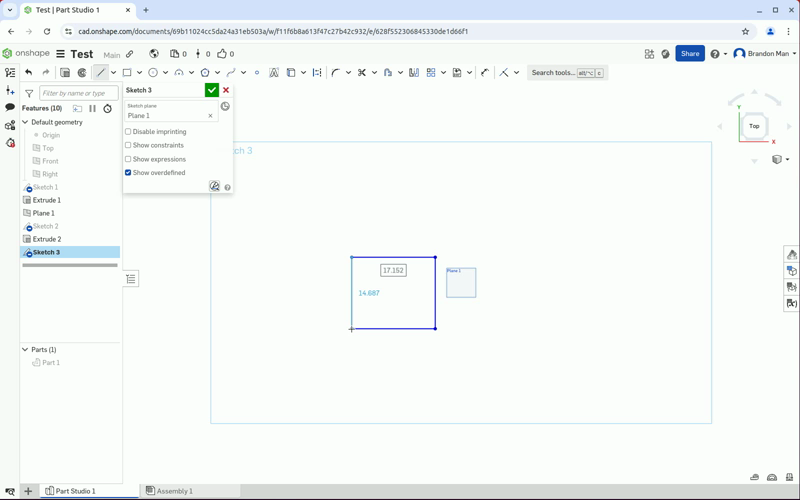
key_up(shift)
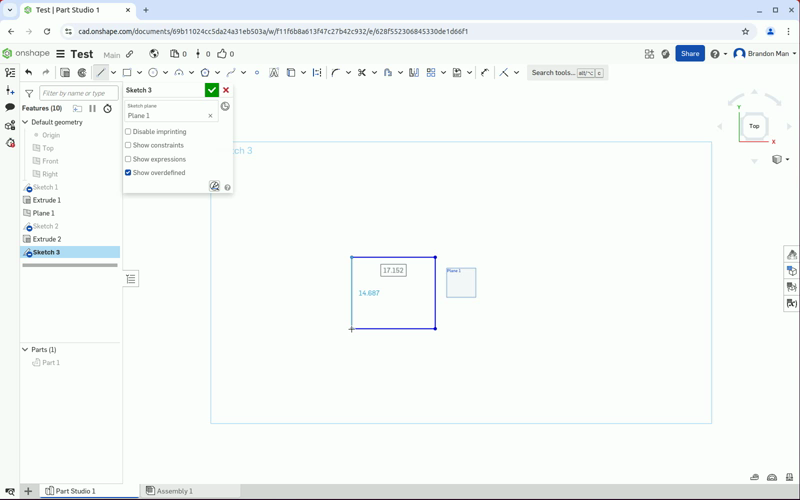
click(351, 328)
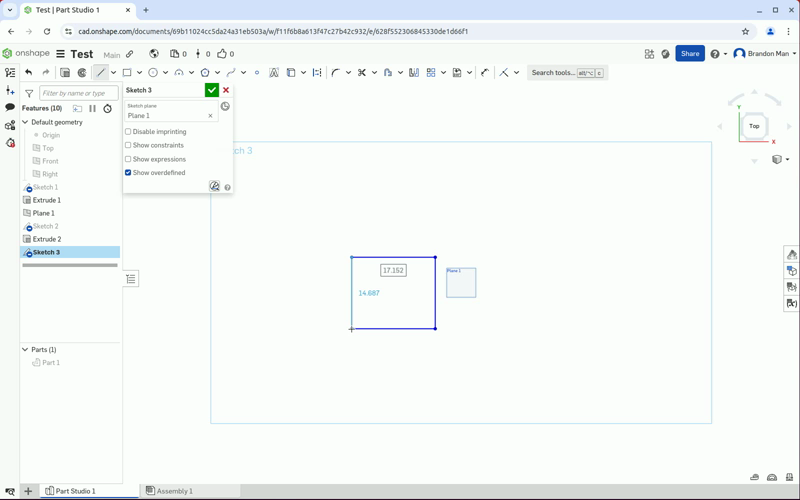
key(esc)
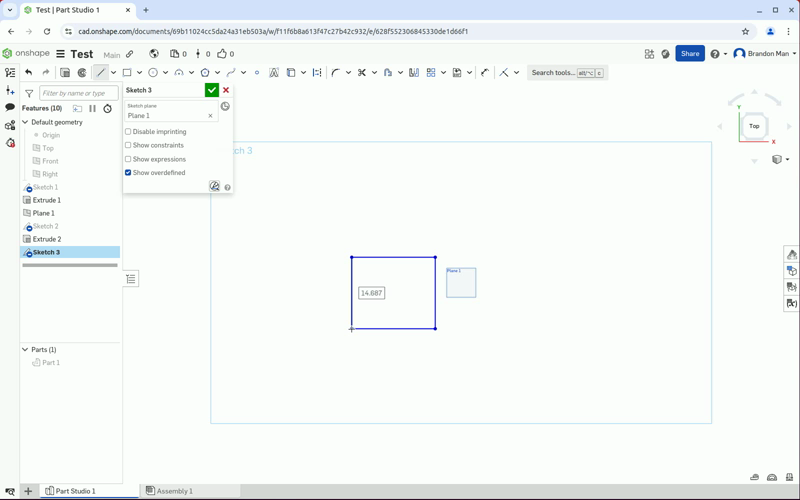
key(l)
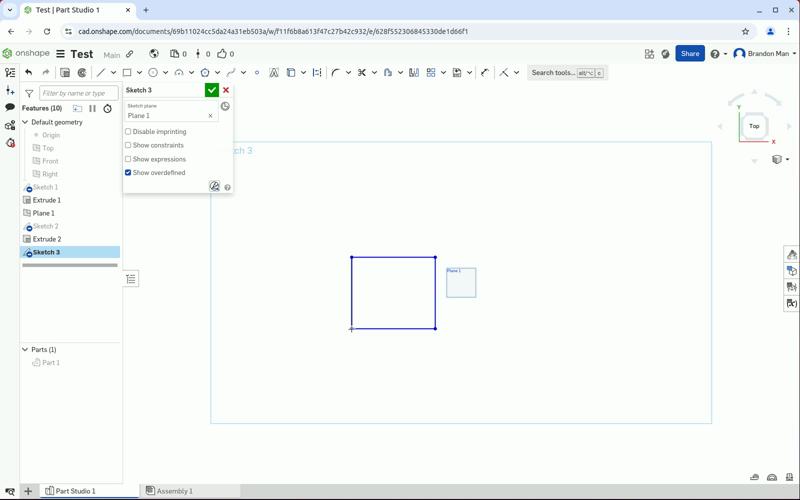
key_down(shift)
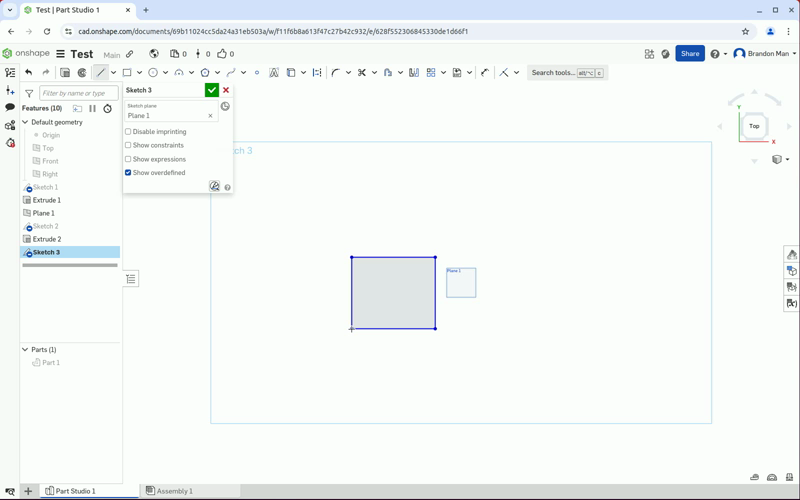
mouse_move(422, 312)
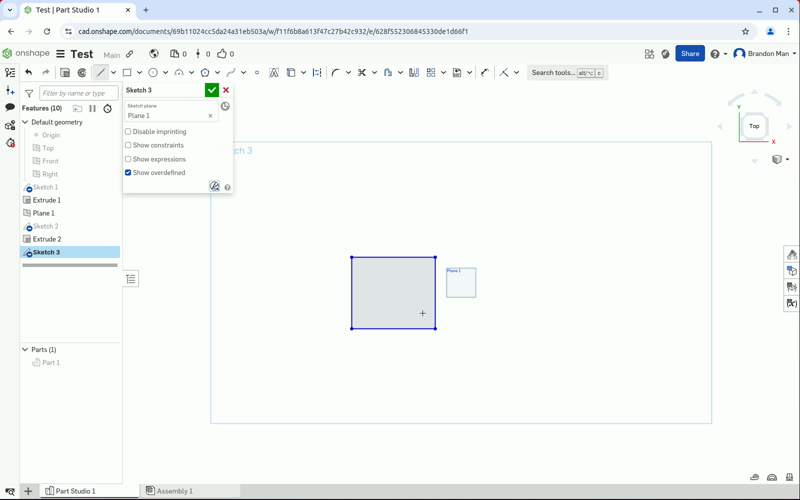
click(422, 312)
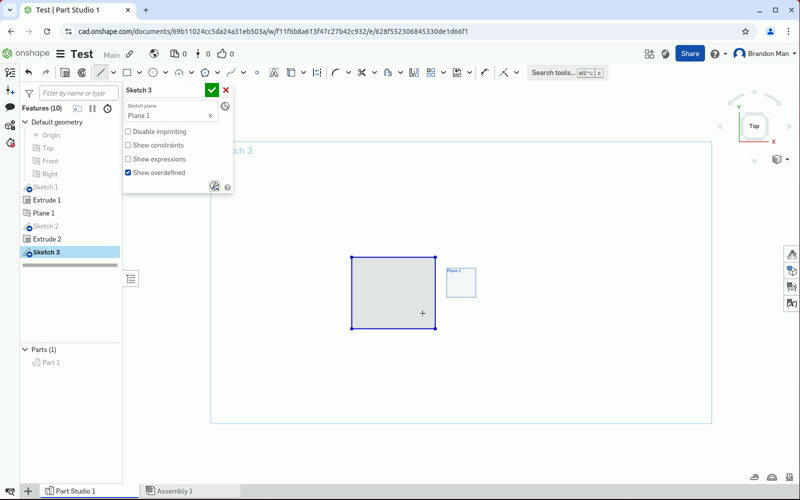
key_up(shift)
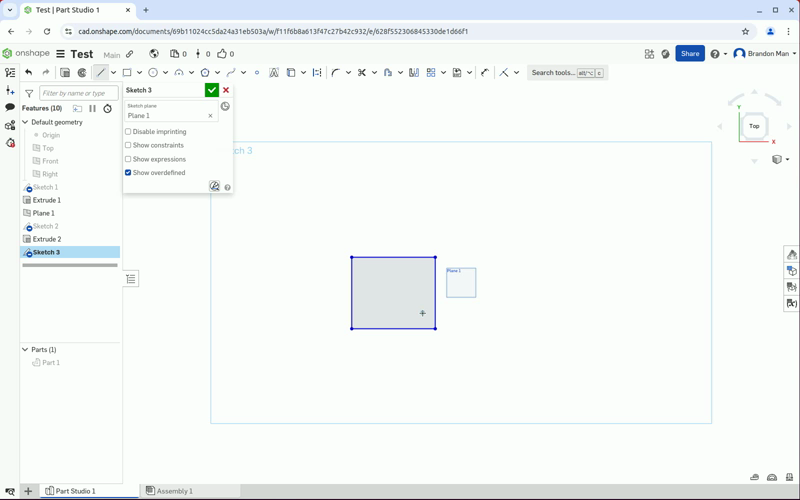
key_down(shift)
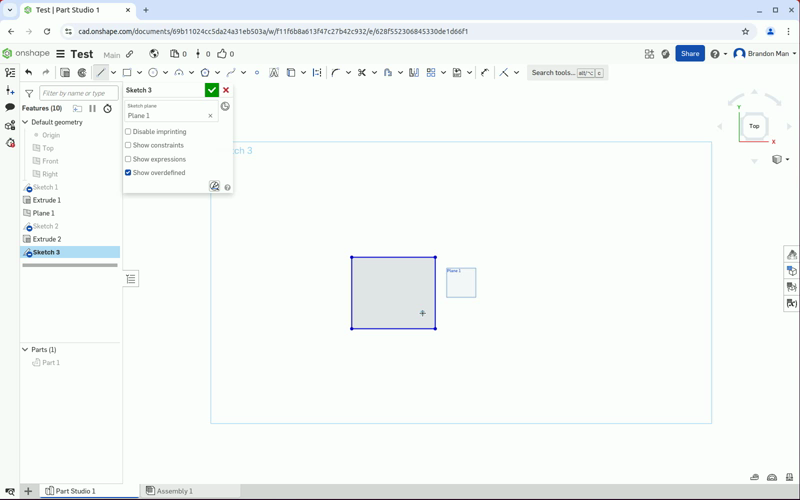
mouse_move(453, 312)
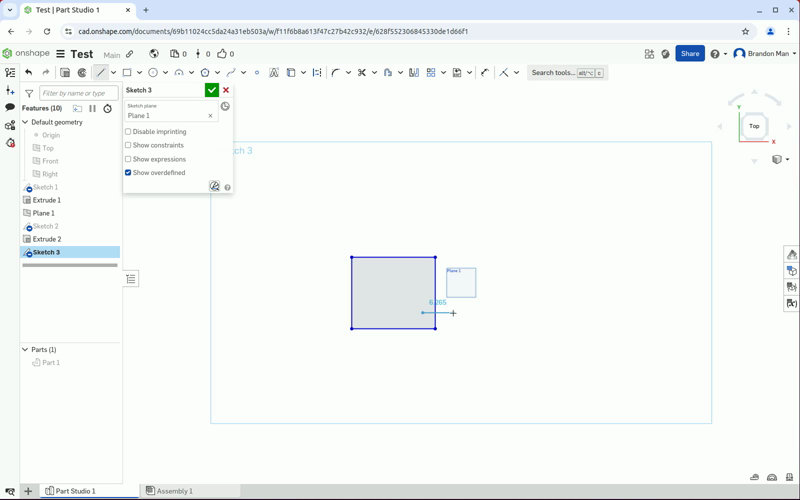
mouse_move(431, 312)
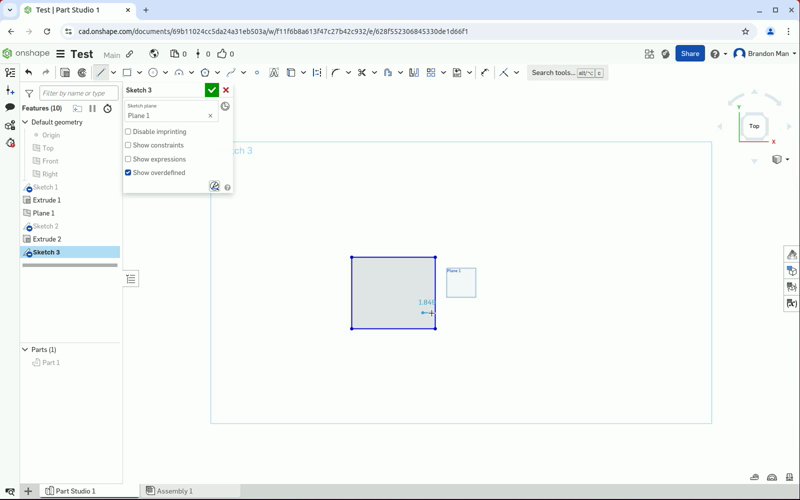
click(431, 312)
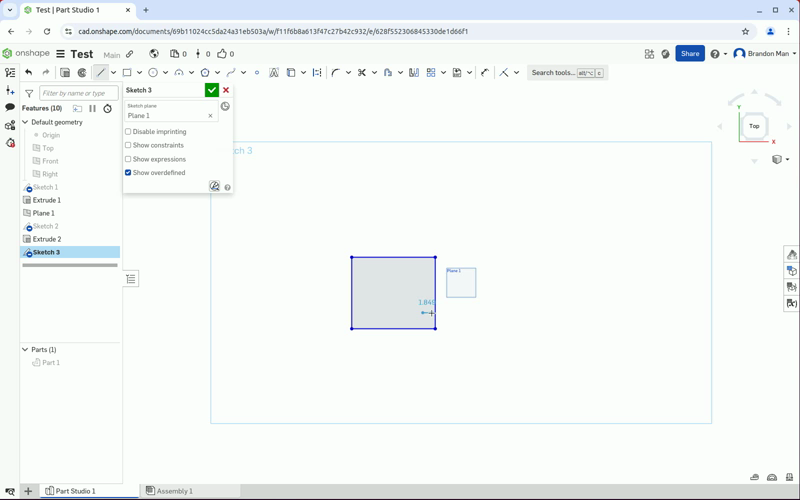
key_up(shift)
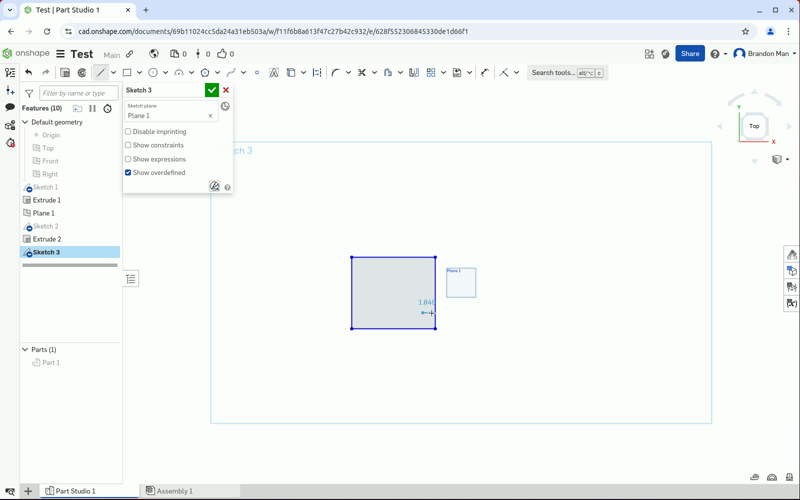
key_down(shift)
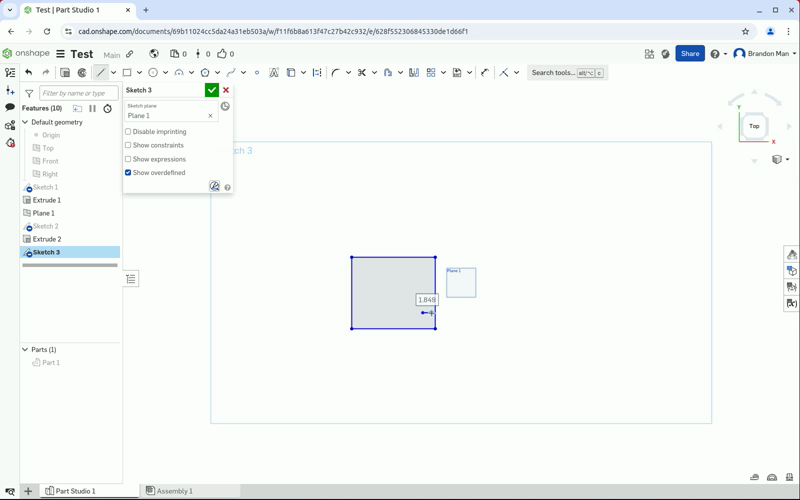
mouse_move(461, 312)
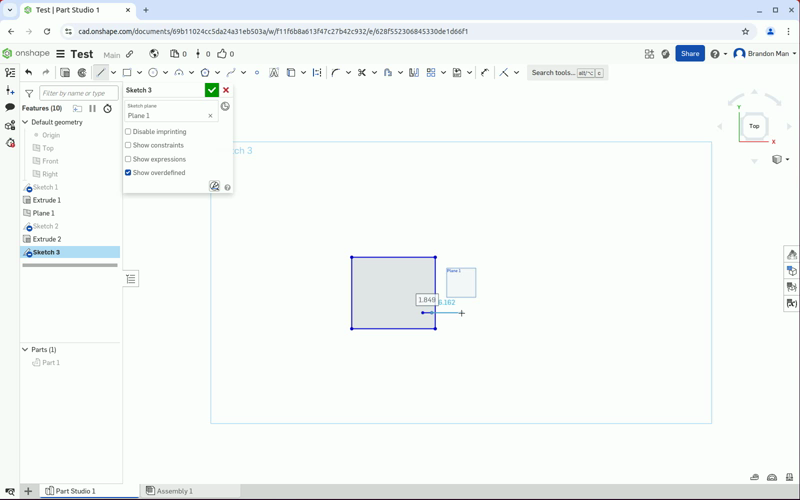
mouse_move(431, 291)
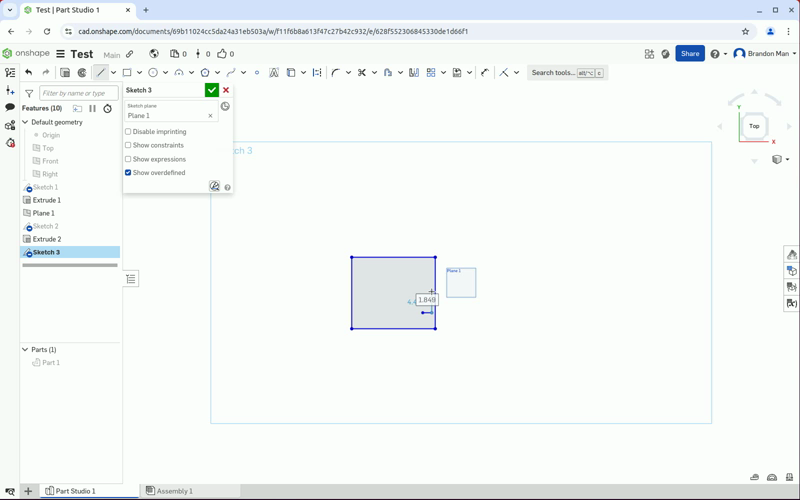
click(431, 291)
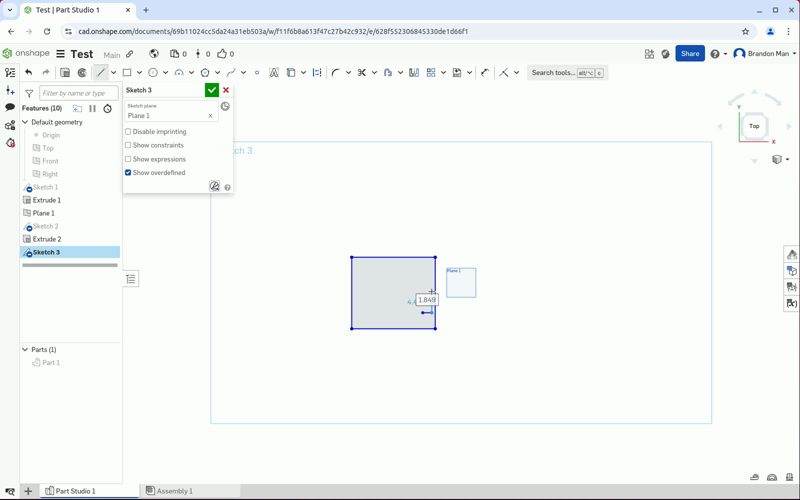
key_up(shift)
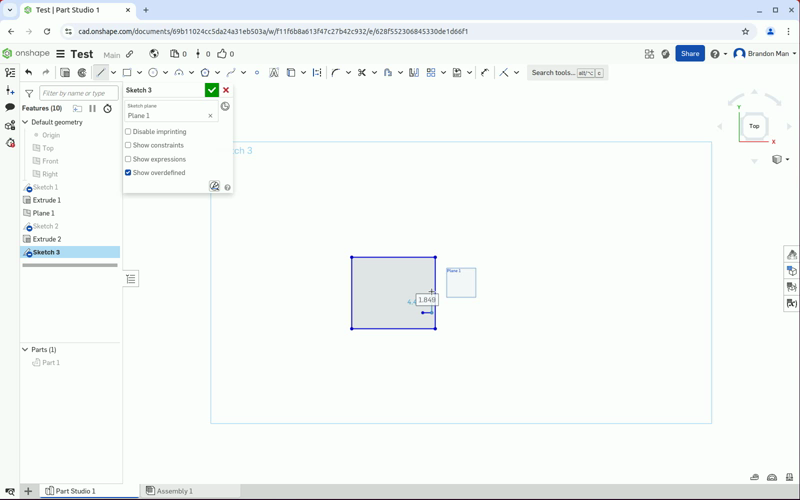
key_down(shift)
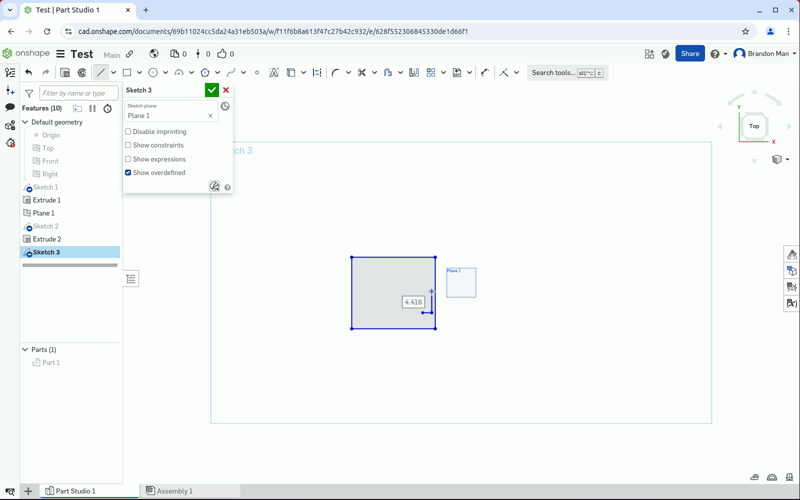
mouse_move(461, 291)
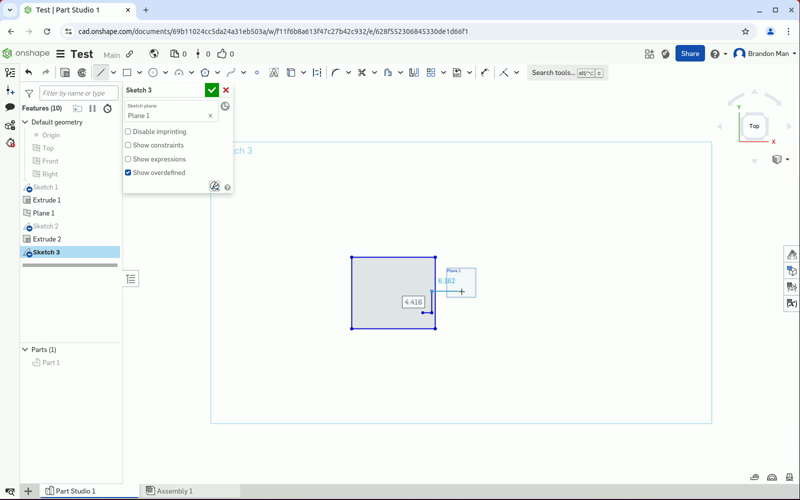
mouse_move(422, 291)
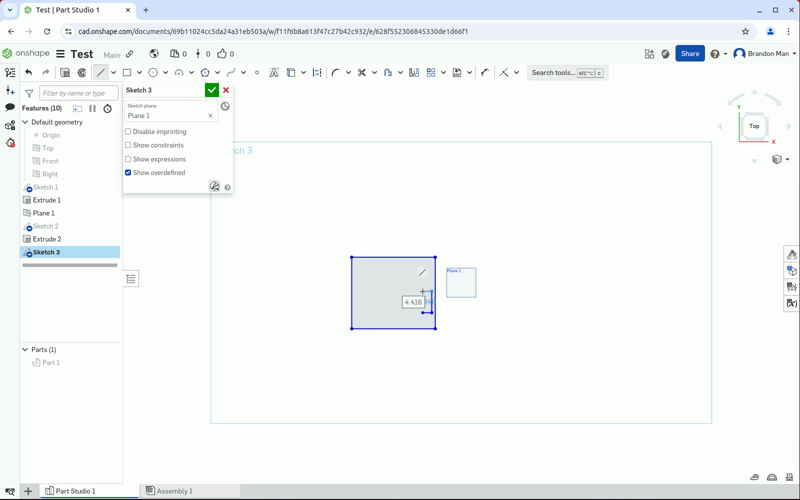
click(422, 291)
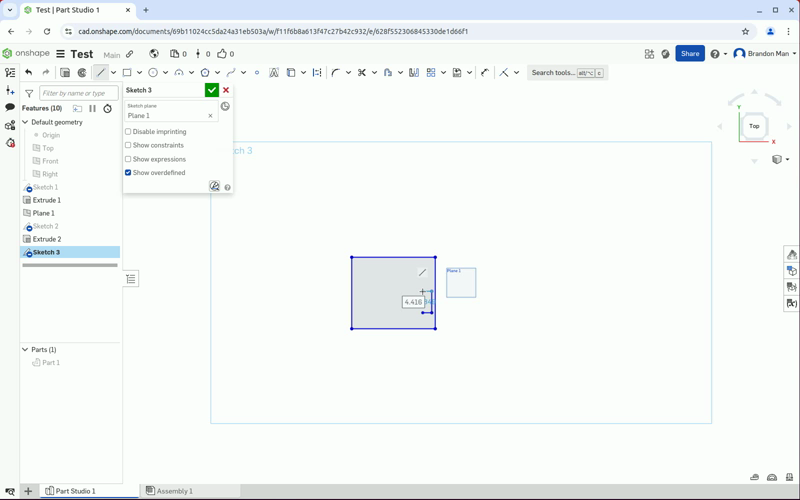
key_up(shift)
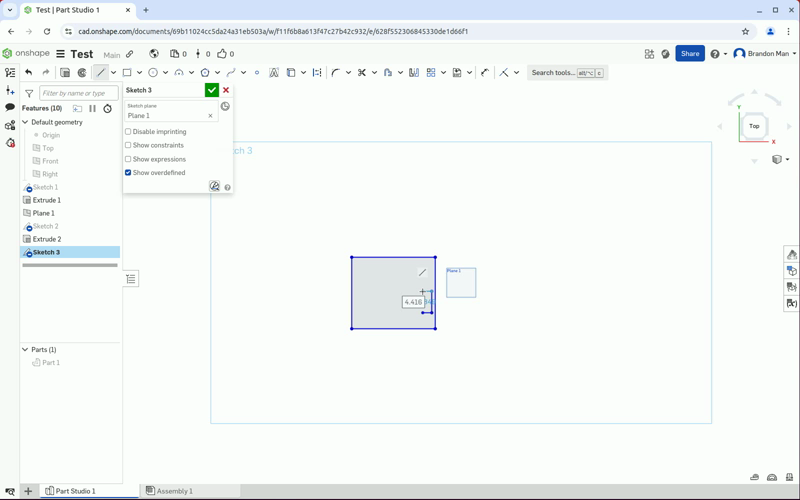
mouse_move(453, 291)
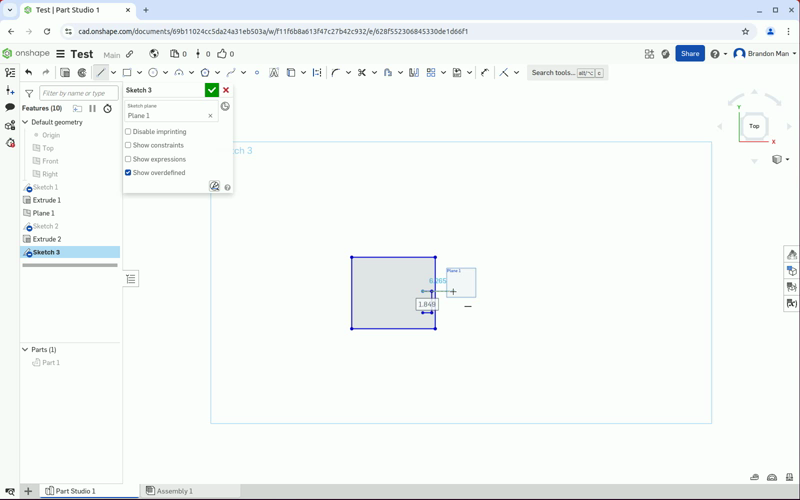
key_down(shift)
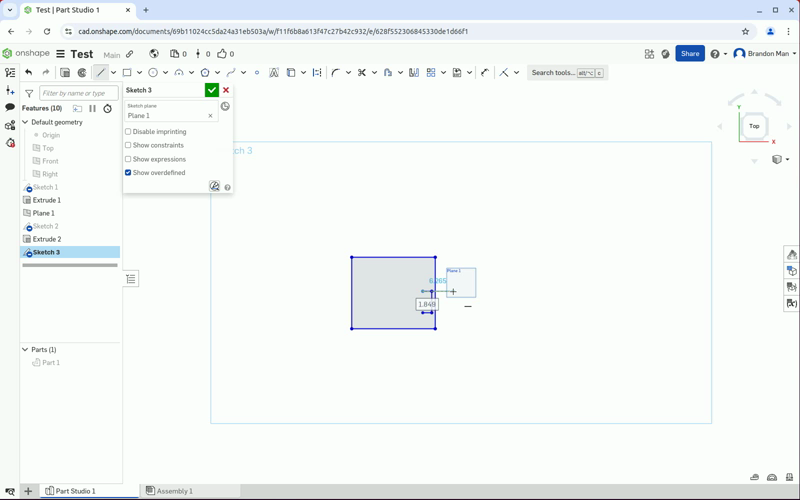
mouse_move(422, 312)
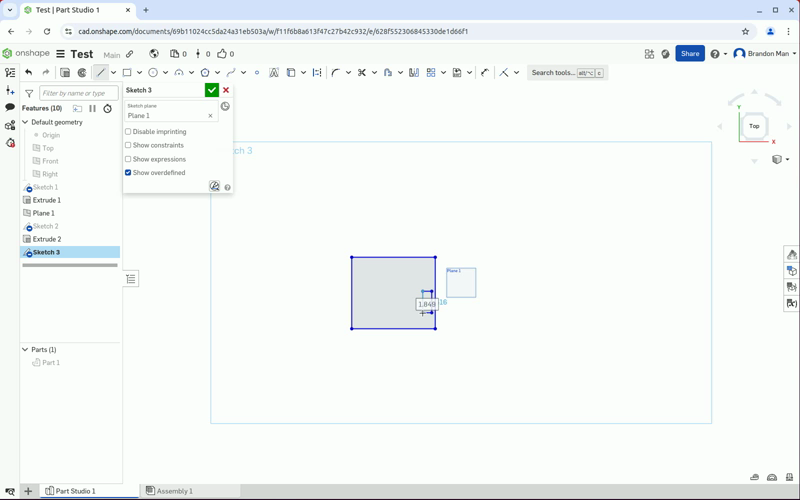
key_up(shift)
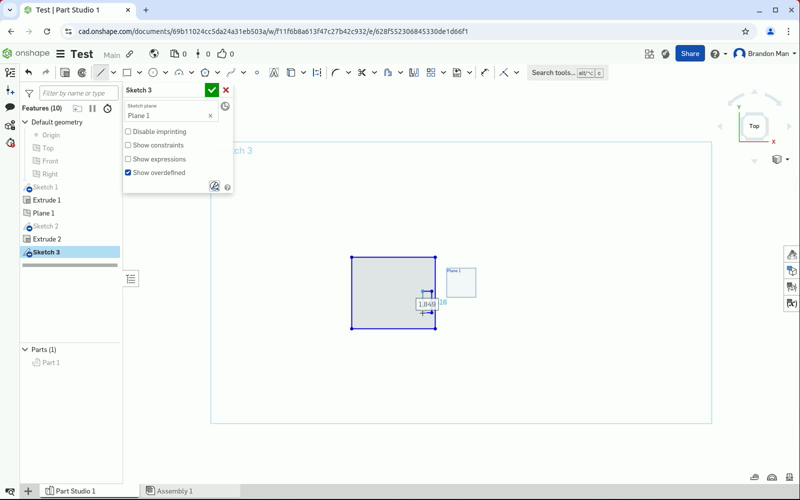
click(422, 312)
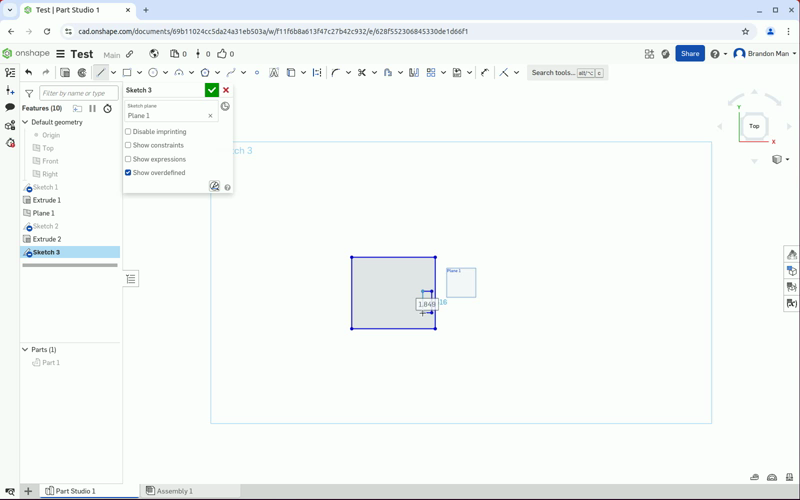
key(esc)
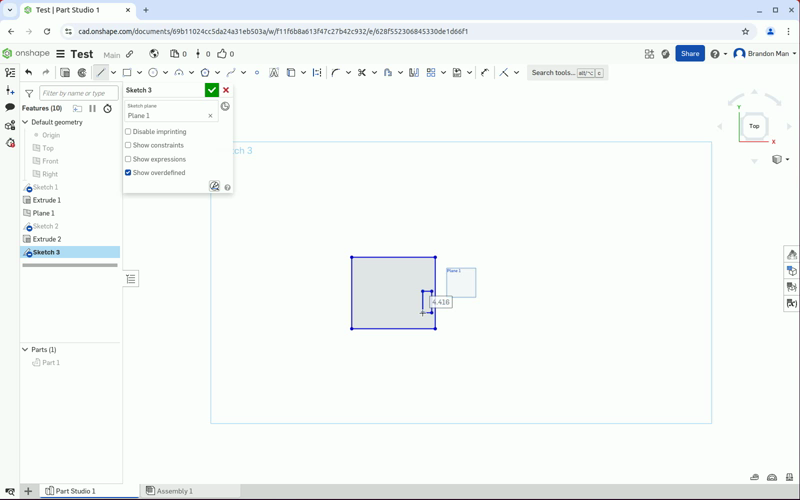
mouse_move(373, 286)
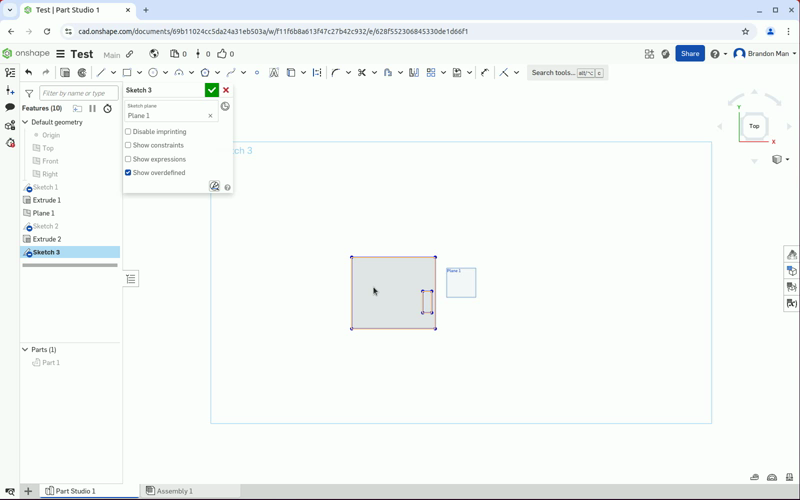
click(373, 286)
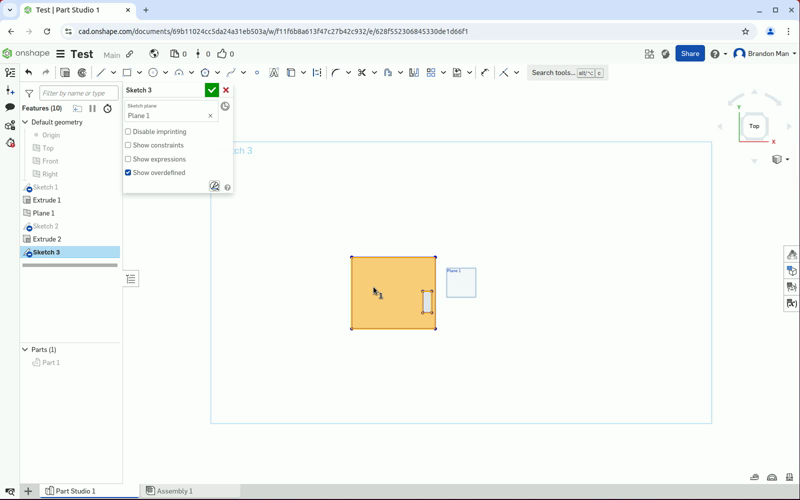
mouse_move(73, 352)
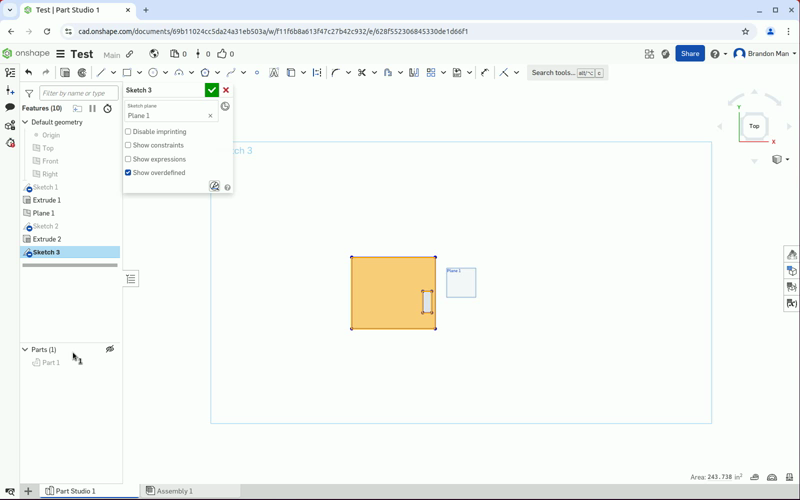
key(shift+y)
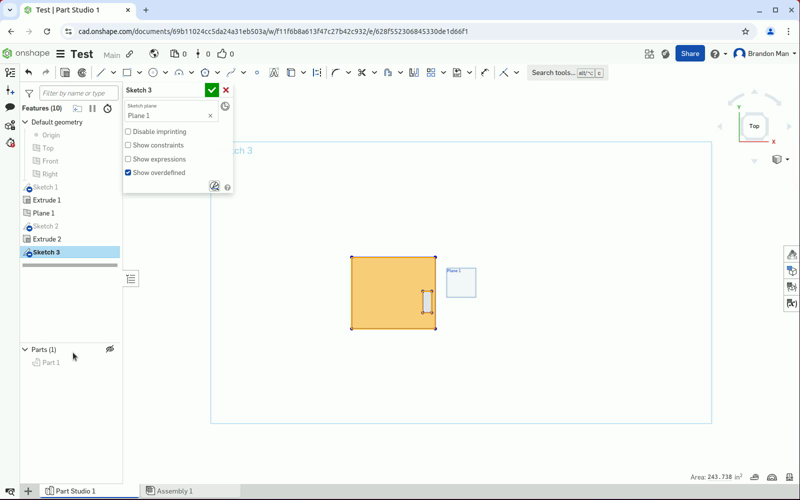
key(shift+e)
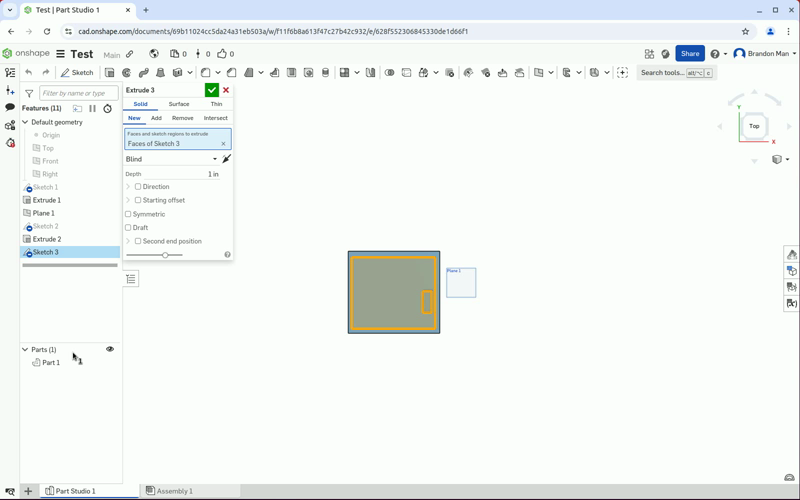
mouse_move(143, 106)
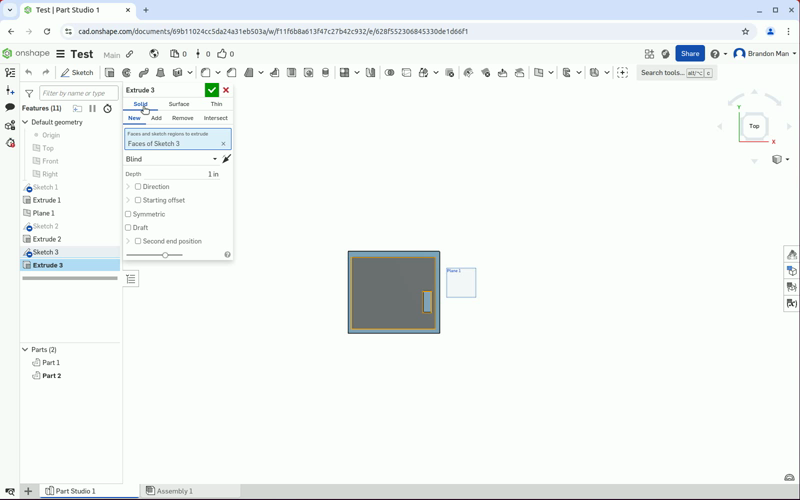
click(143, 106)
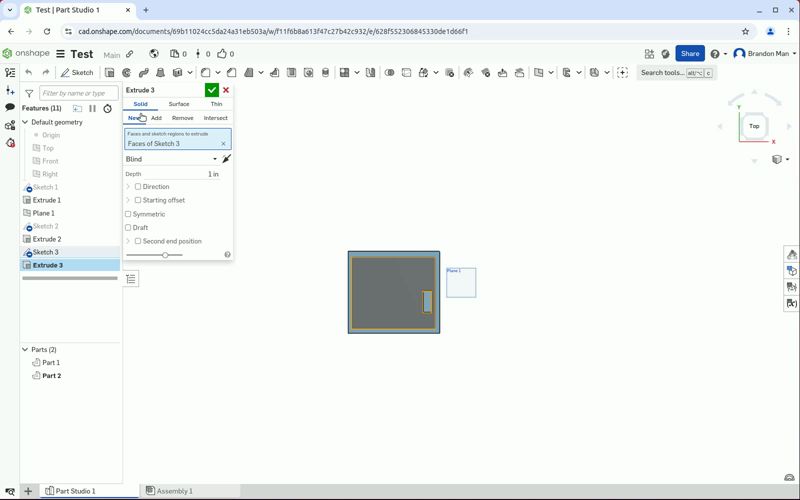
mouse_move(137, 120)
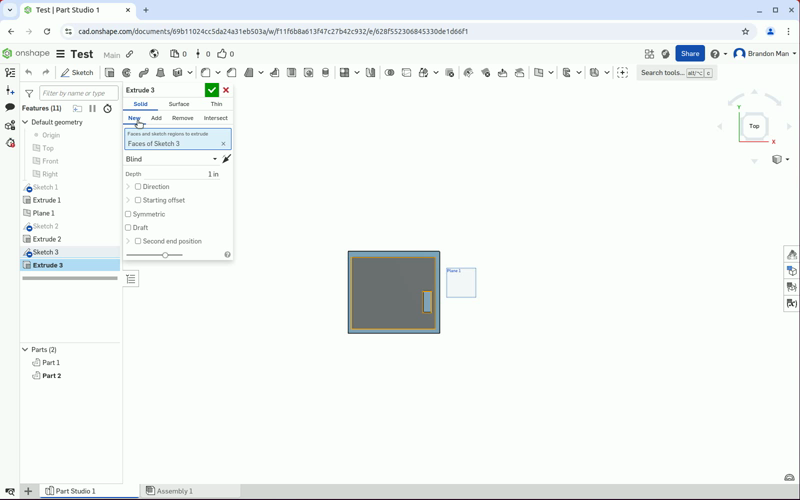
click(137, 120)
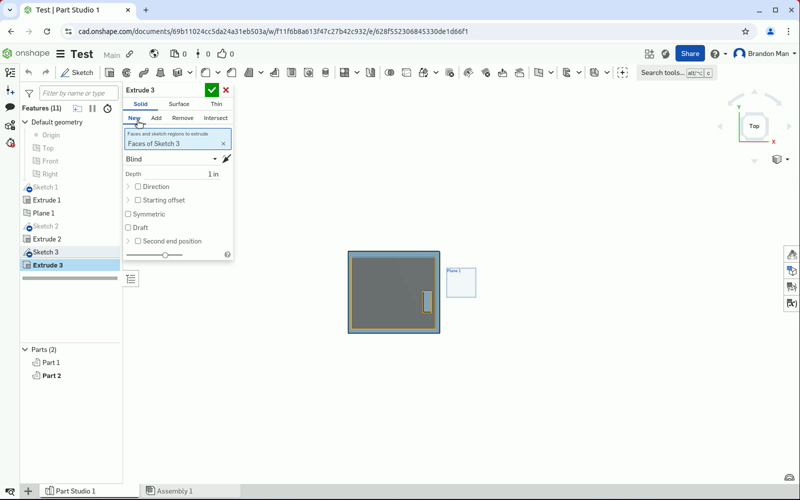
key(tab, 4)
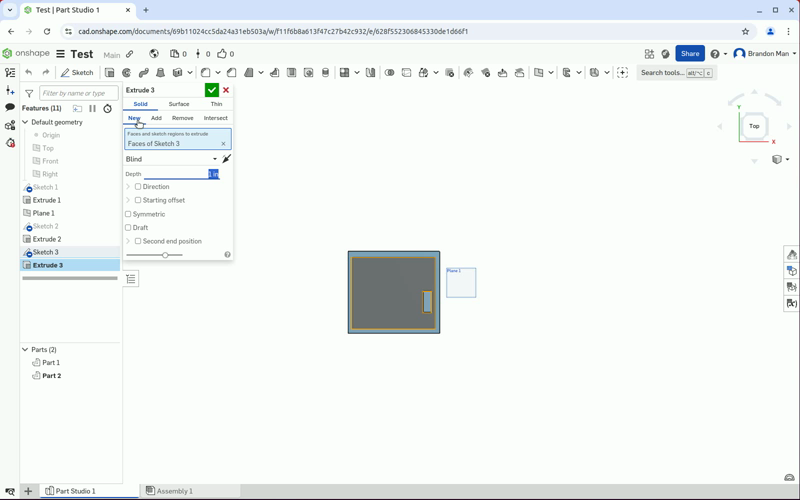
text(0.963)
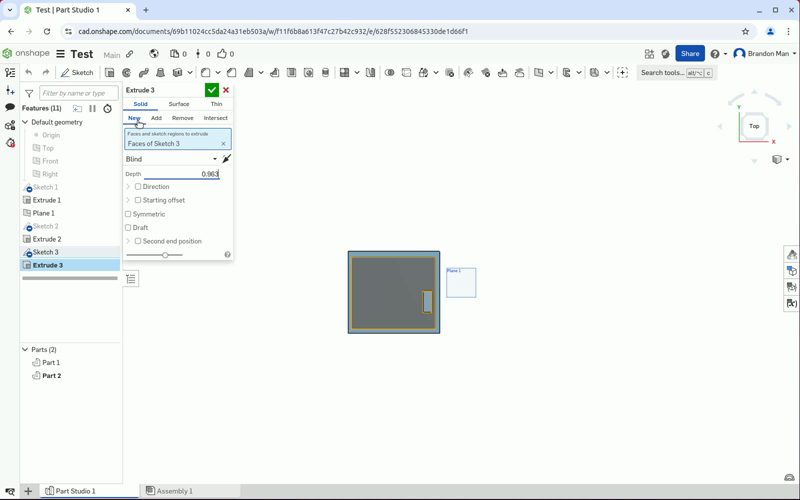
key(enter)
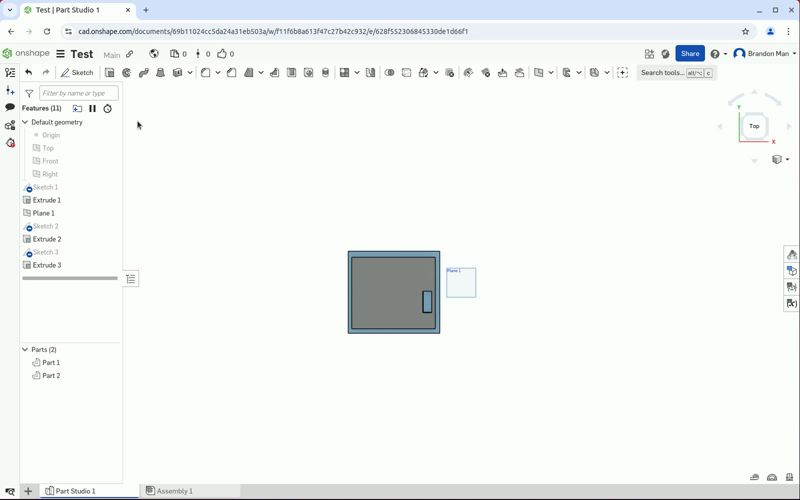
key(shift+h)
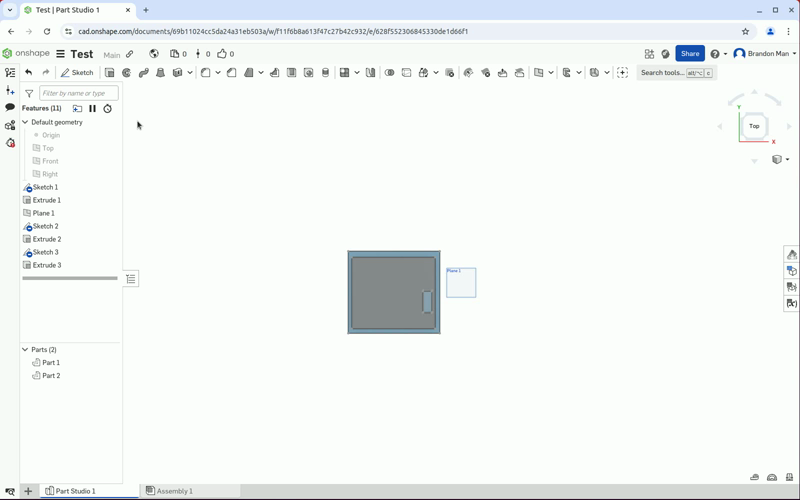
key(shift+h)
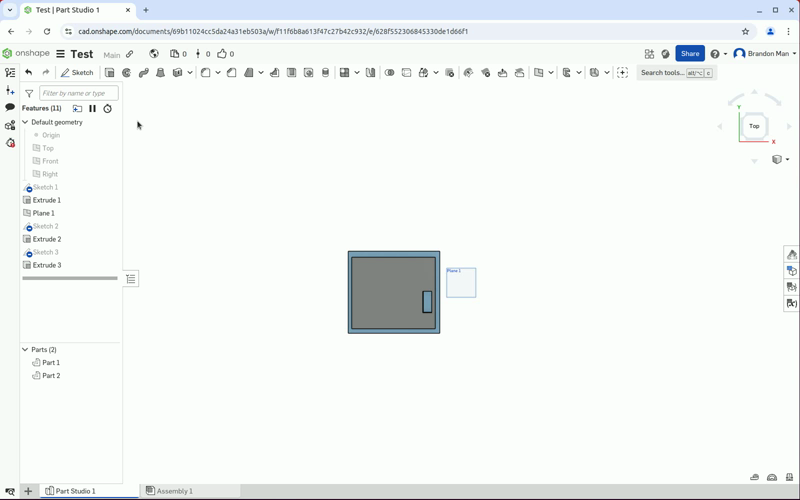
mouse_move(73, 189)
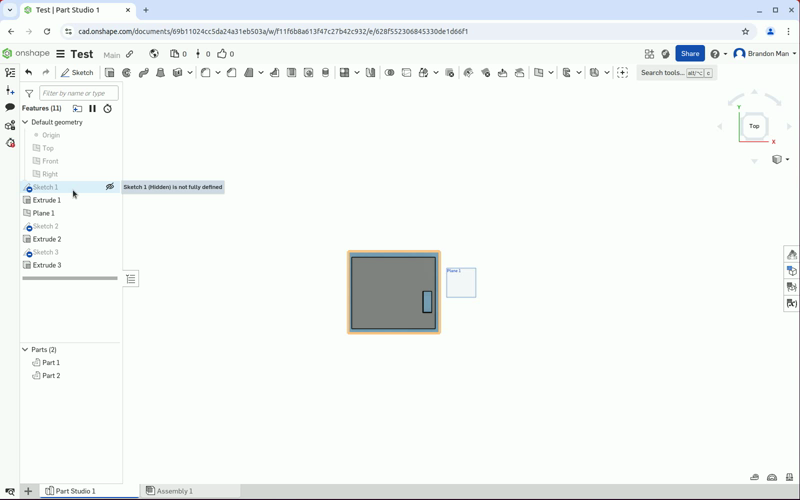
click(73, 189)
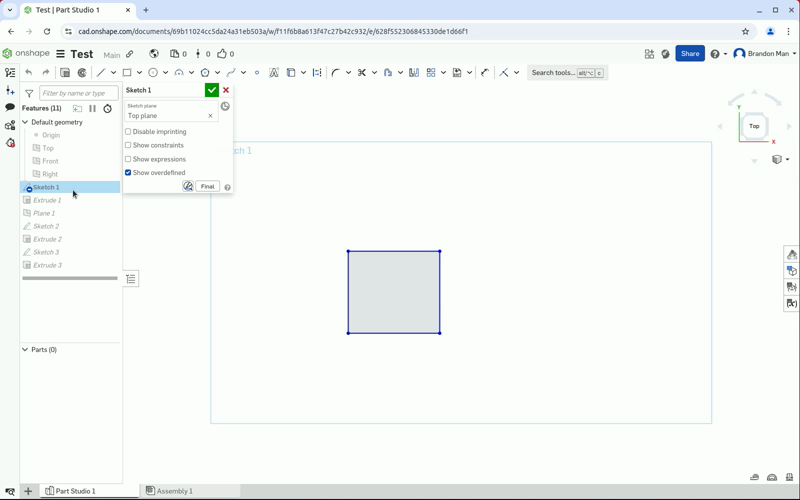
mouse_move(229, 92)
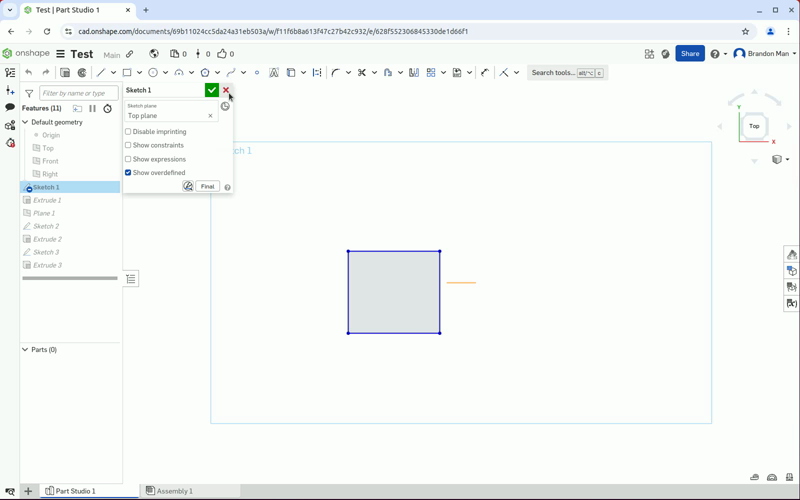
click(229, 92)
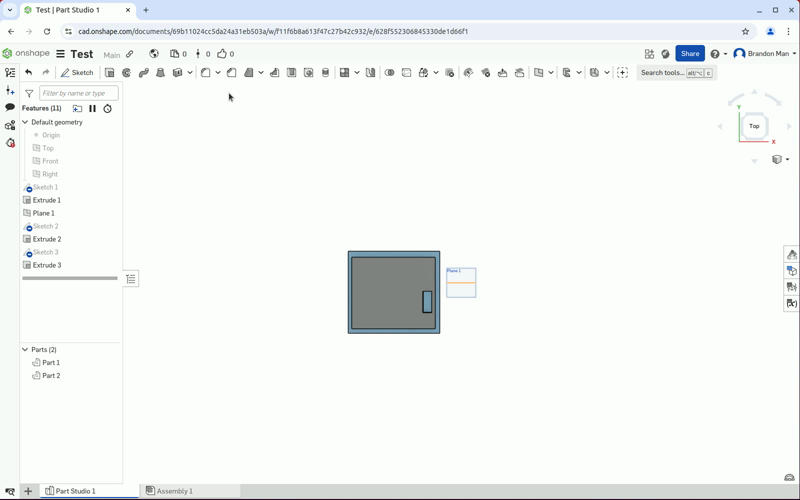
mouse_move(541, 75)
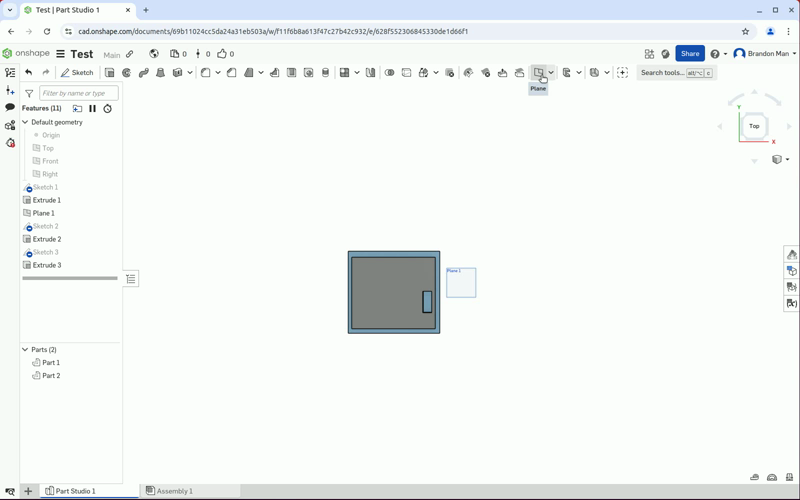
click(541, 75)
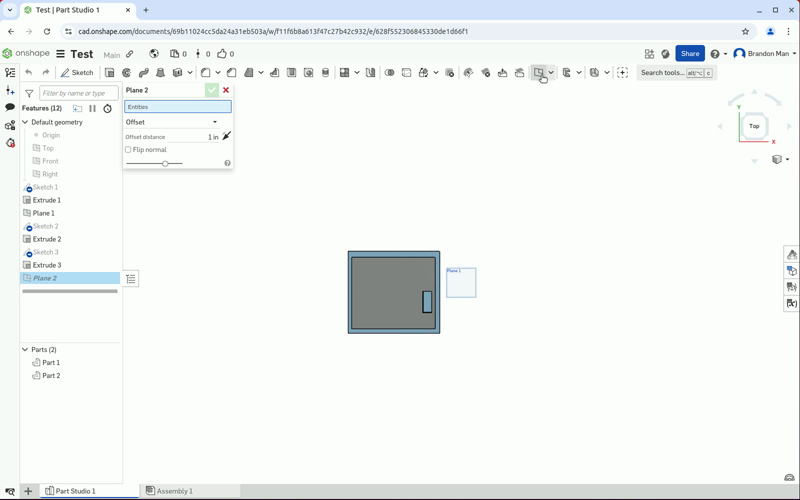
mouse_move(73, 150)
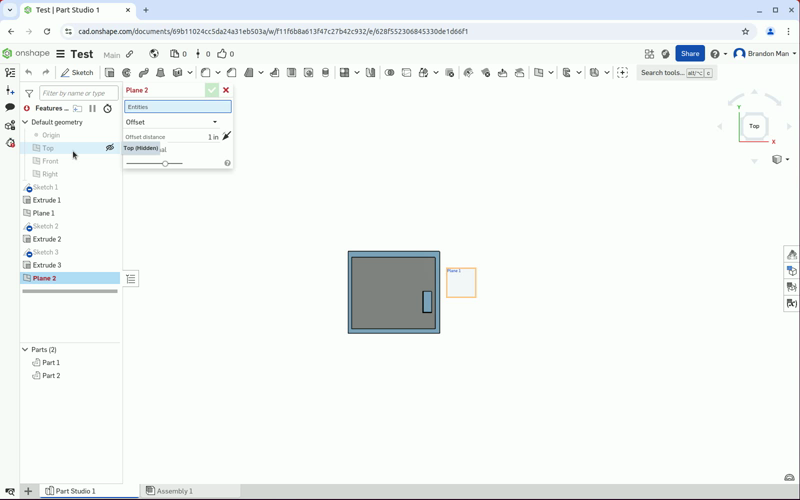
click(73, 150)
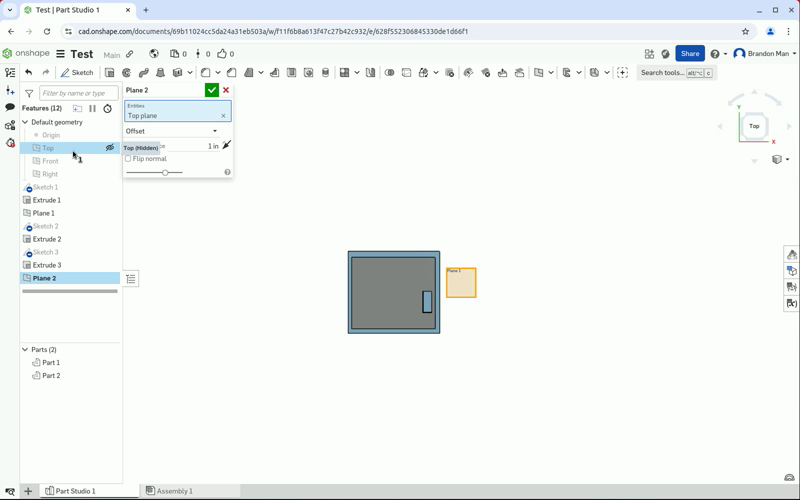
key(tab, 2)
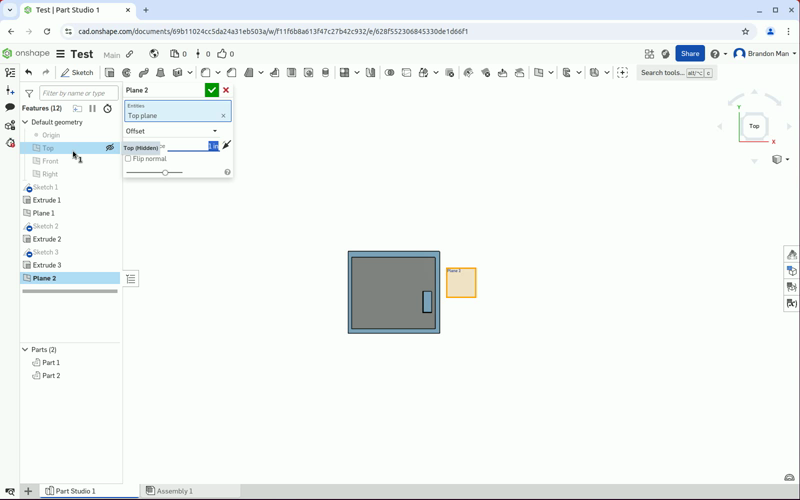
text(1.448)
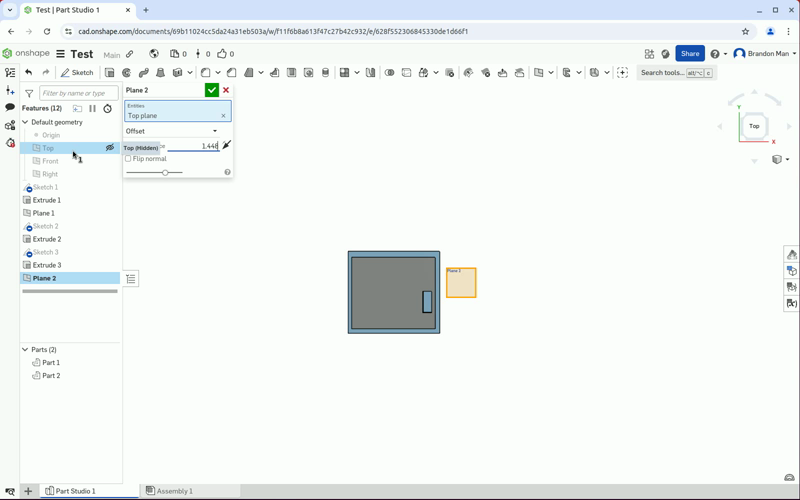
key(enter, 2)
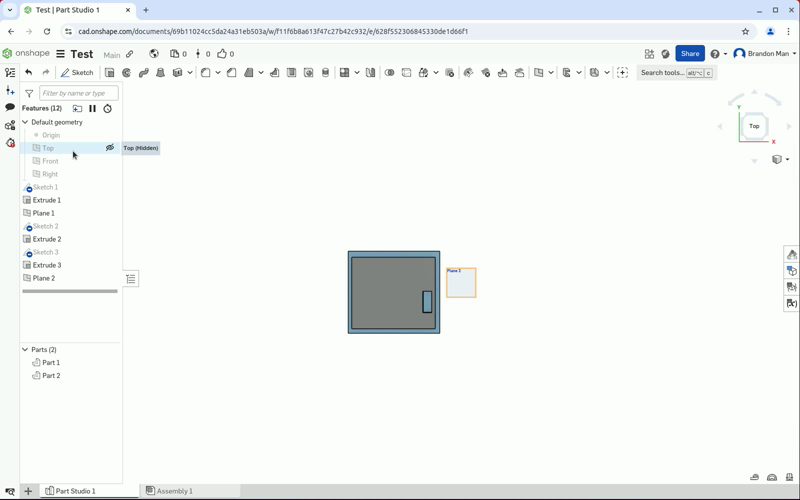
key(shift+s)
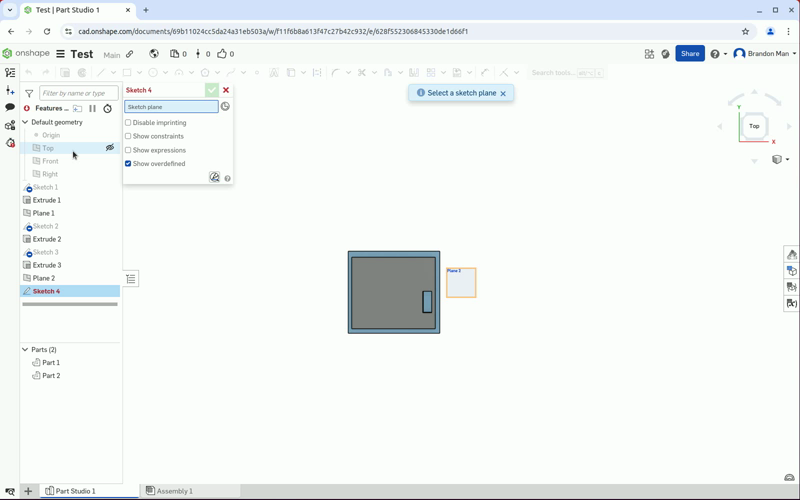
mouse_move(73, 280)
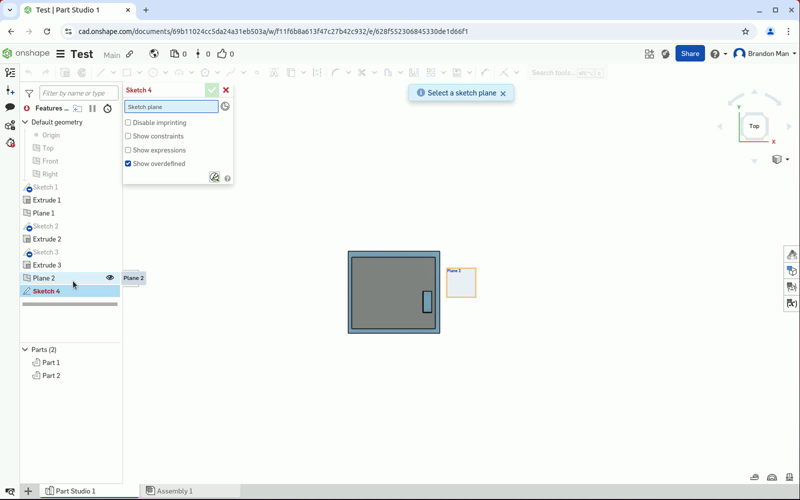
click(73, 280)
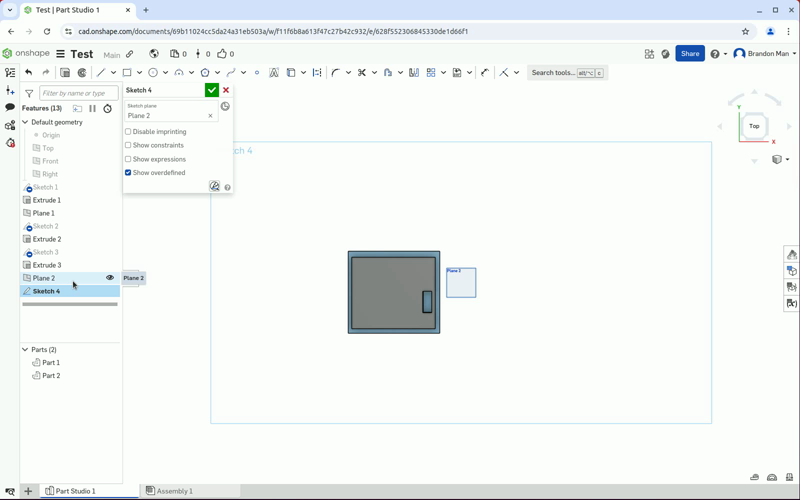
mouse_move(73, 352)
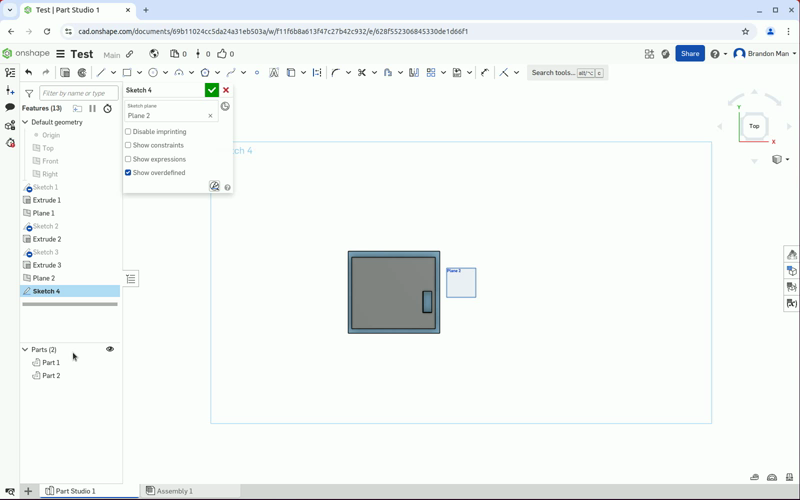
key(y)
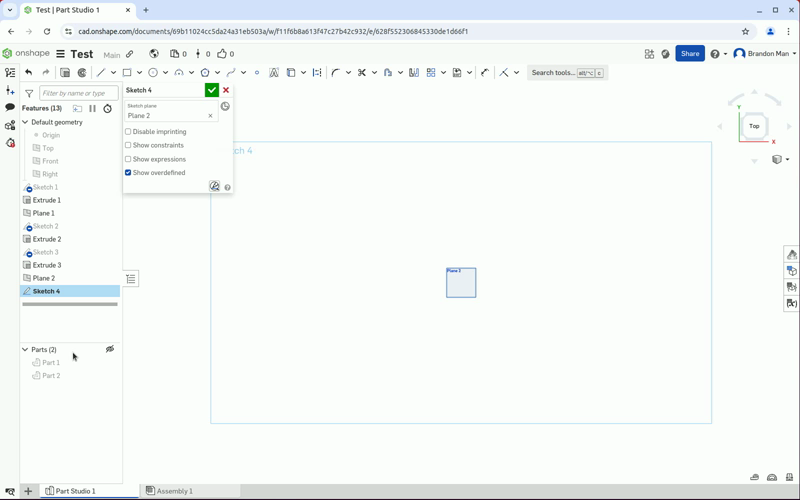
key(l)
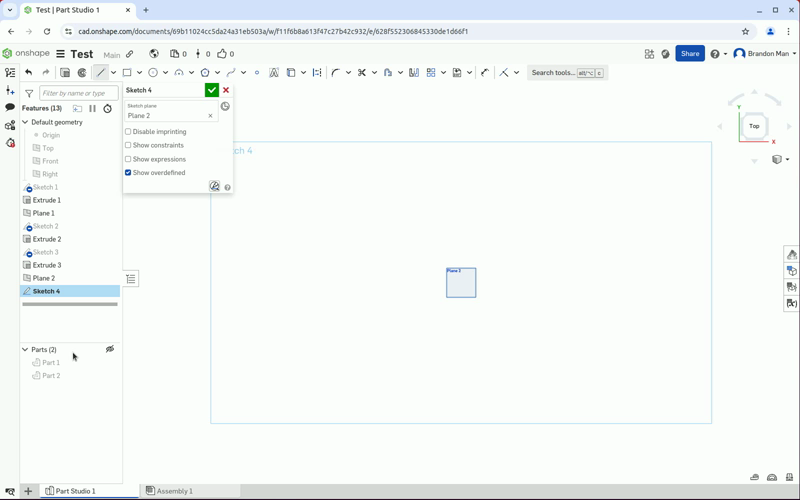
key_down(shift)
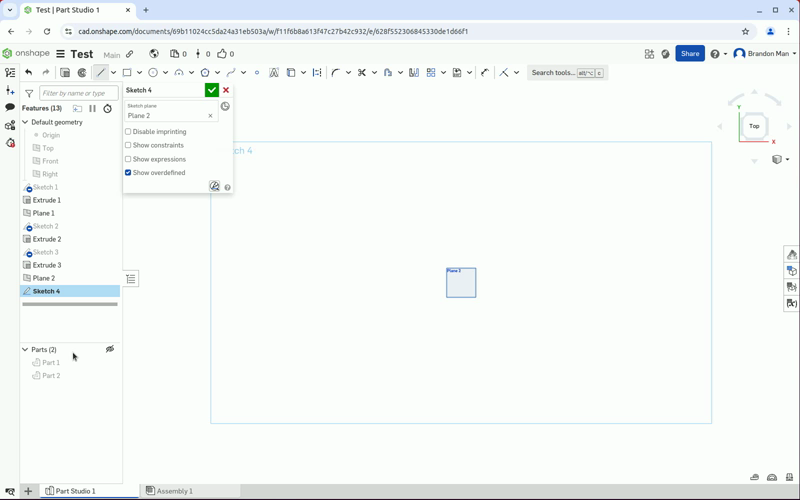
mouse_move(352, 327)
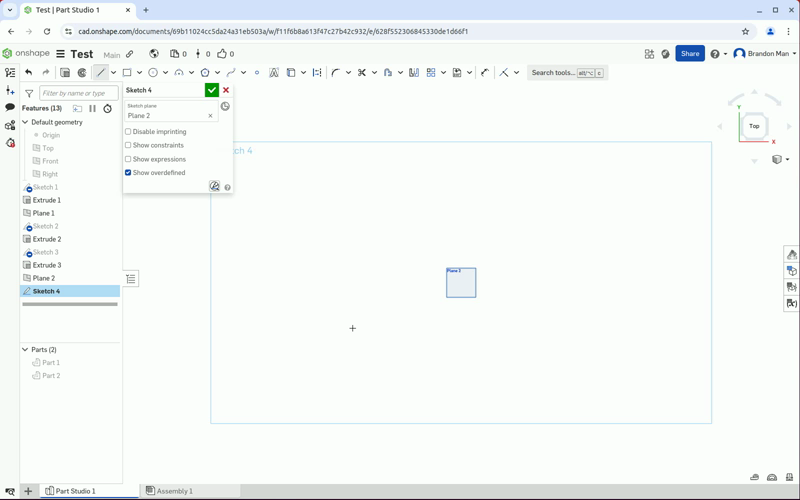
click(352, 327)
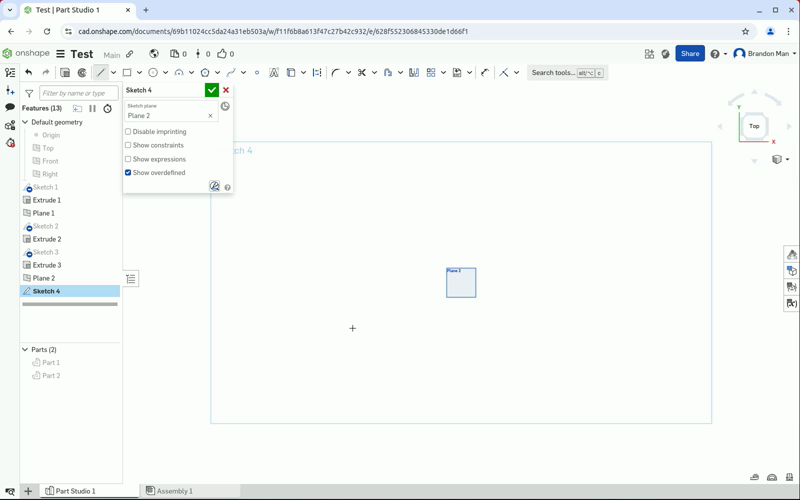
key_up(shift)
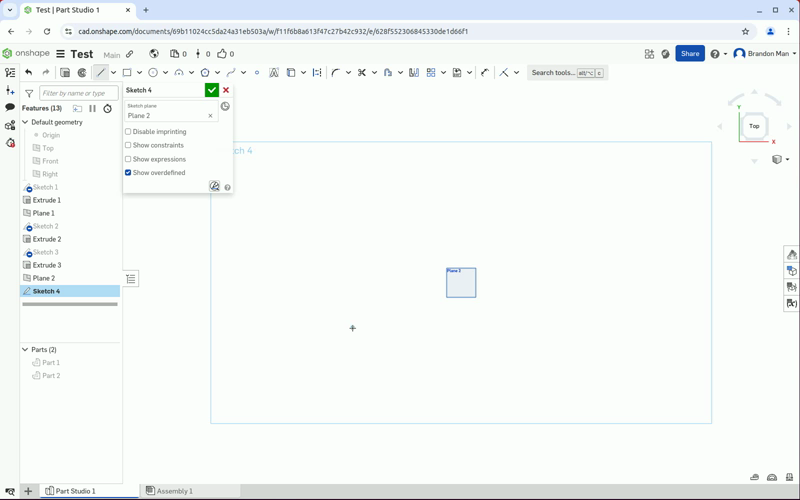
key_down(shift)
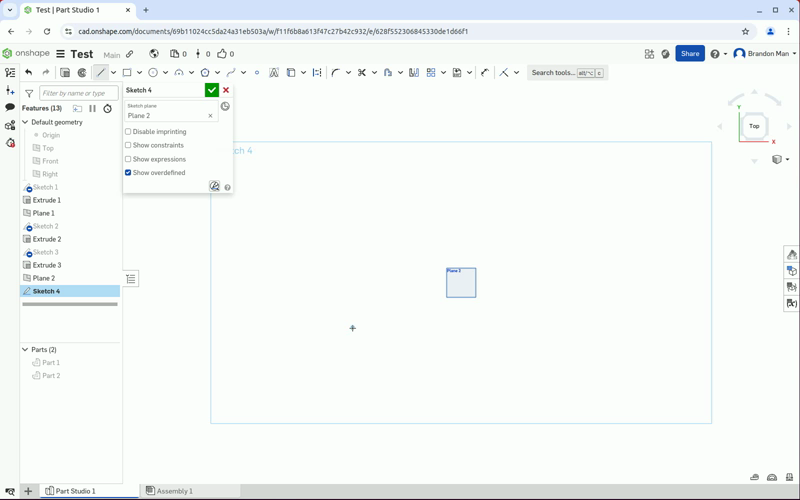
mouse_move(435, 327)
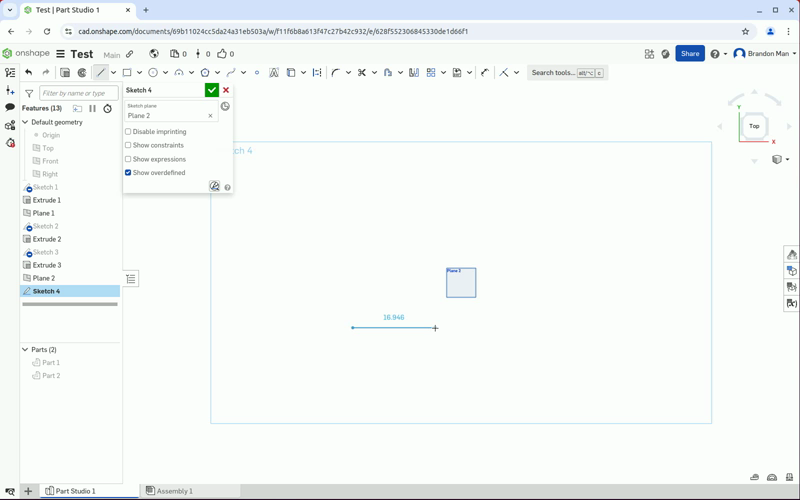
click(435, 327)
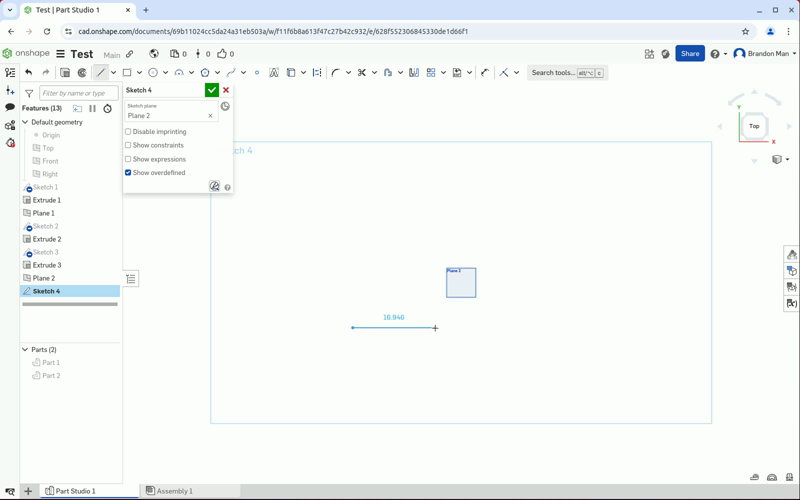
key_up(shift)
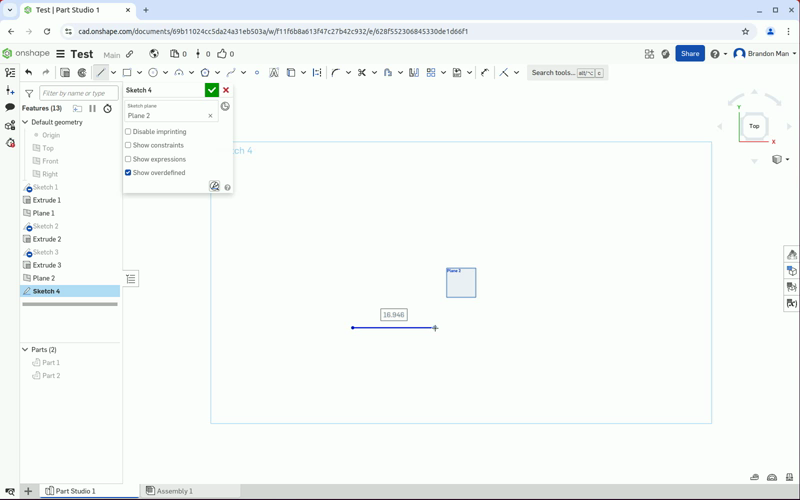
key_down(shift)
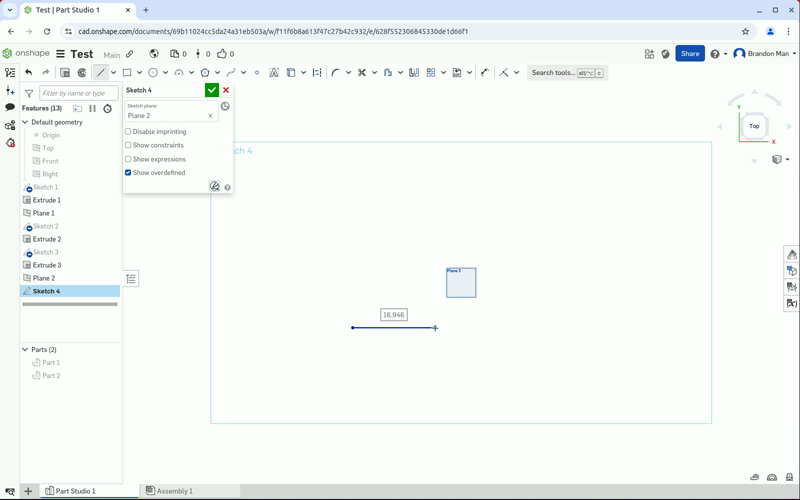
mouse_move(435, 257)
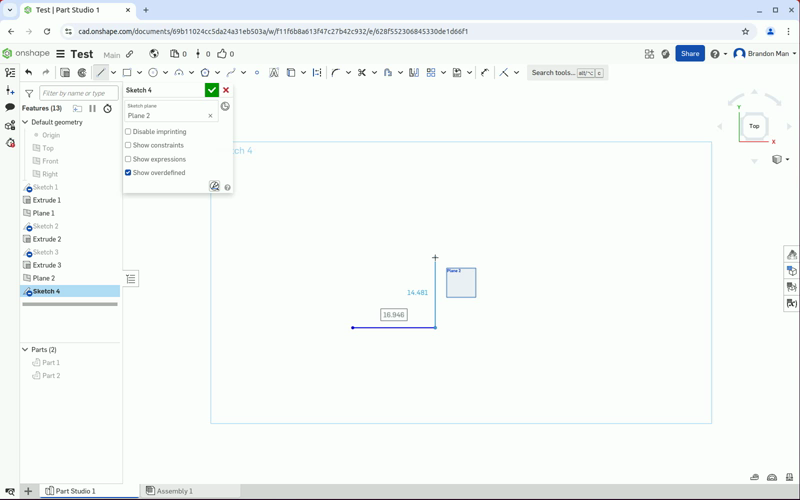
click(435, 257)
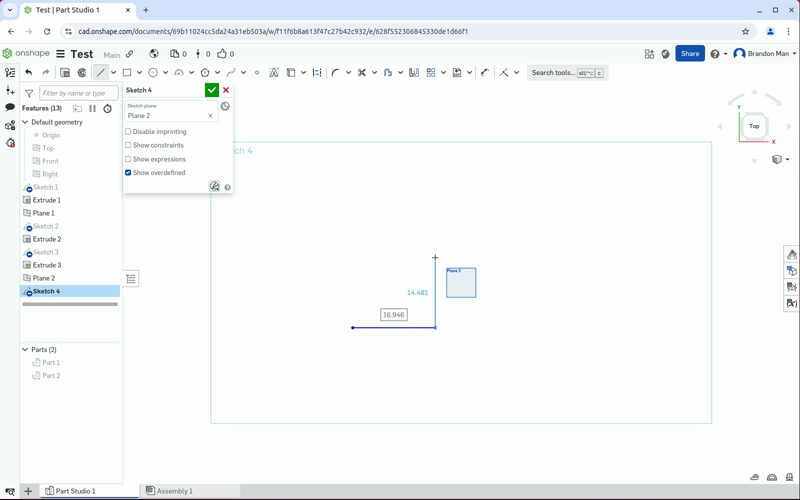
key_up(shift)
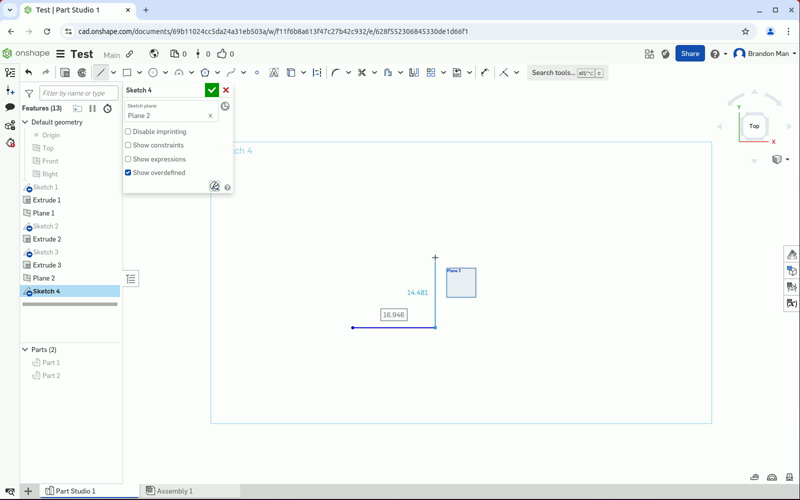
key_down(shift)
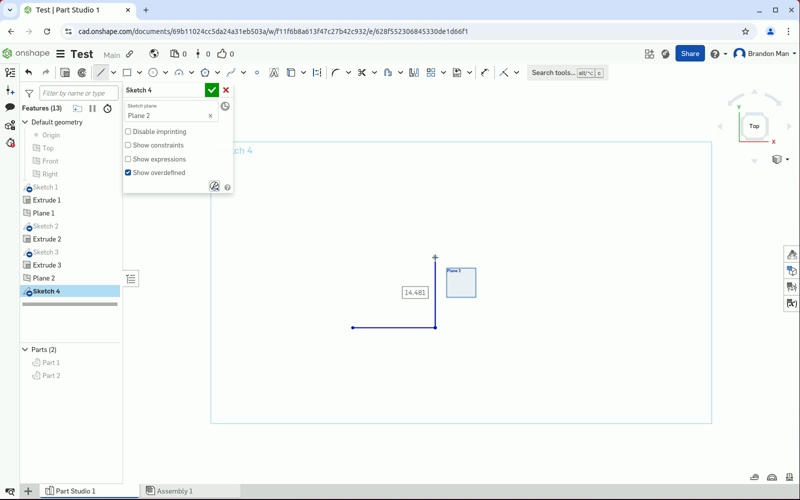
mouse_move(352, 257)
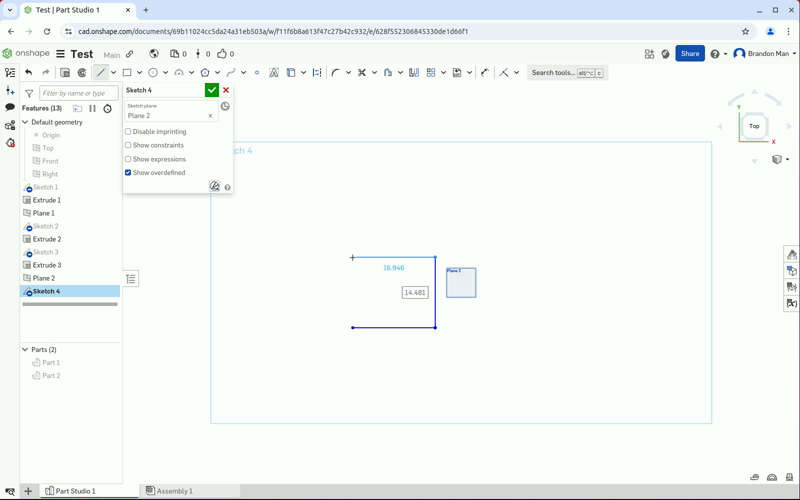
click(352, 257)
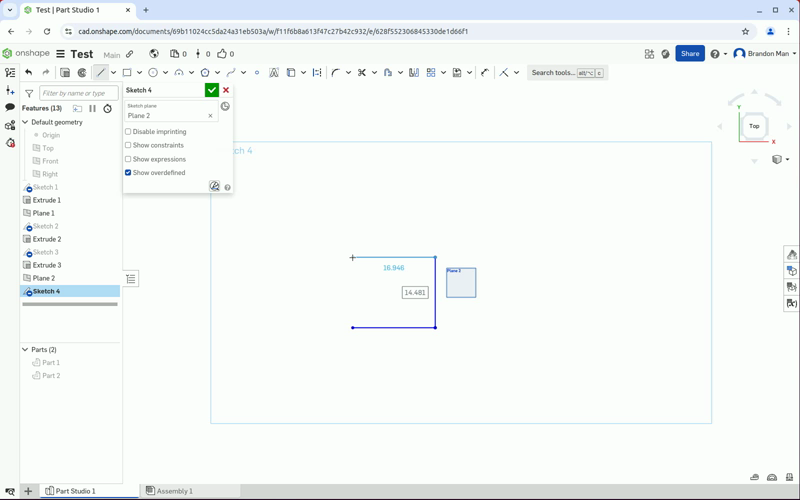
key_up(shift)
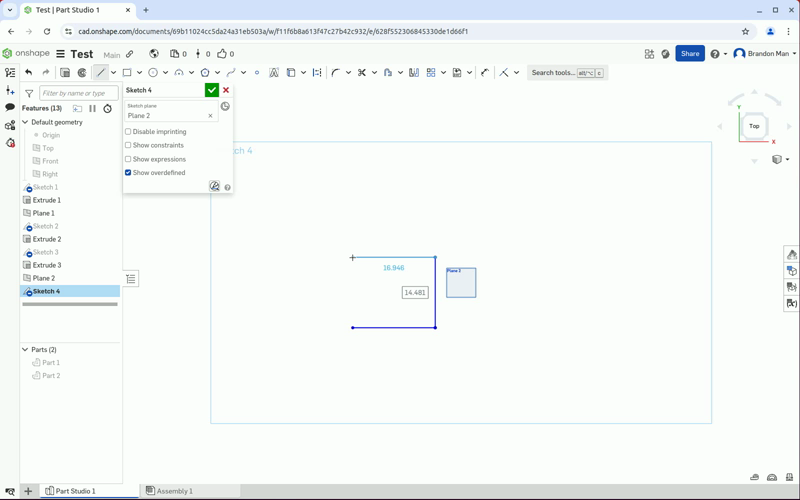
key_down(shift)
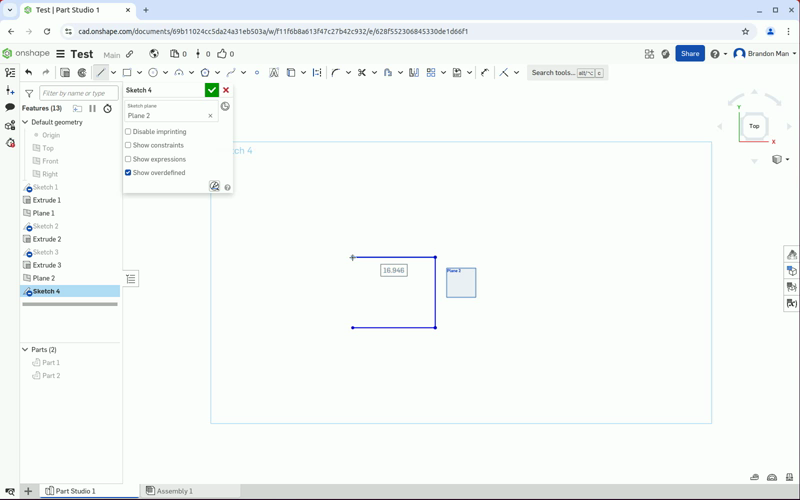
mouse_move(352, 327)
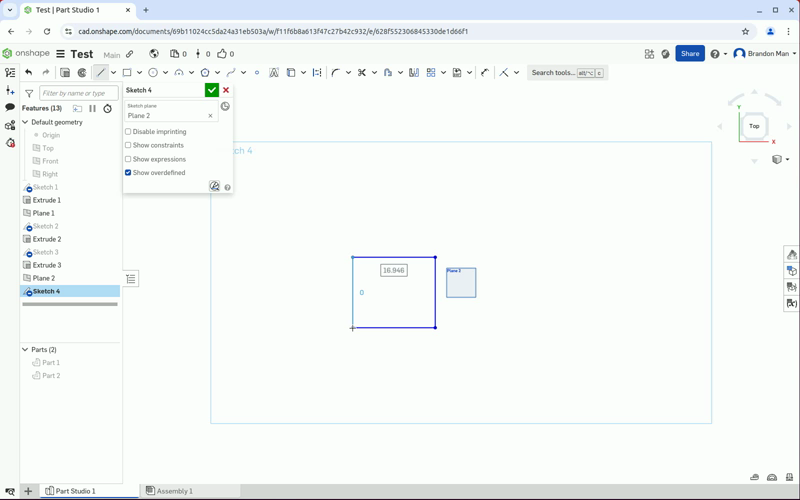
key_up(shift)
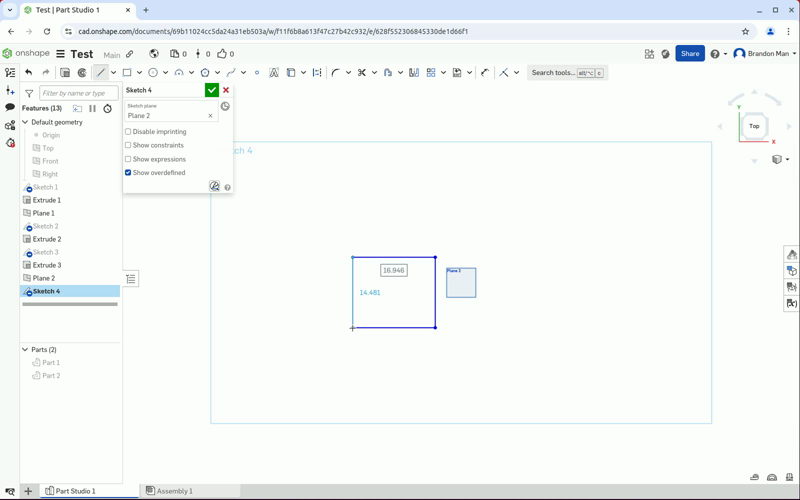
click(352, 327)
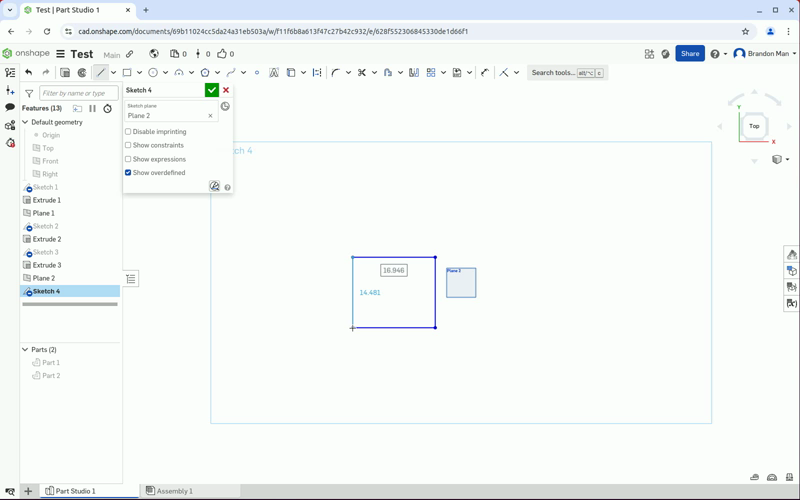
key(esc)
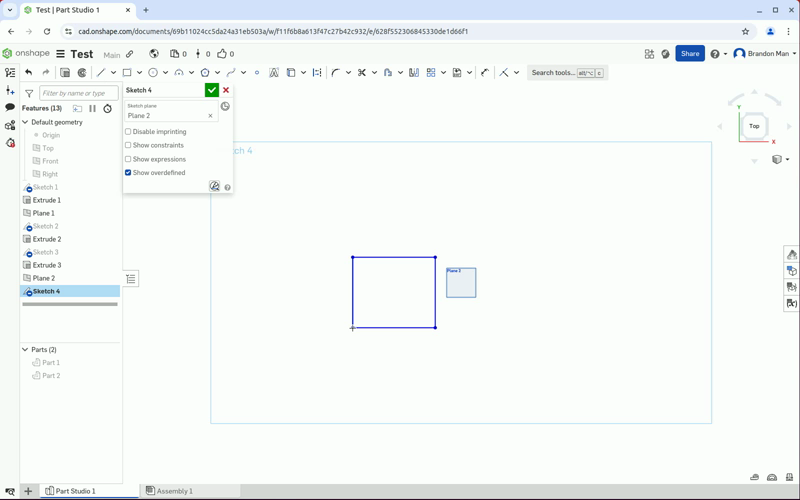
key(l)
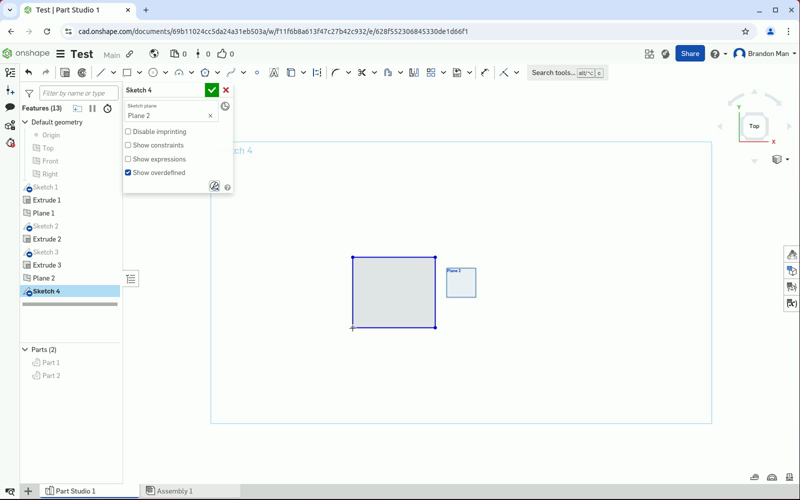
key_down(shift)
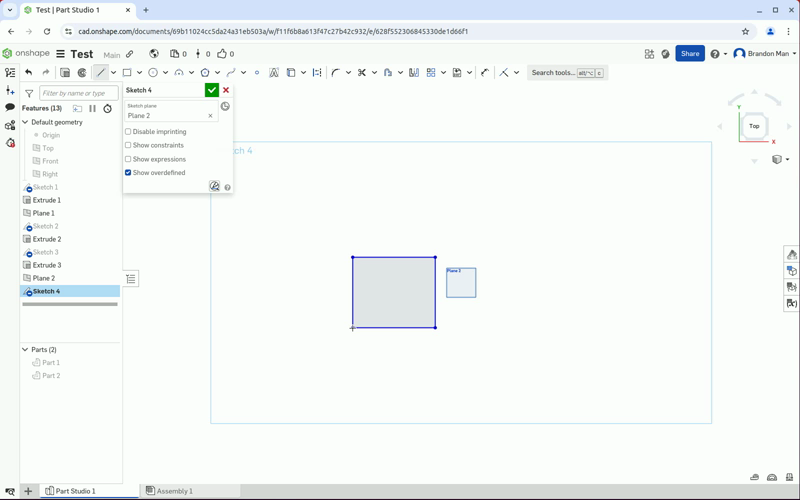
mouse_move(423, 311)
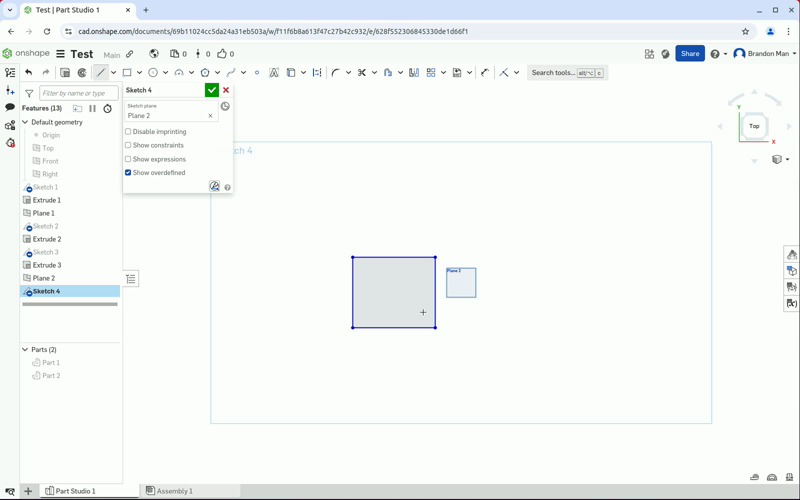
click(423, 311)
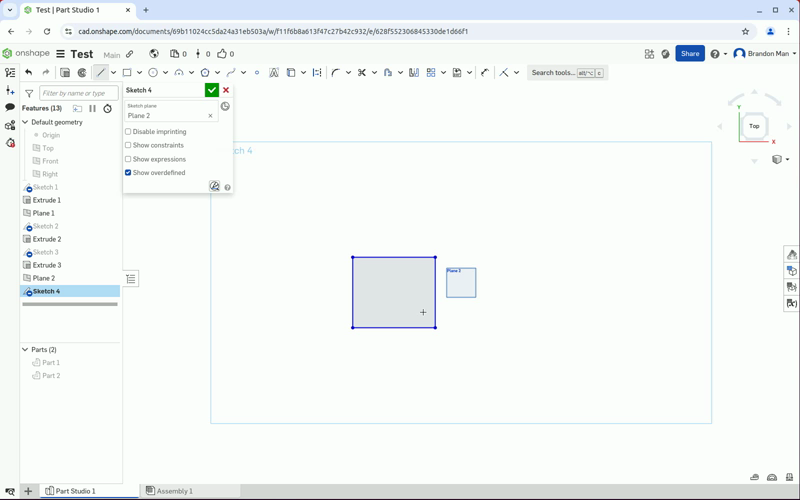
key_up(shift)
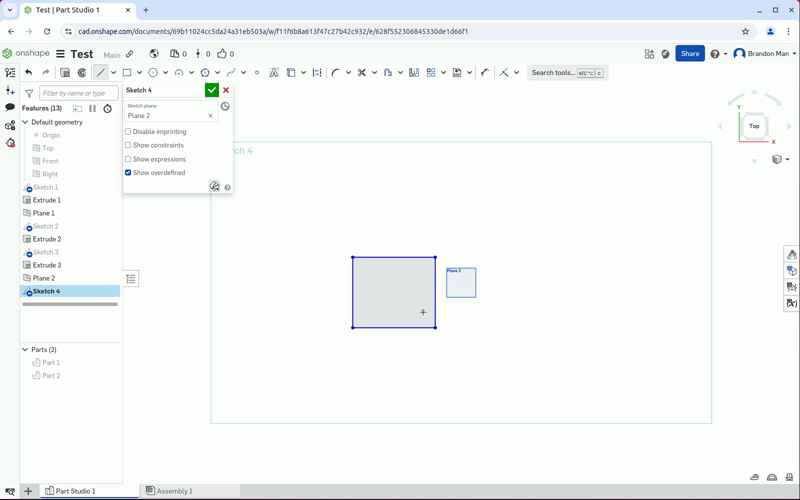
key_down(shift)
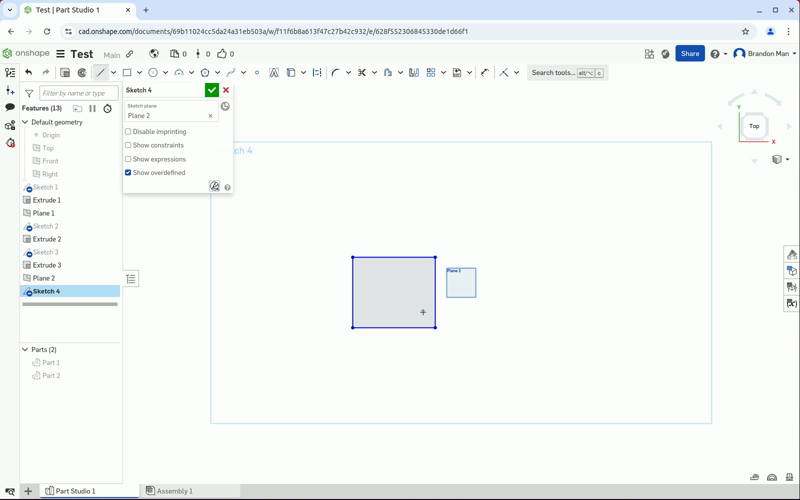
mouse_move(453, 311)
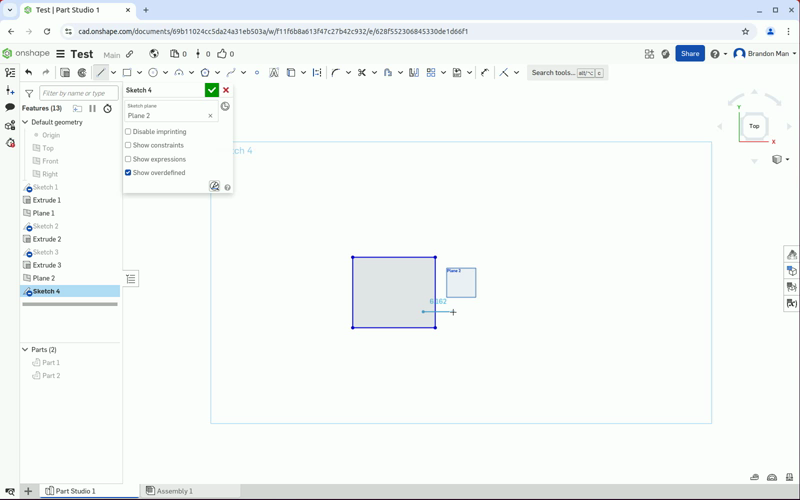
mouse_move(432, 311)
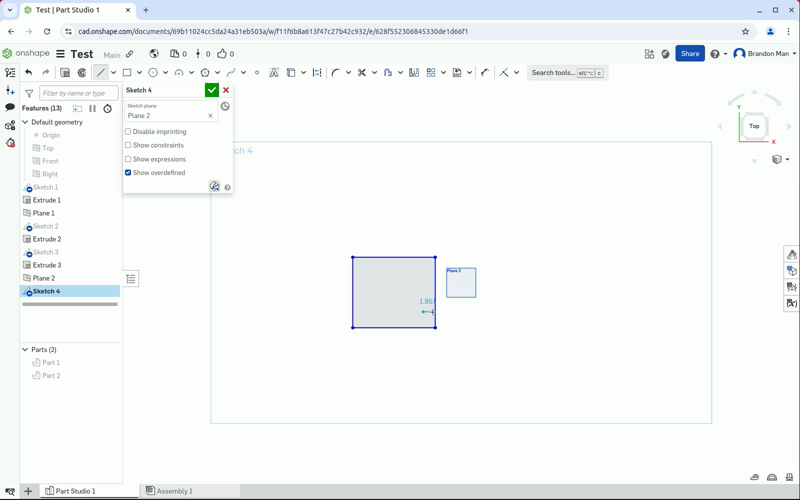
click(432, 311)
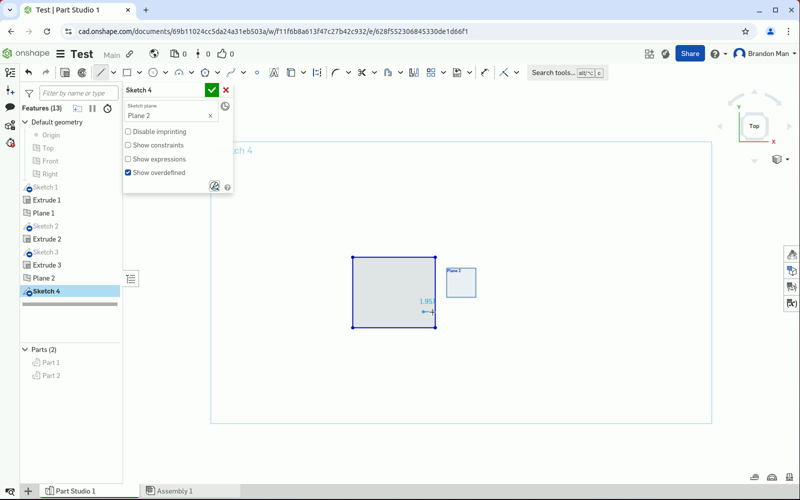
key_up(shift)
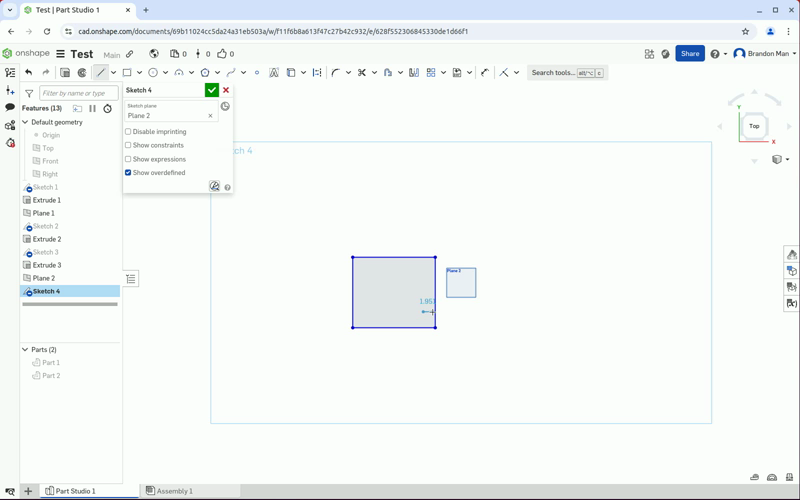
key_down(shift)
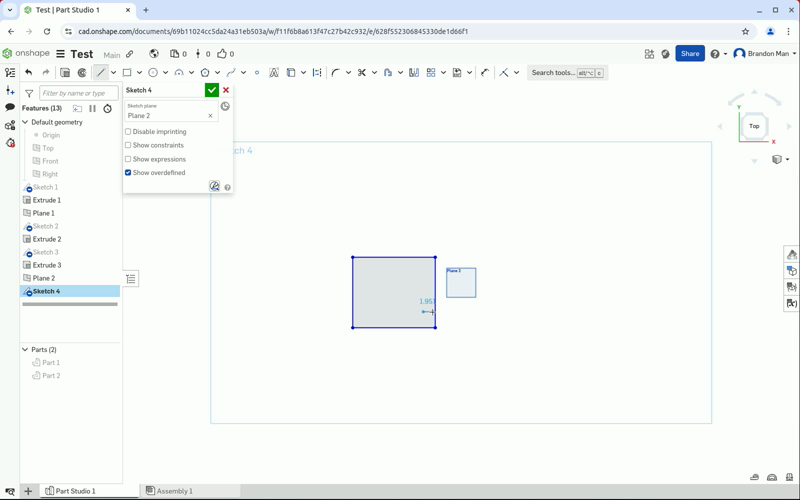
mouse_move(462, 311)
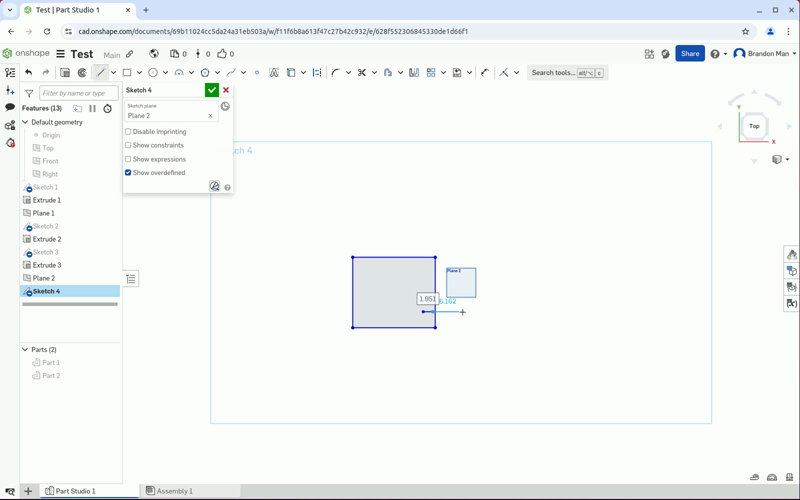
mouse_move(432, 290)
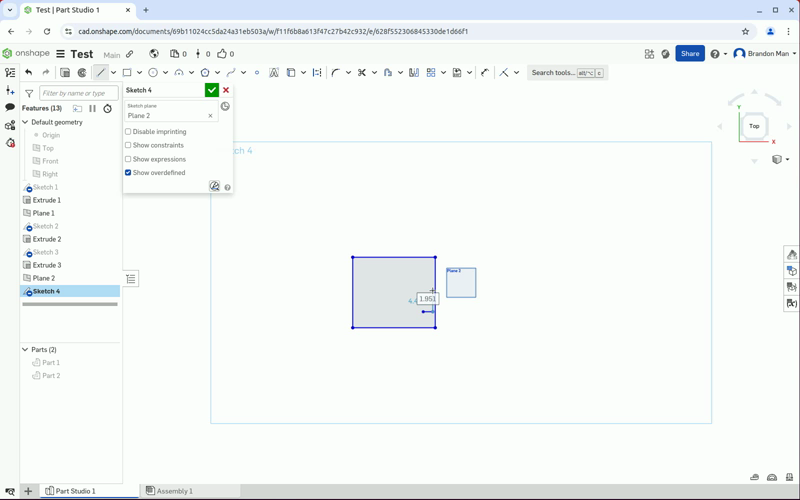
click(432, 290)
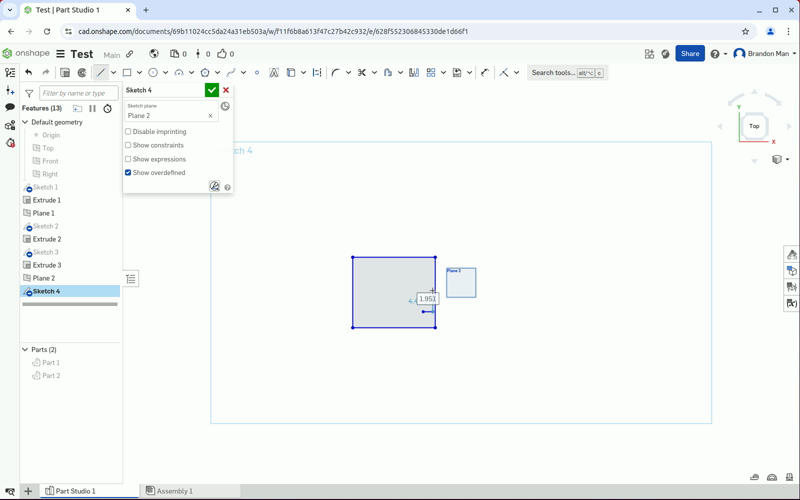
key_up(shift)
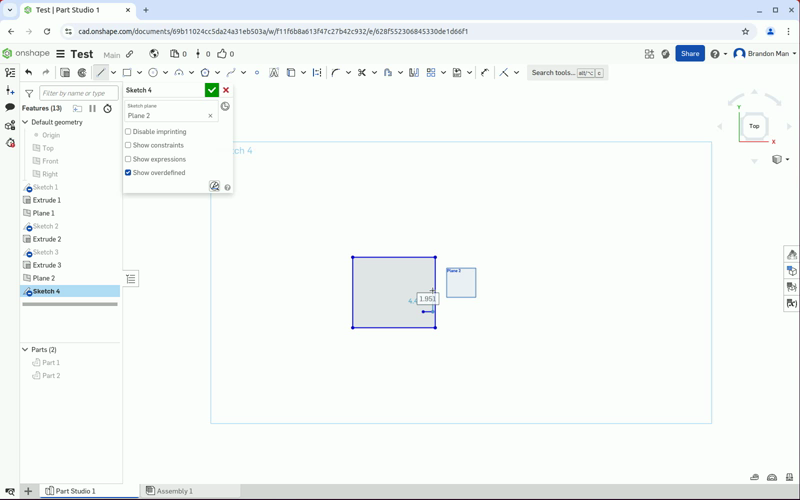
key_down(shift)
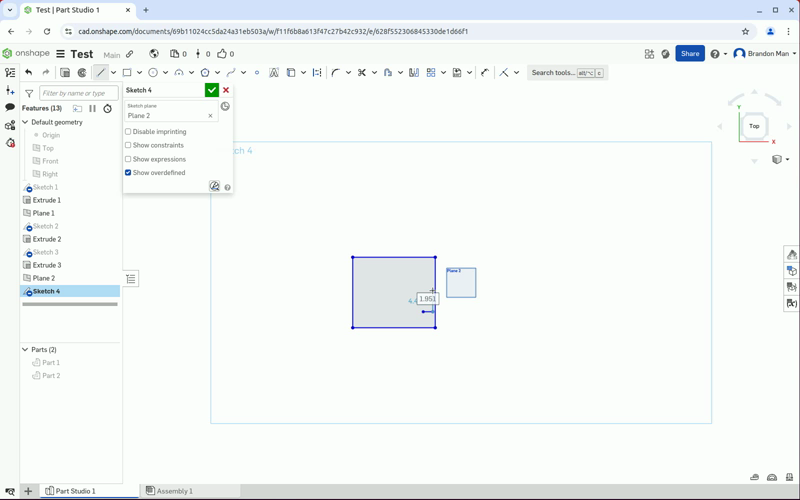
mouse_move(462, 290)
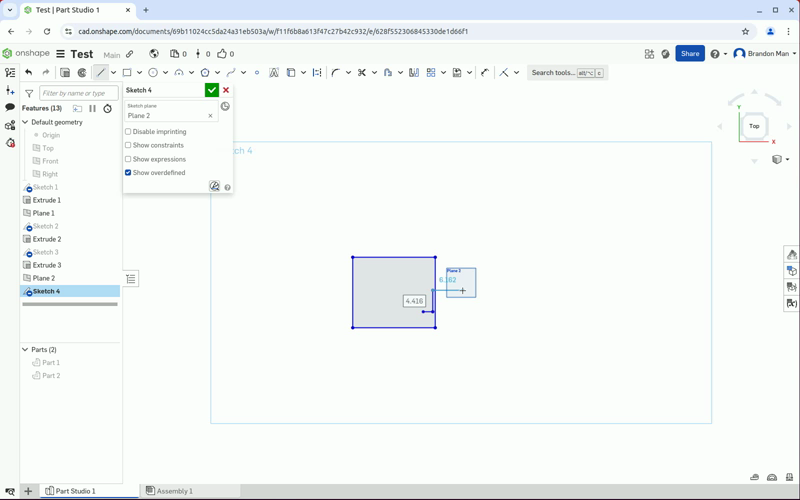
mouse_move(423, 290)
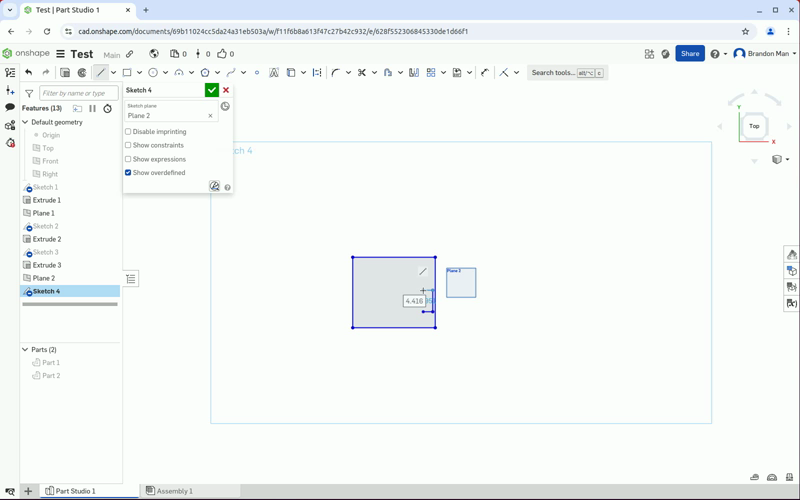
click(423, 290)
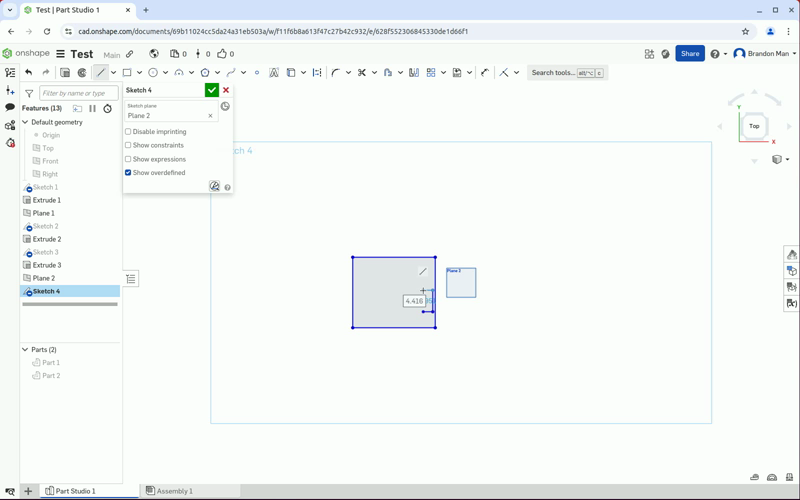
key_up(shift)
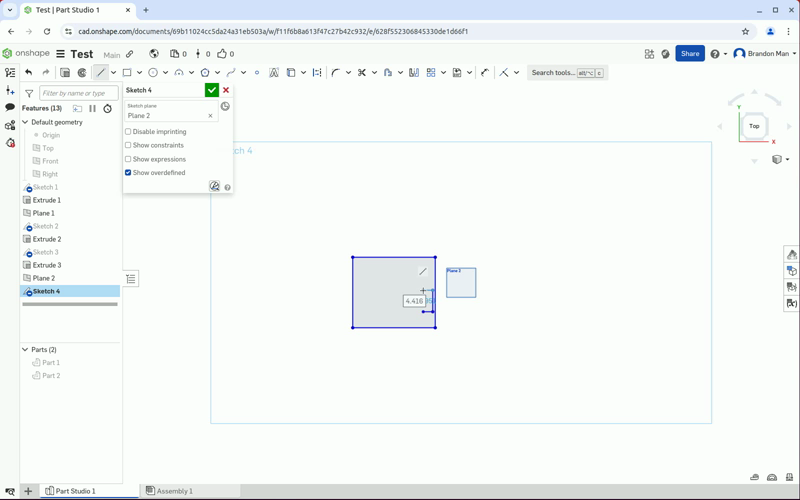
mouse_move(453, 290)
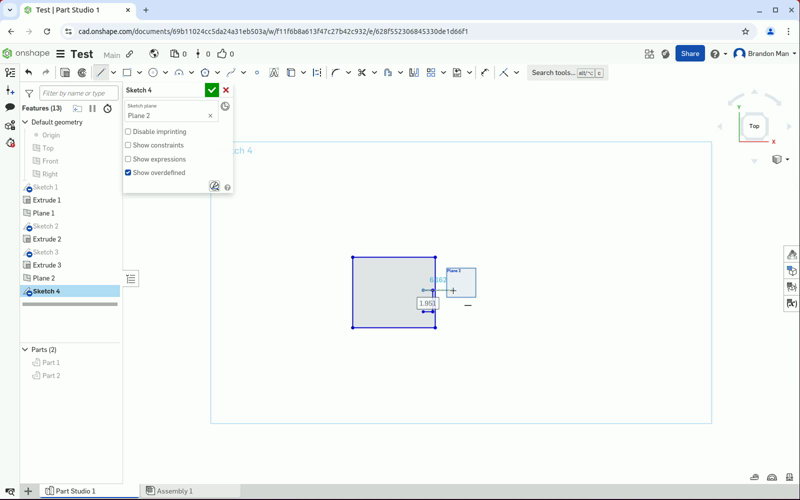
key_down(shift)
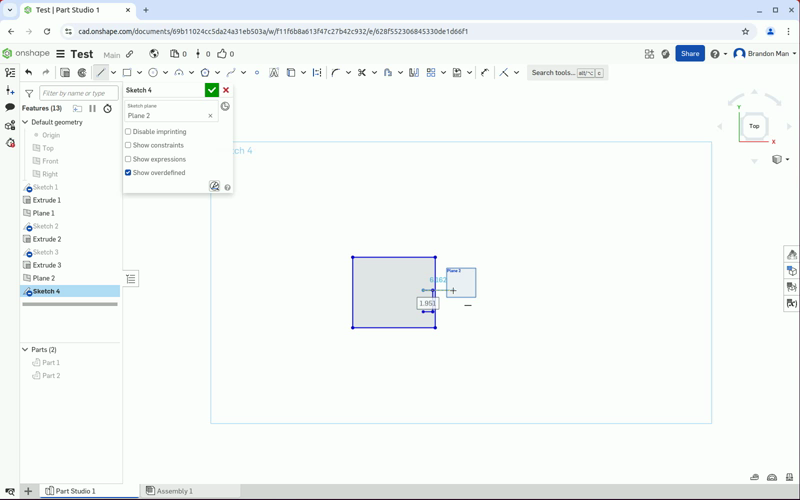
mouse_move(423, 311)
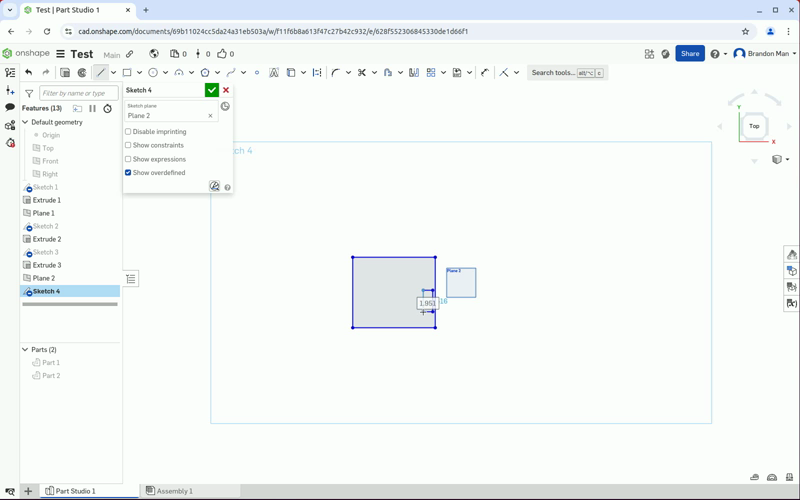
key_up(shift)
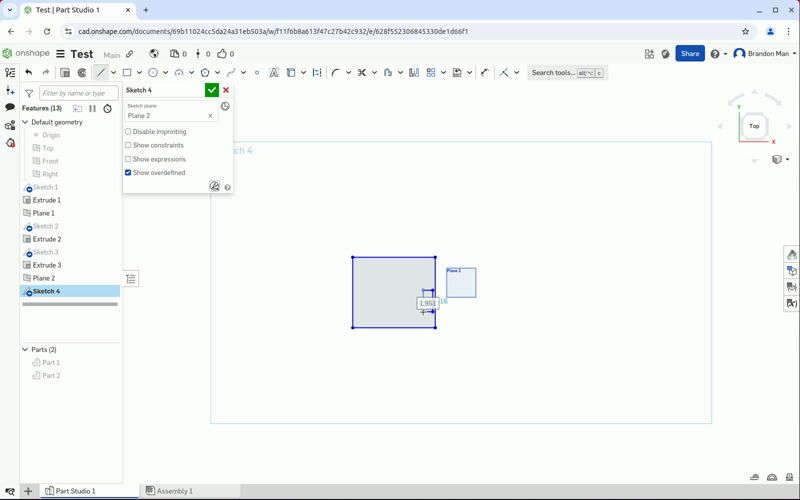
click(423, 311)
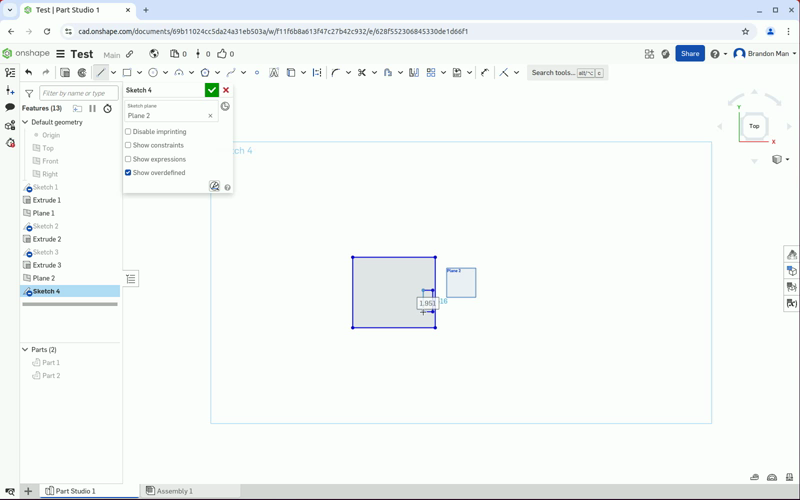
key(esc)
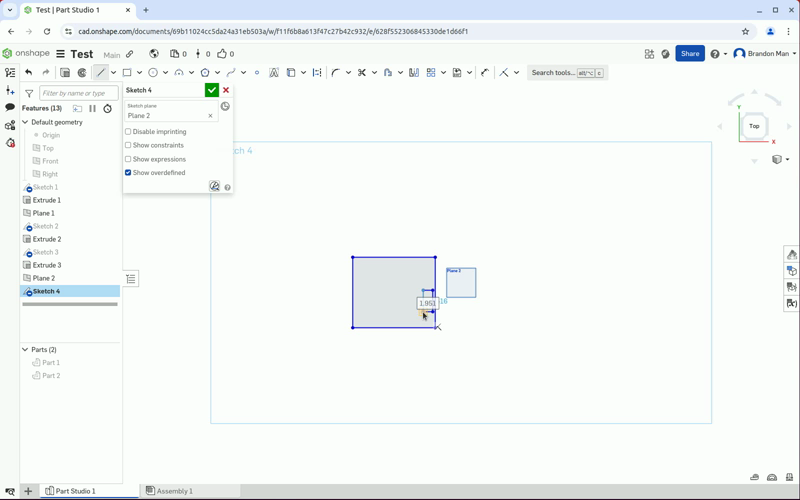
mouse_move(411, 306)
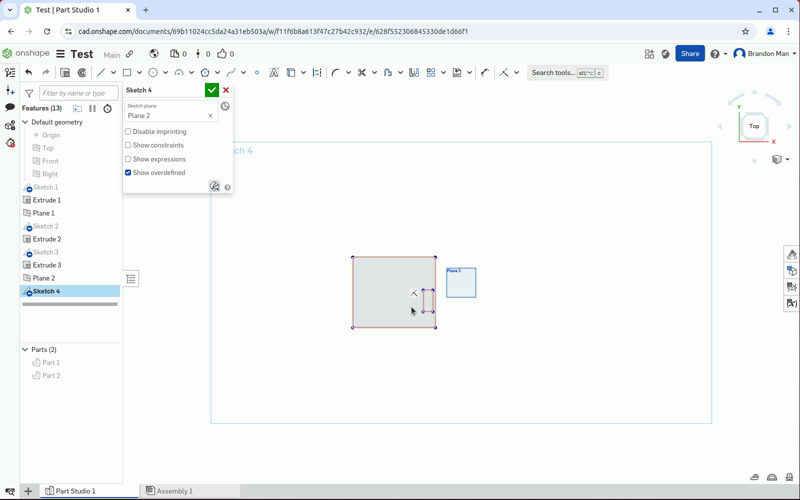
click(411, 306)
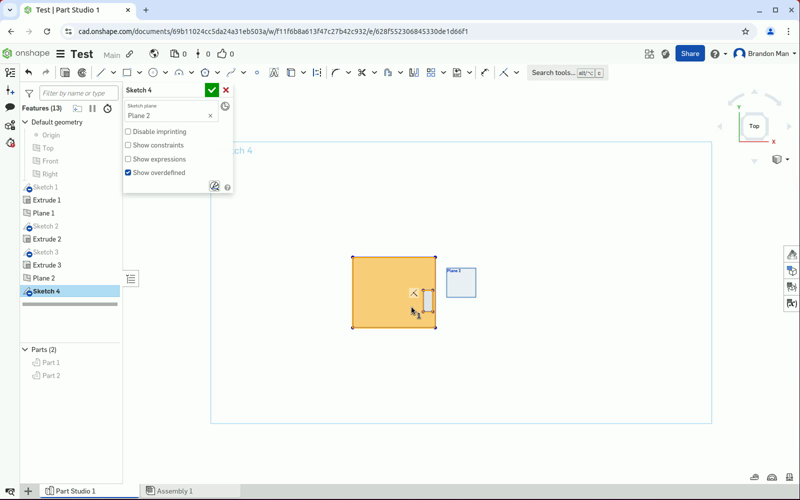
mouse_move(73, 352)
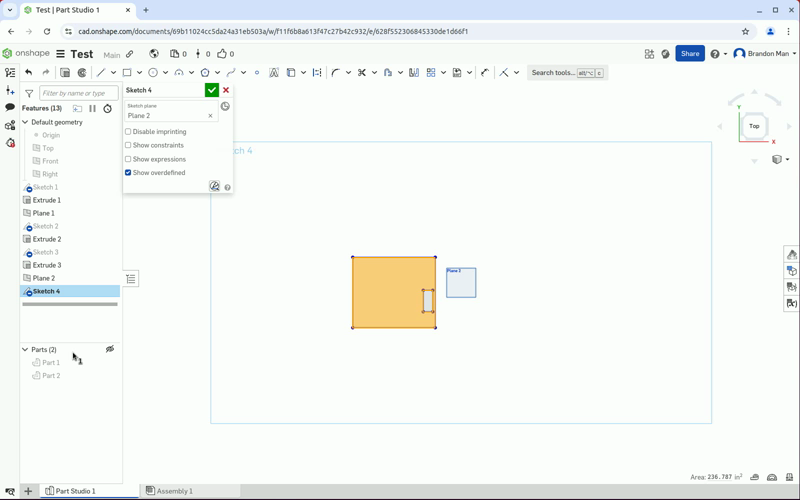
key(shift+y)
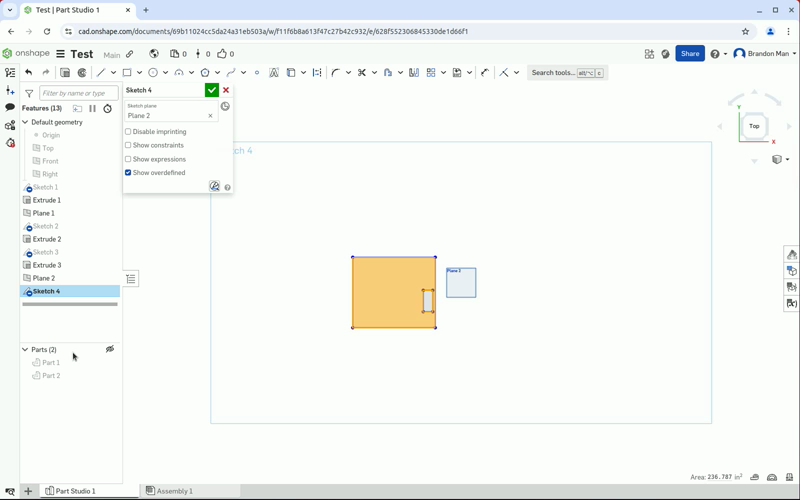
key(shift+e)
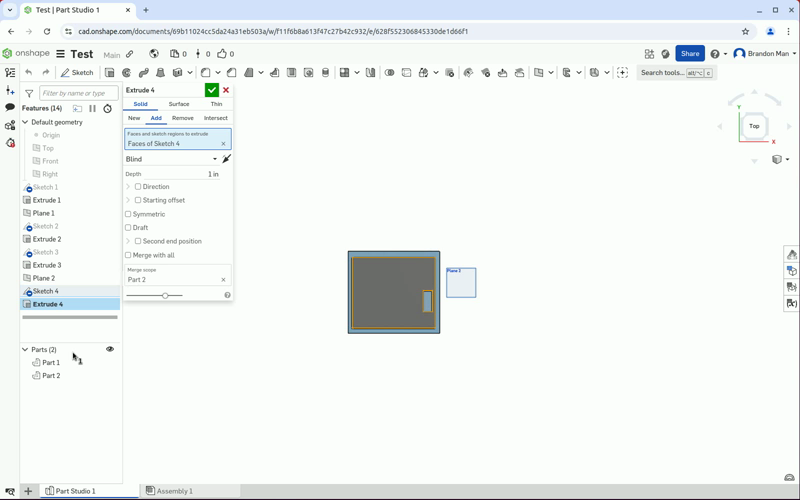
mouse_move(143, 106)
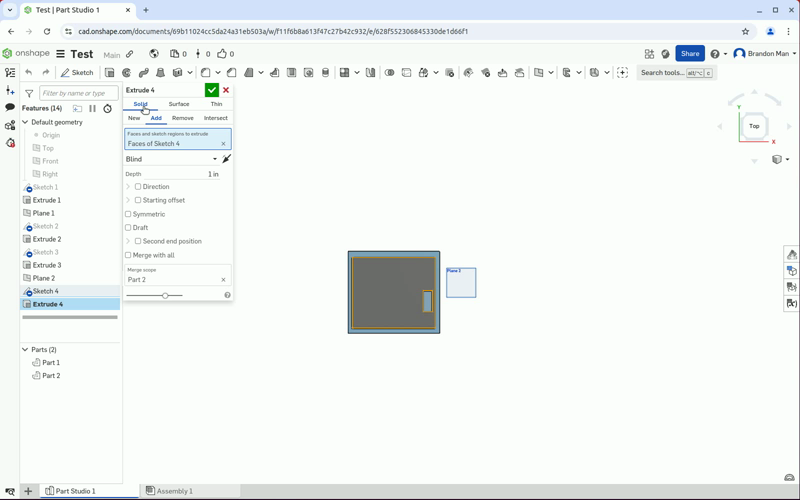
click(143, 106)
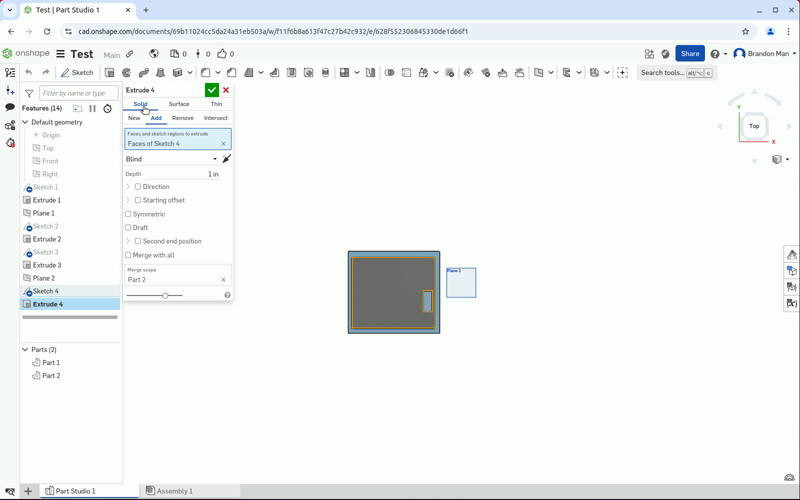
mouse_move(186, 120)
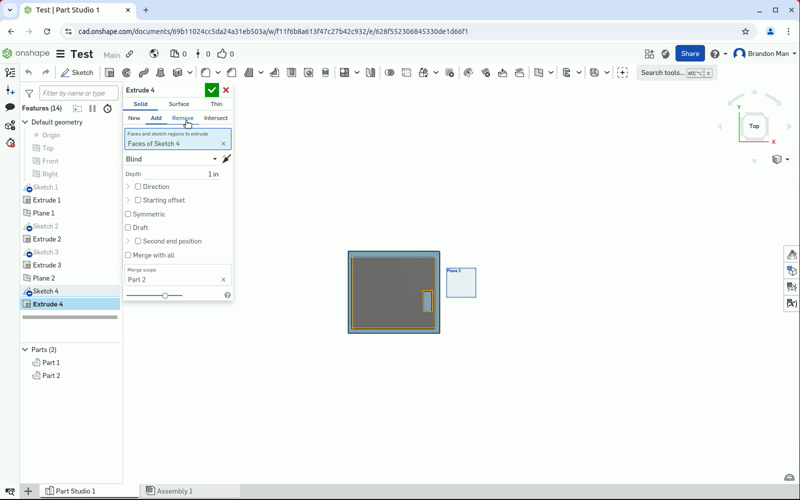
click(186, 120)
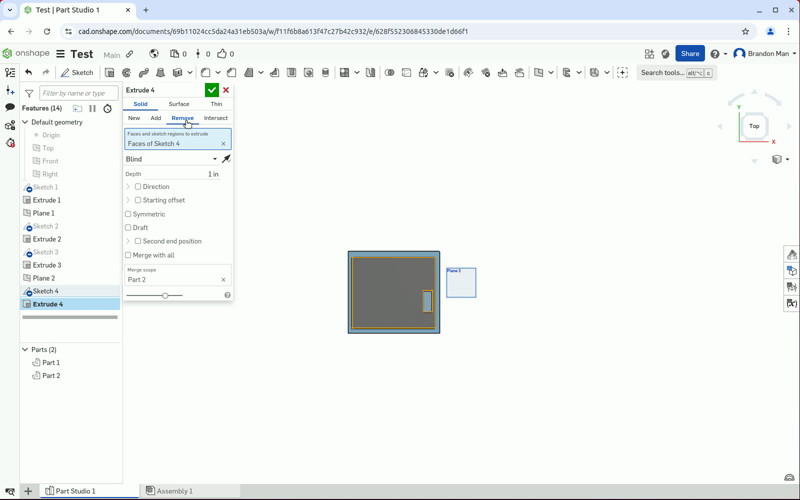
key(tab, 4)
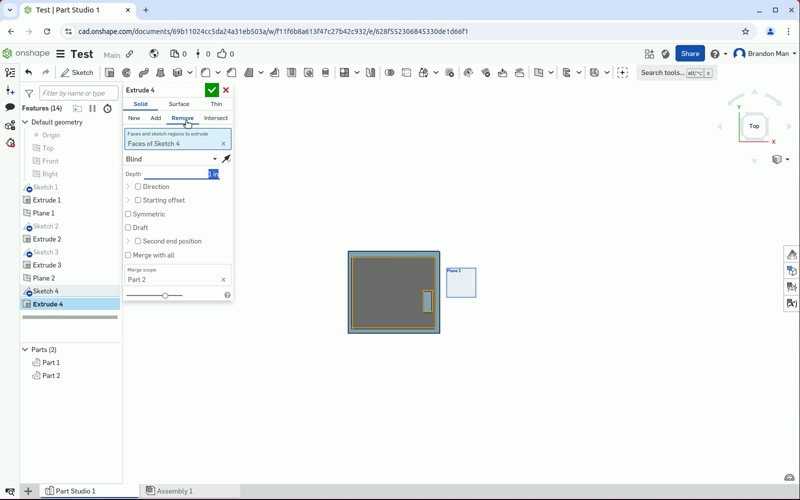
text(0.963)
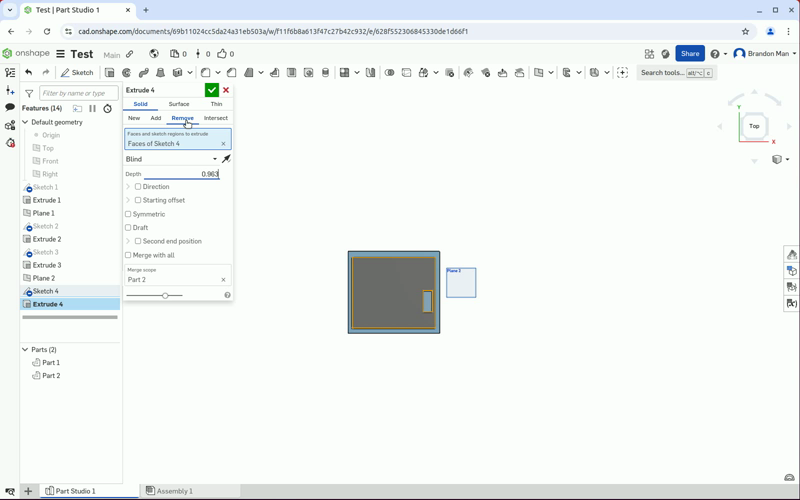
key(tab, 6)
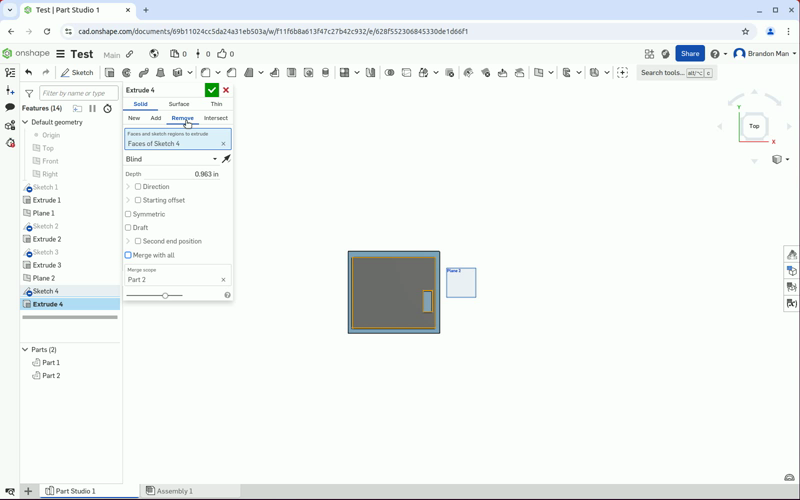
key(space)
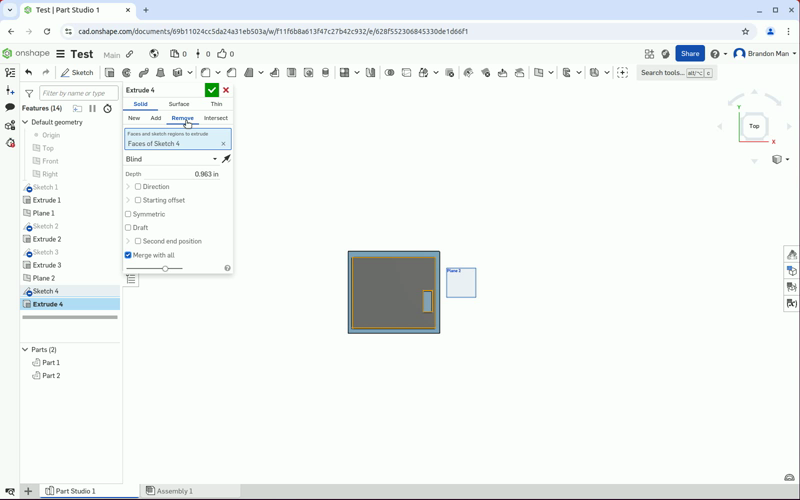
key(enter)
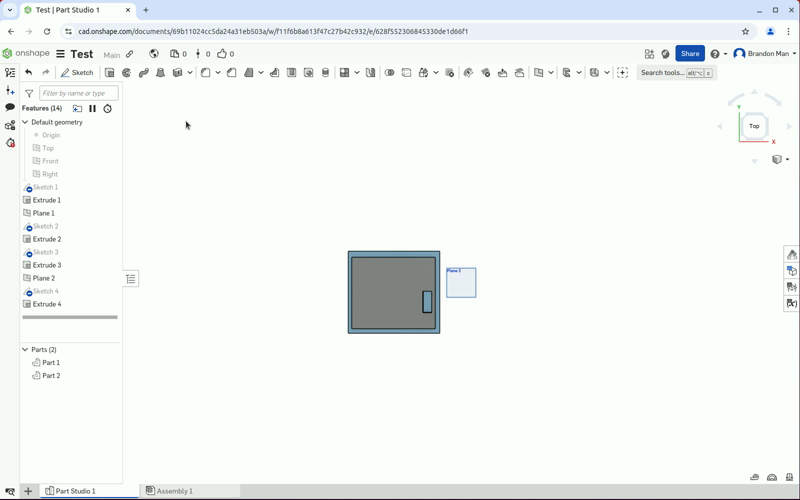
key(shift+h)
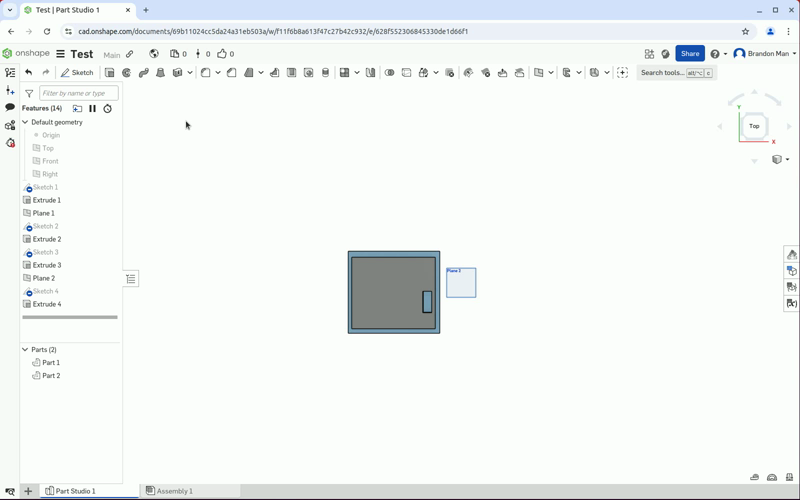
key(shift+h)
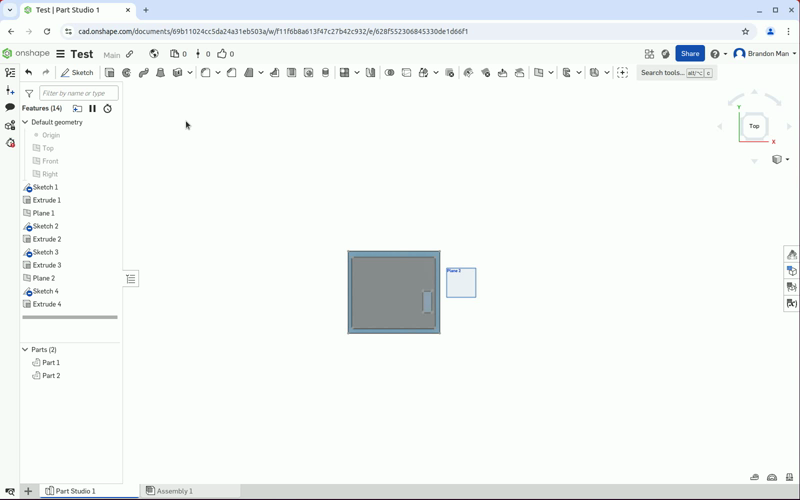
key(shift+7)
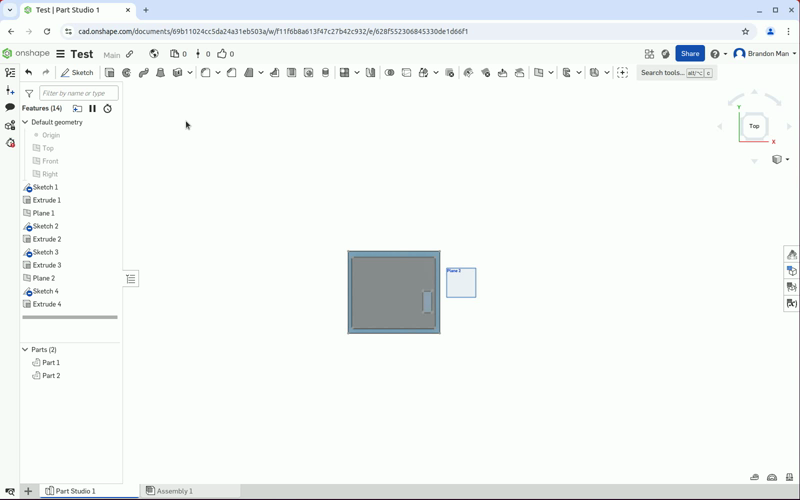
key(up, 3)
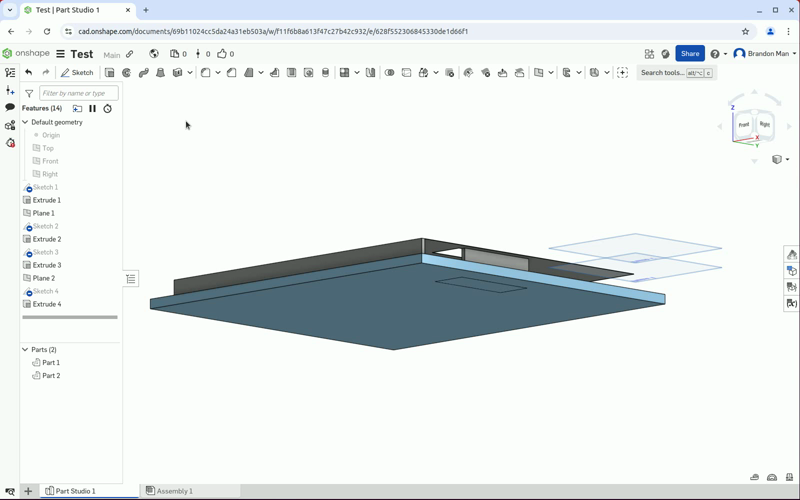
key(left, 3)
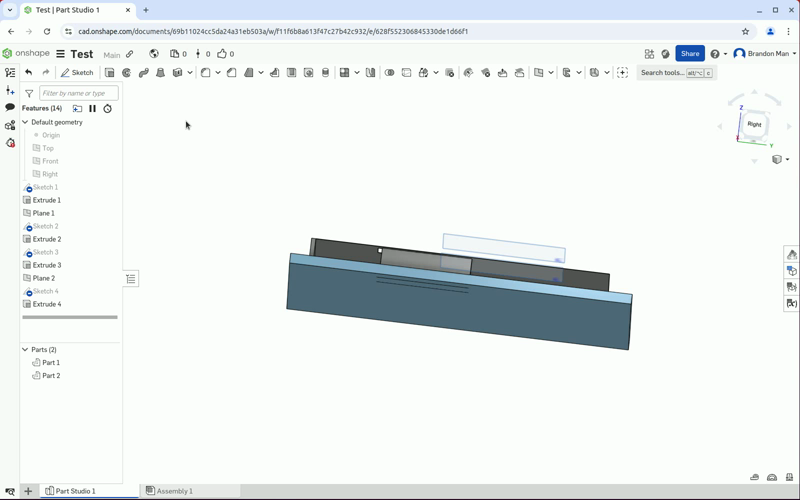
key(right, 3)
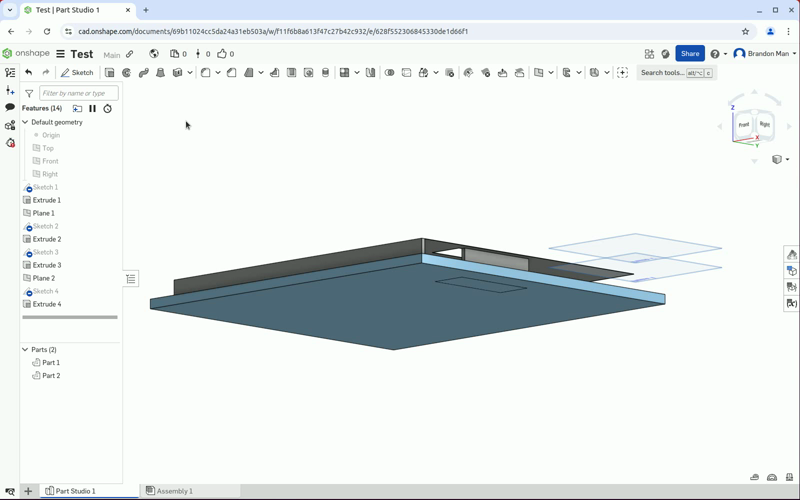
key(down, 3)
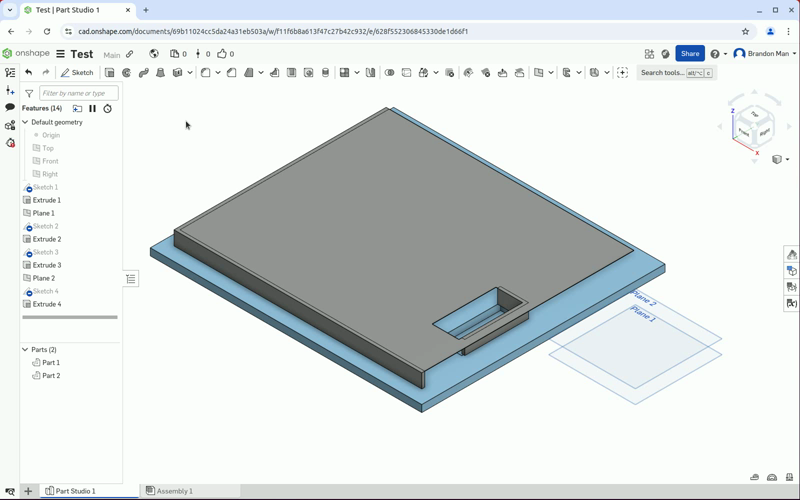
mouse_move(73, 189)
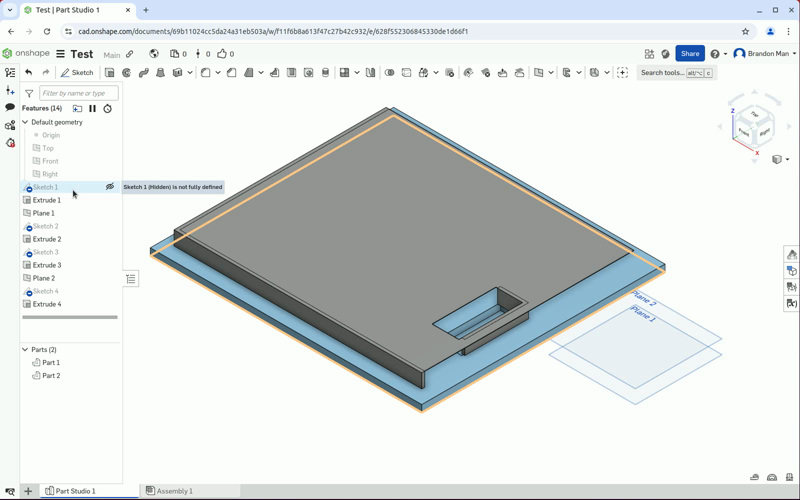
click(73, 189)